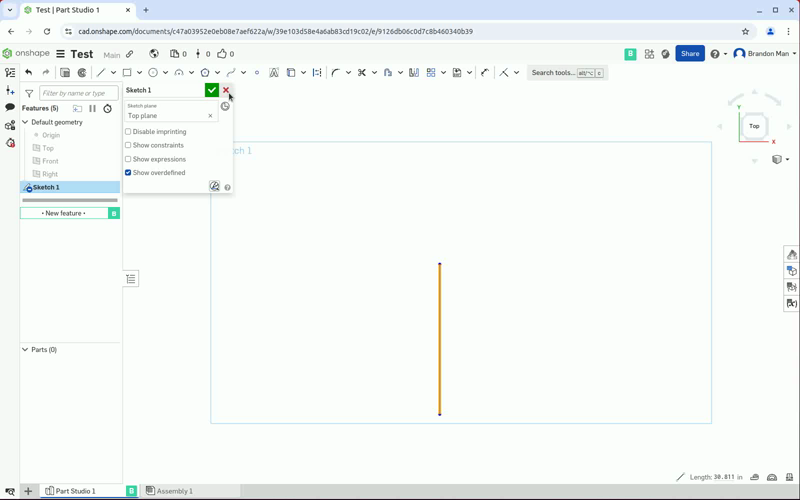
key(shift+h)
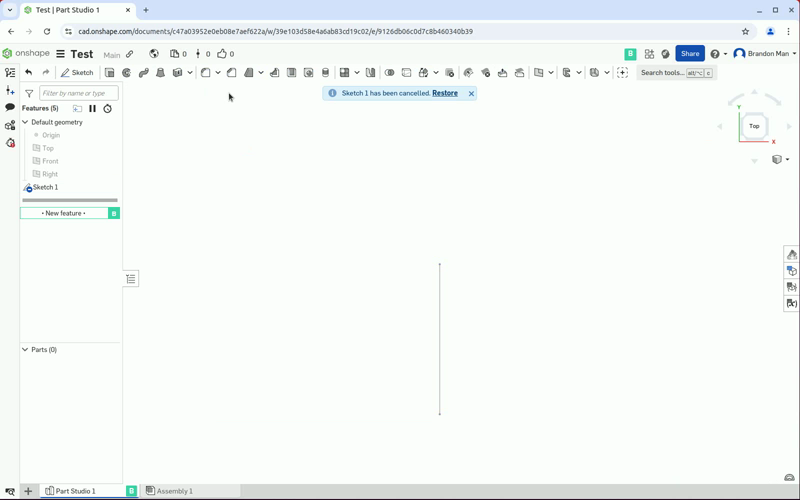
key(shift+s)
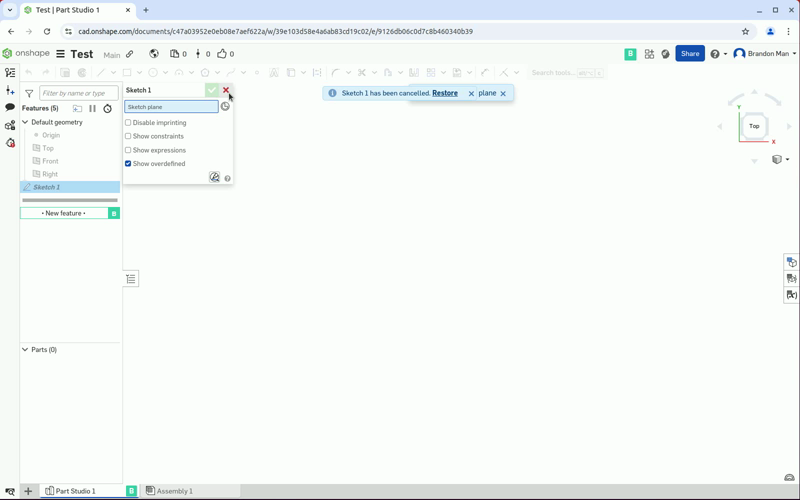
mouse_move(73, 150)
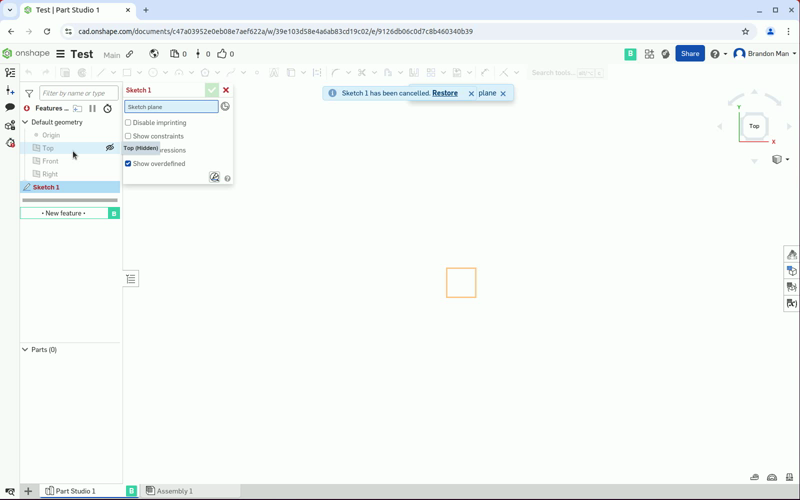
click(73, 150)
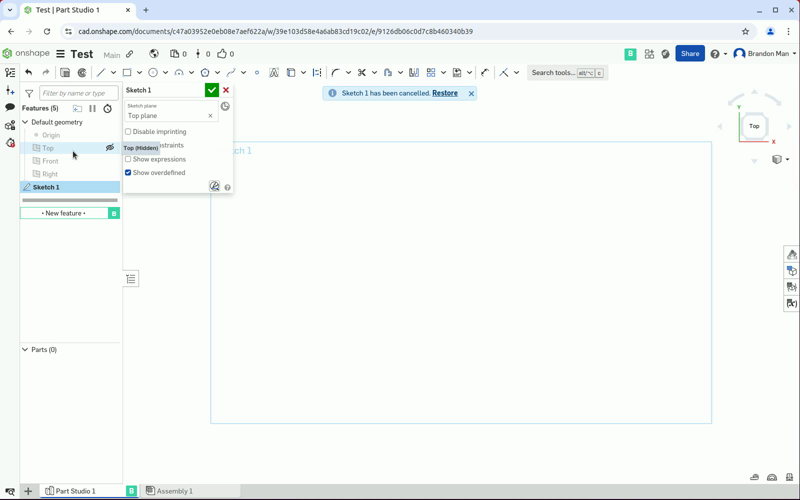
mouse_move(73, 352)
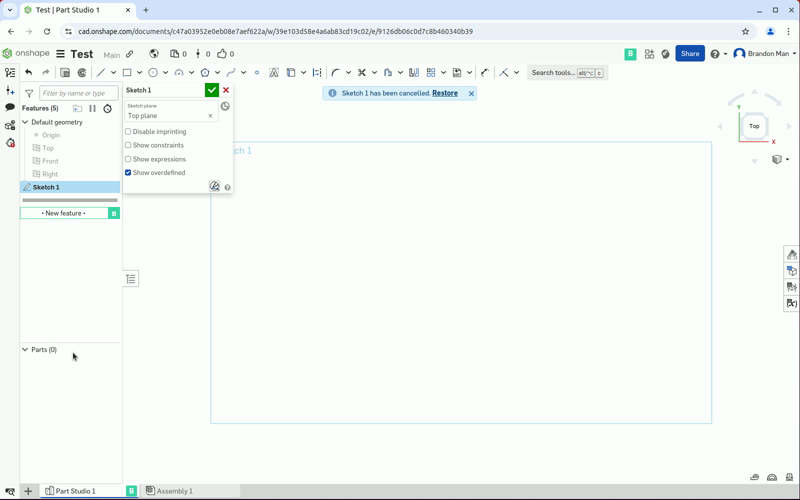
key(y)
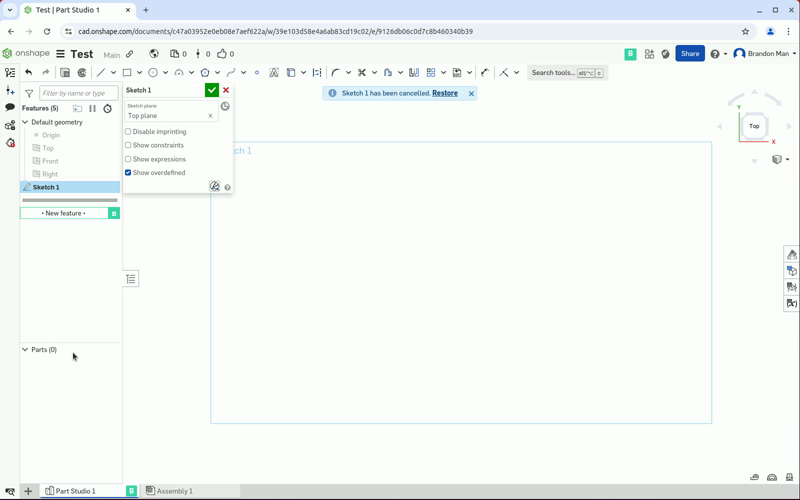
key(l)
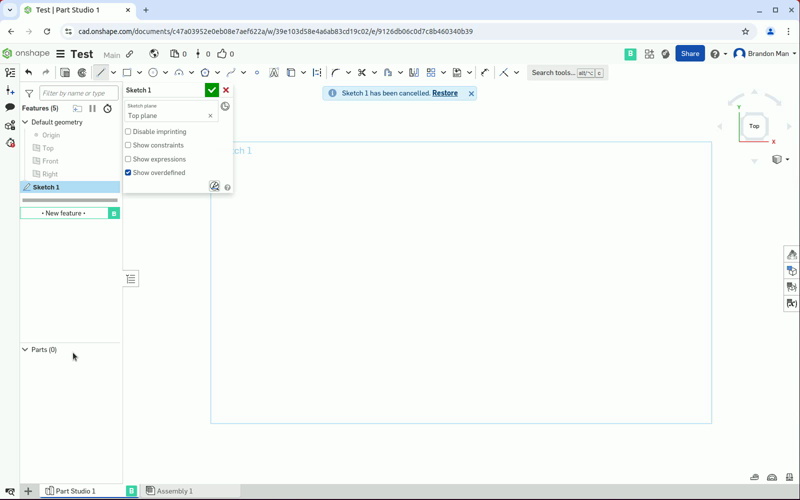
key_down(shift)
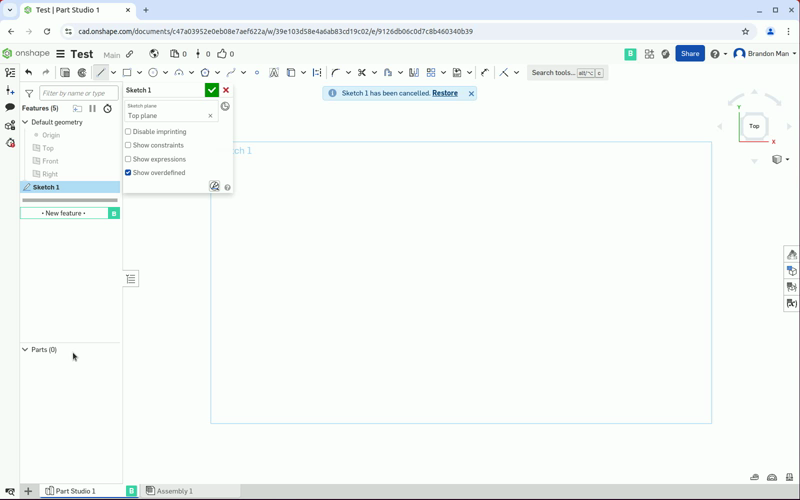
mouse_move(348, 318)
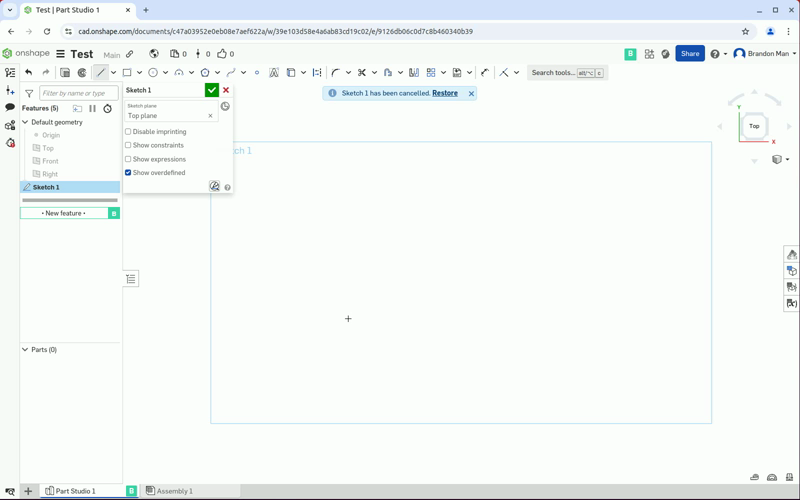
click(348, 318)
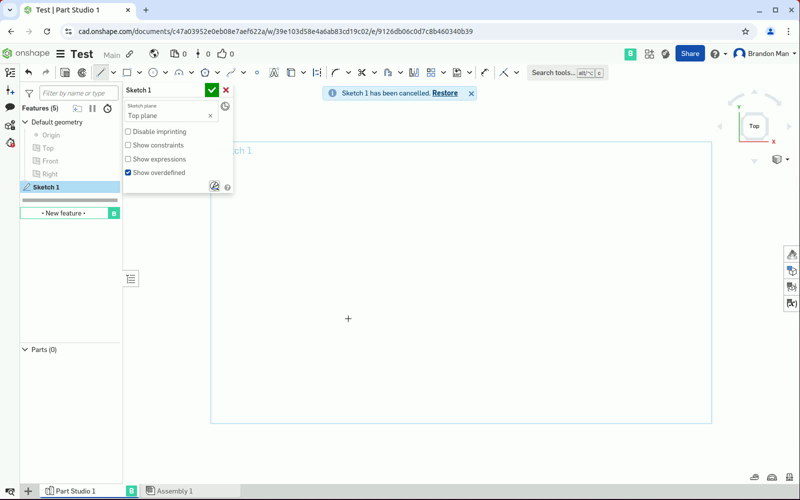
key_up(shift)
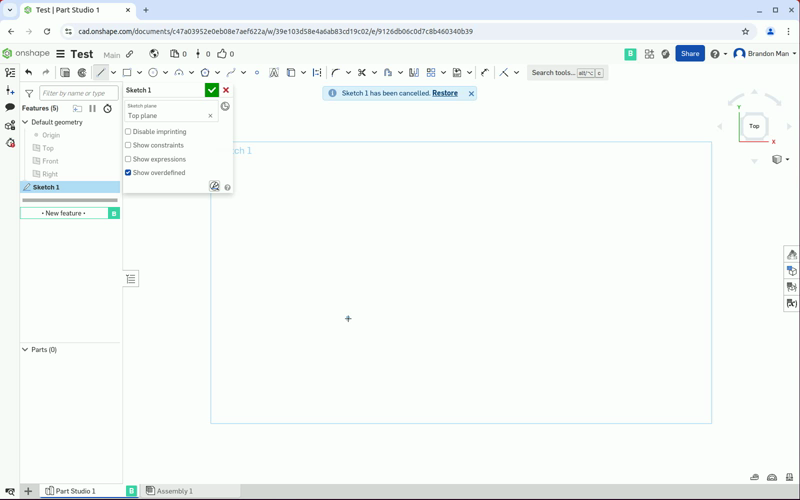
key_down(shift)
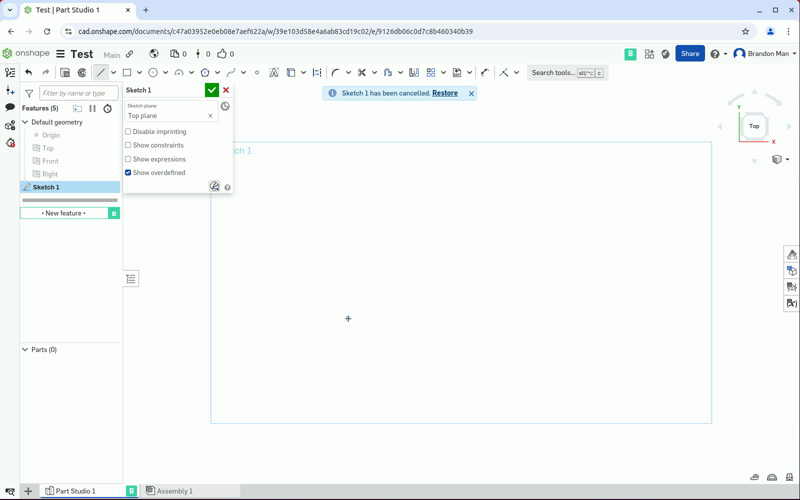
mouse_move(413, 318)
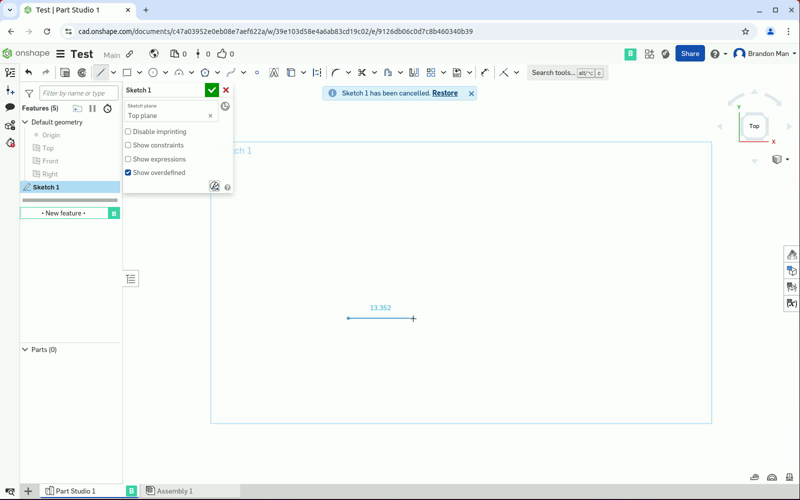
click(413, 318)
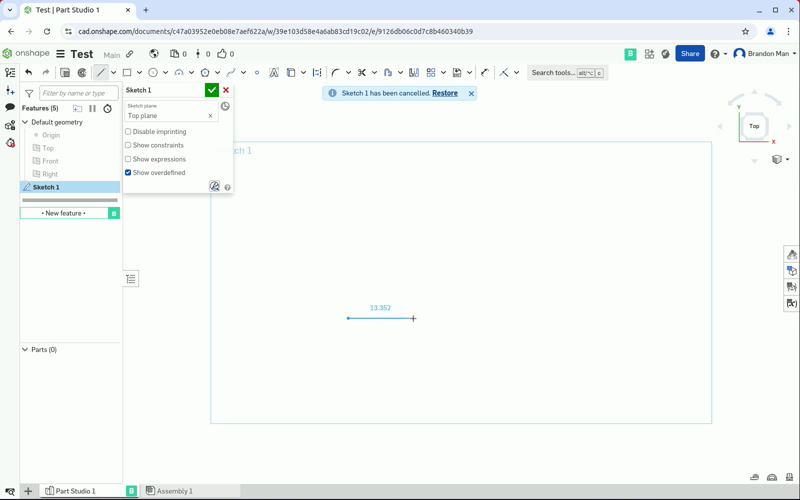
key_up(shift)
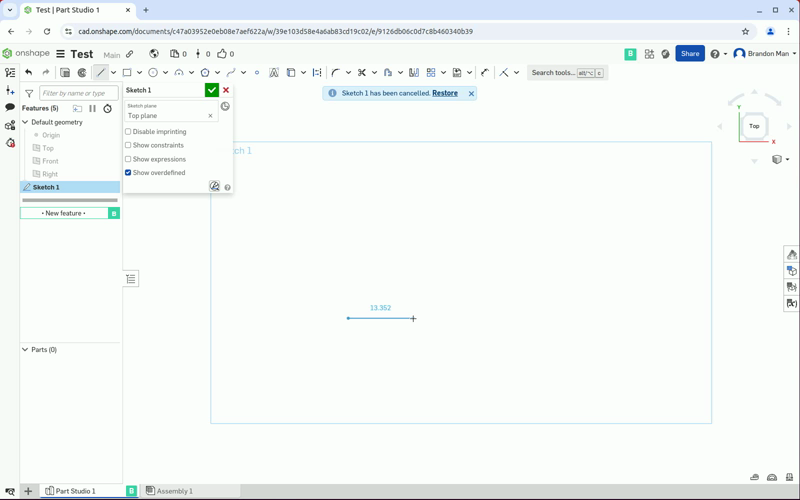
key_down(shift)
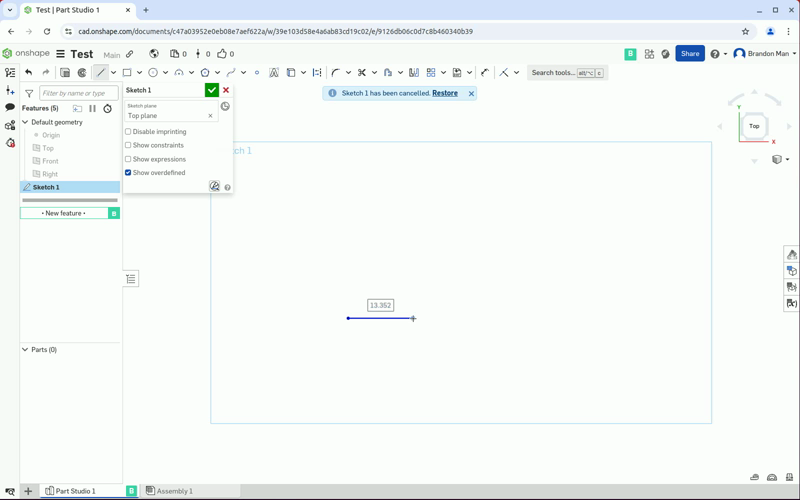
mouse_move(443, 318)
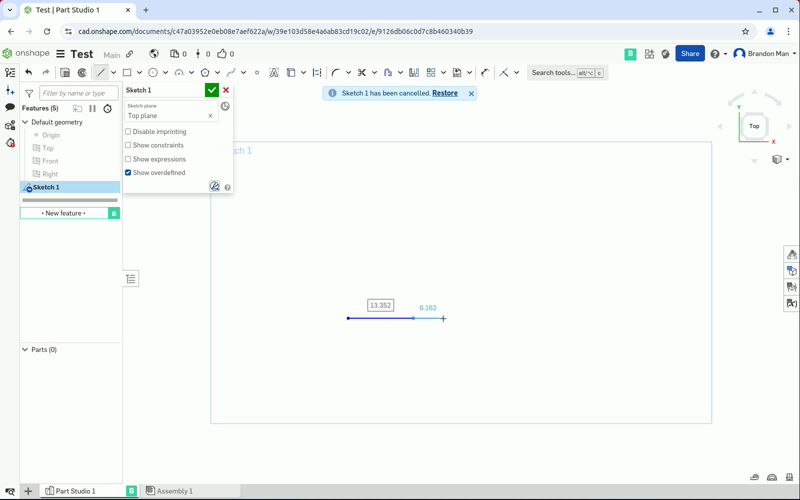
mouse_move(413, 347)
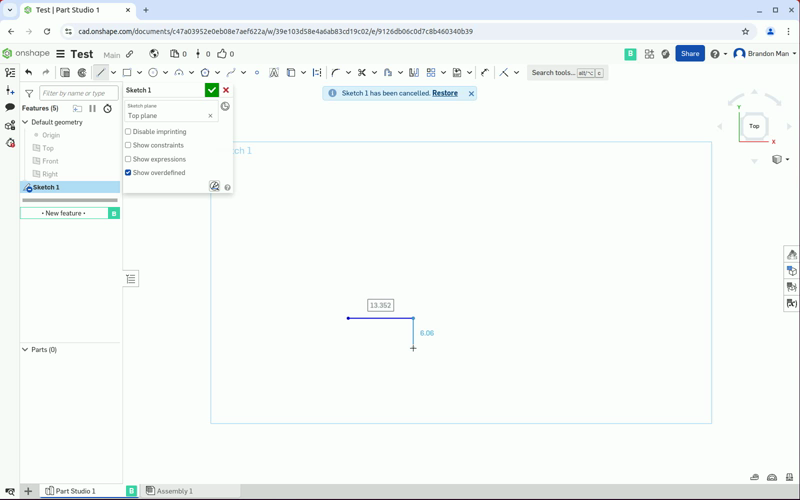
click(413, 347)
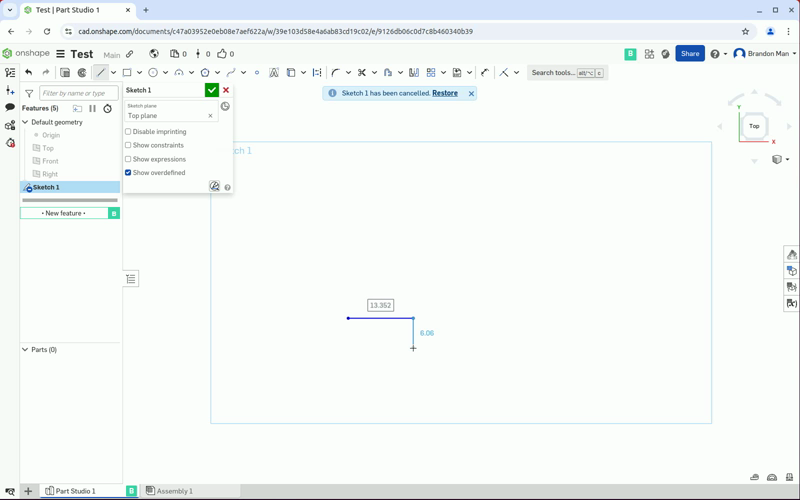
key_up(shift)
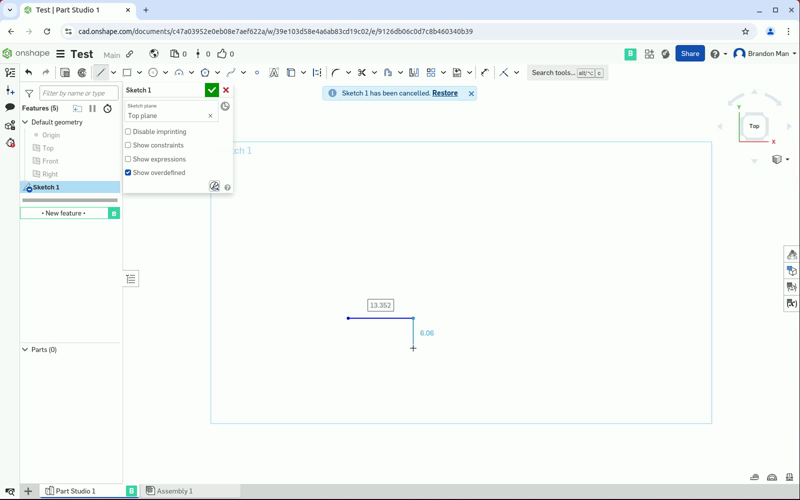
key_down(shift)
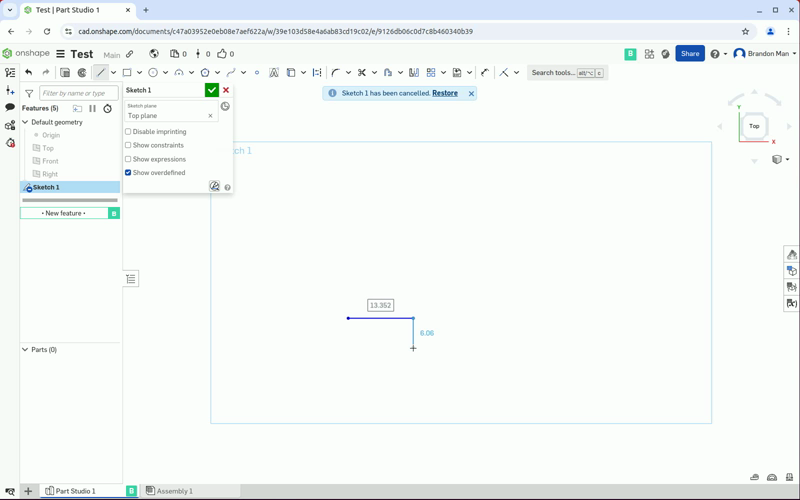
mouse_move(477, 347)
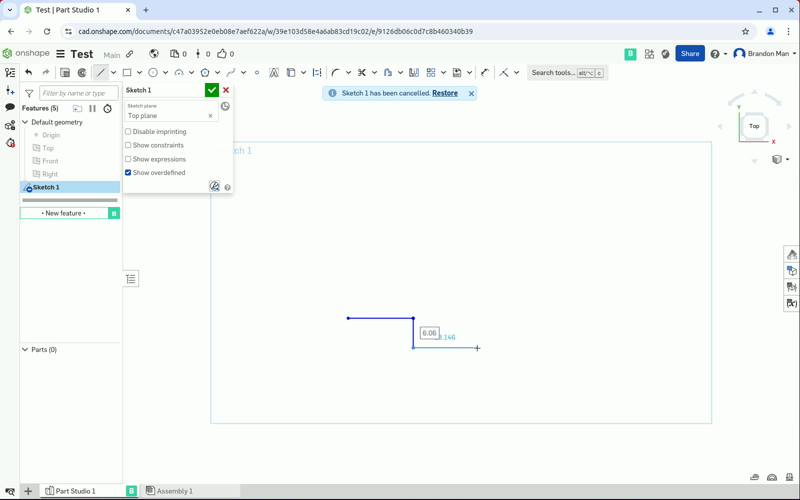
click(477, 347)
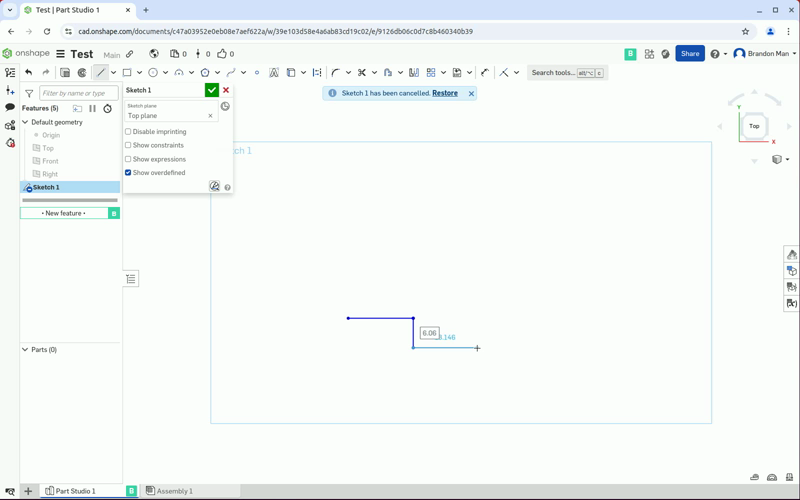
key_up(shift)
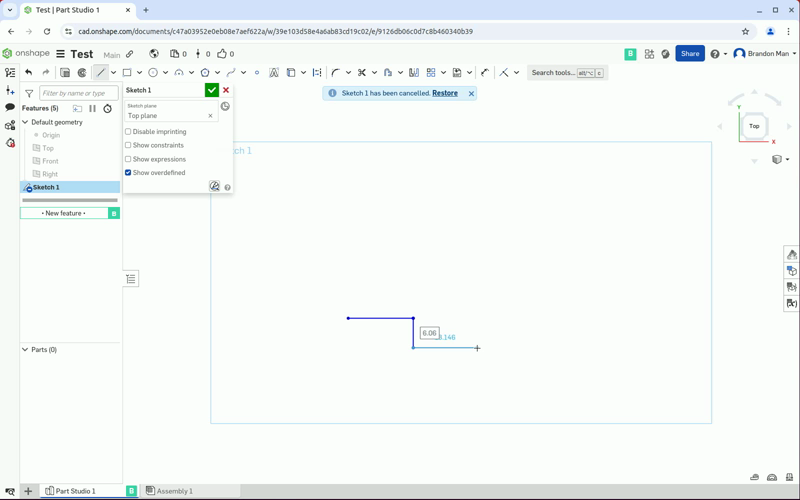
key_down(shift)
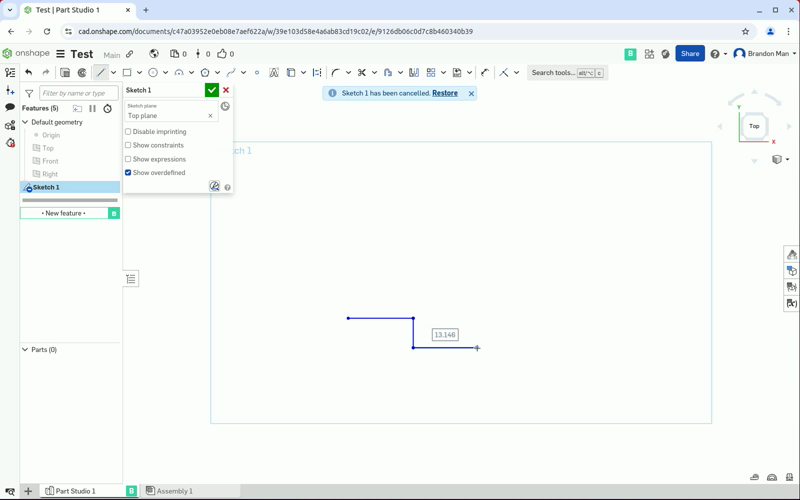
mouse_move(477, 219)
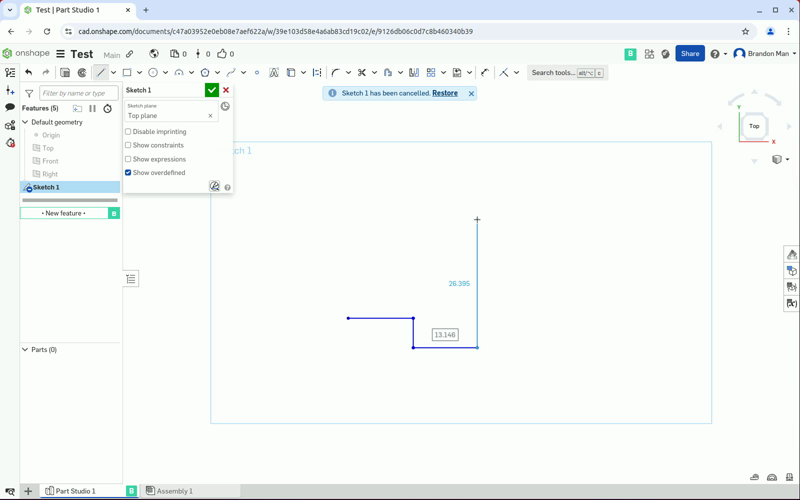
click(477, 219)
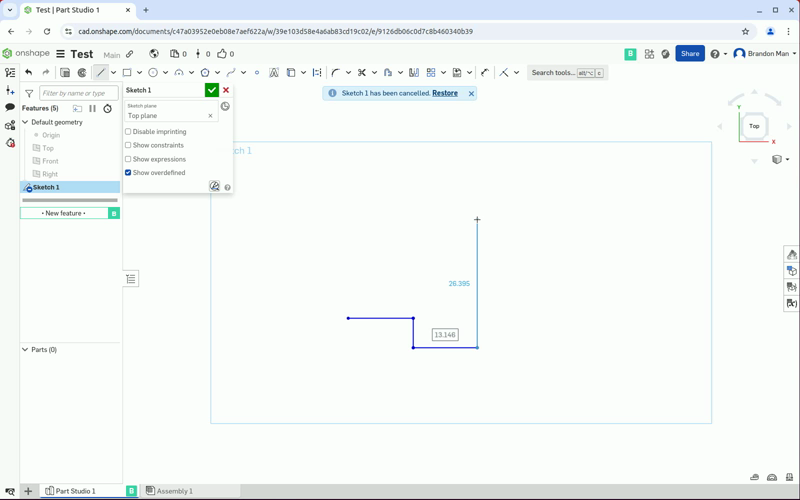
key_up(shift)
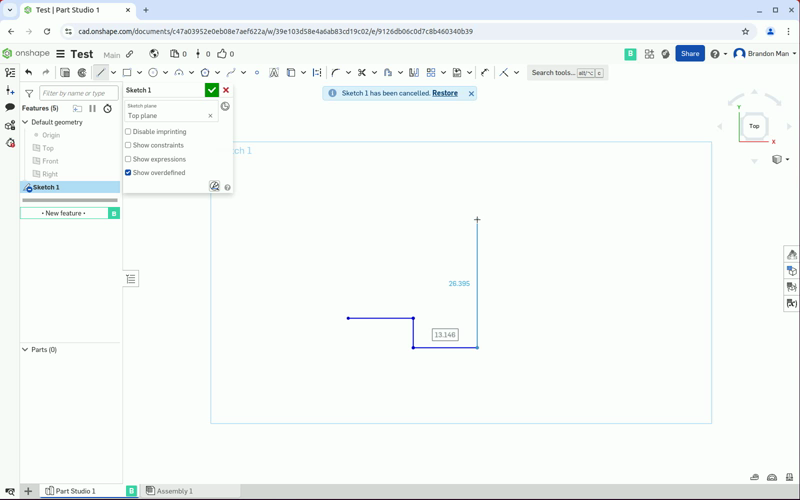
key_down(shift)
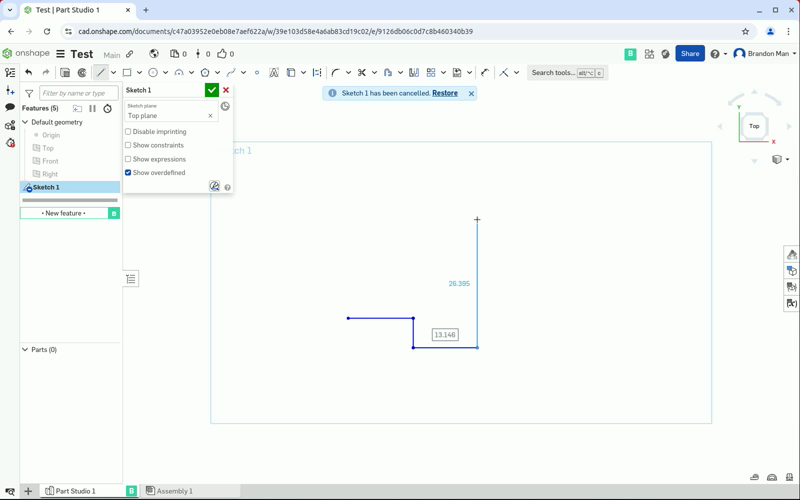
mouse_move(348, 219)
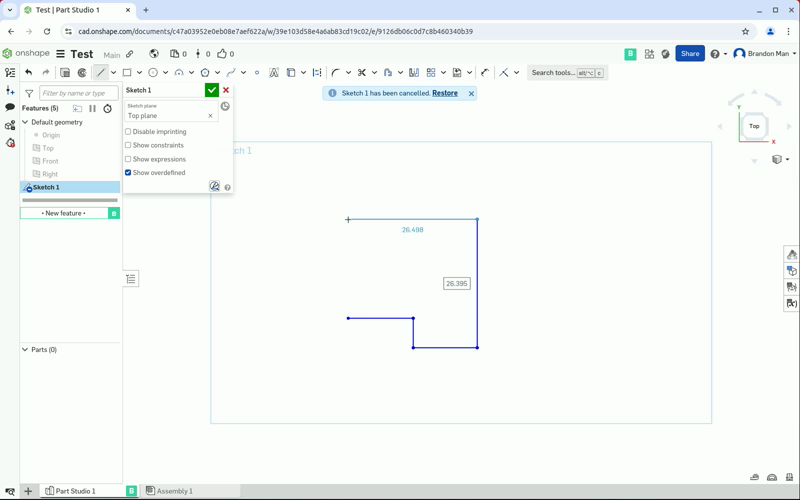
click(348, 219)
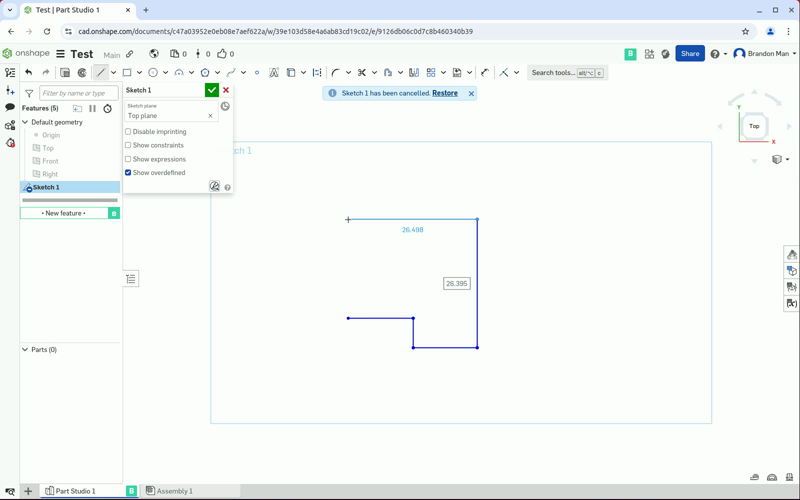
key_up(shift)
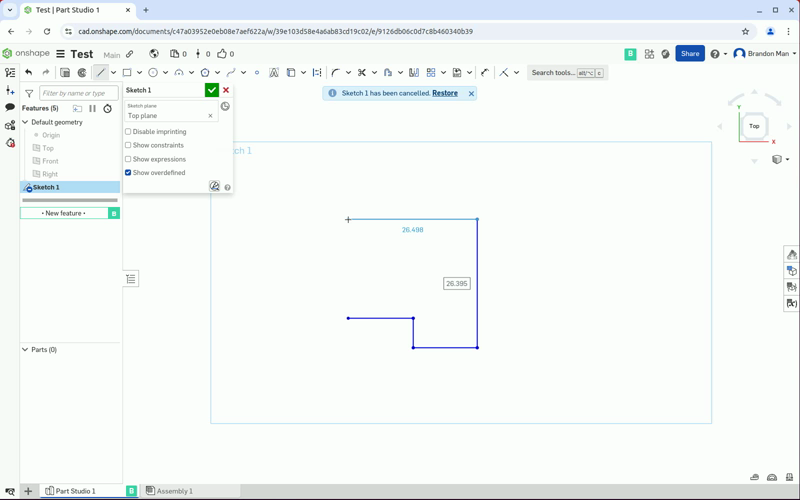
key_down(shift)
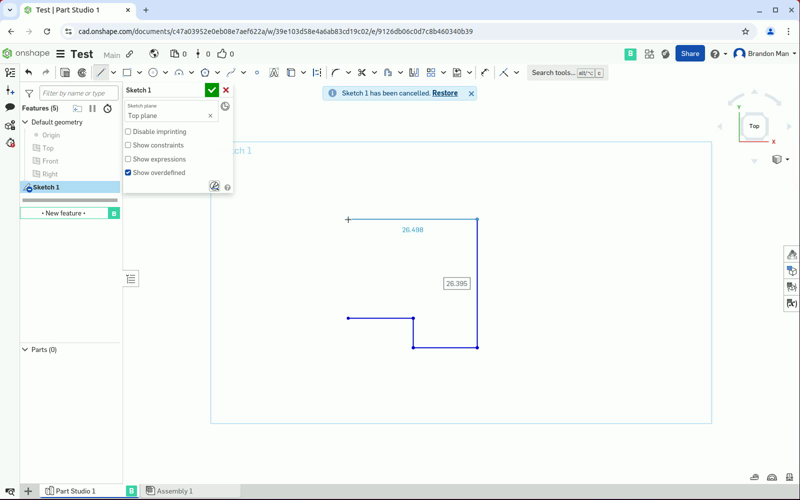
mouse_move(348, 318)
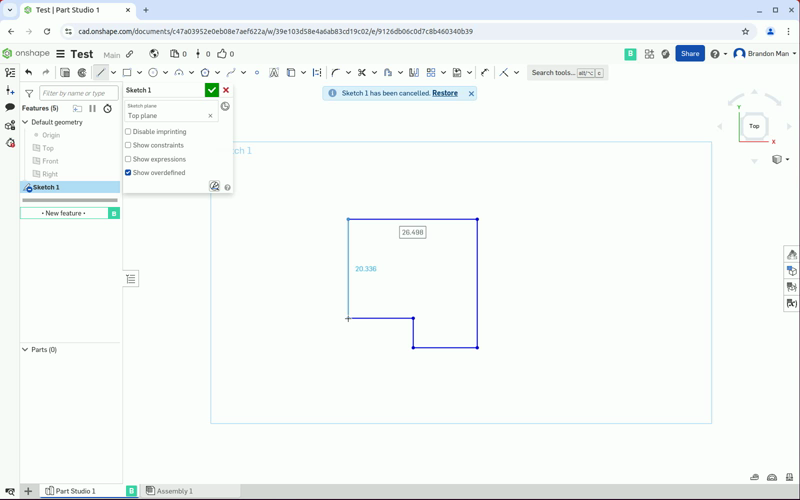
key_up(shift)
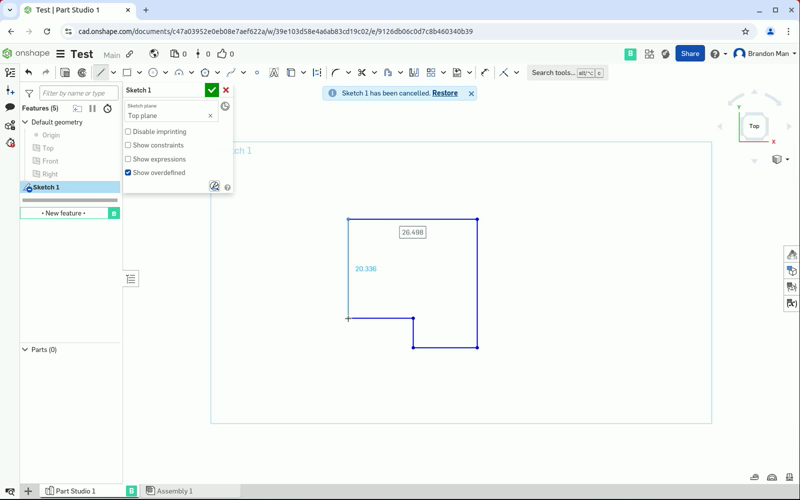
click(348, 318)
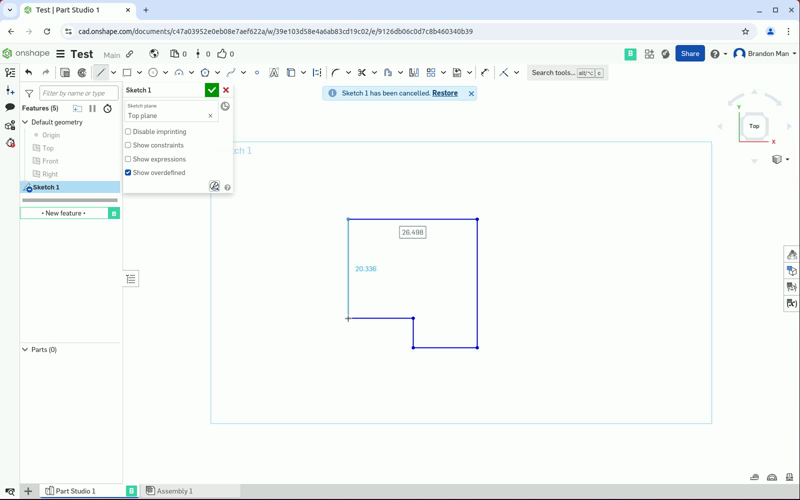
key(esc)
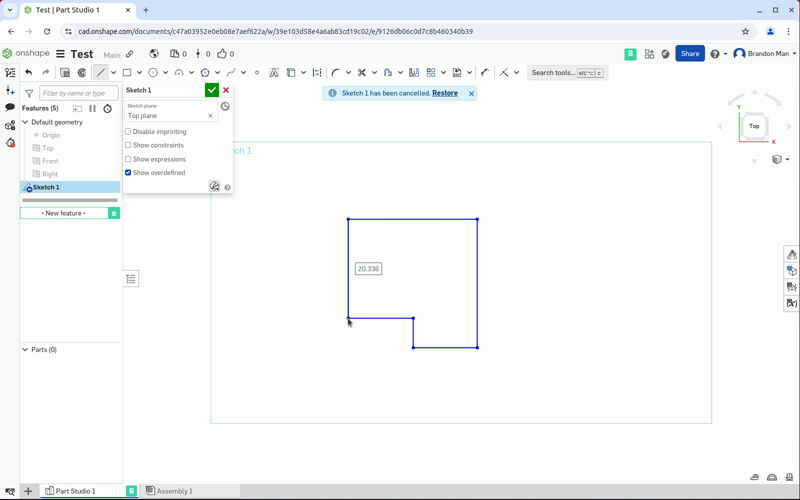
mouse_move(383, 280)
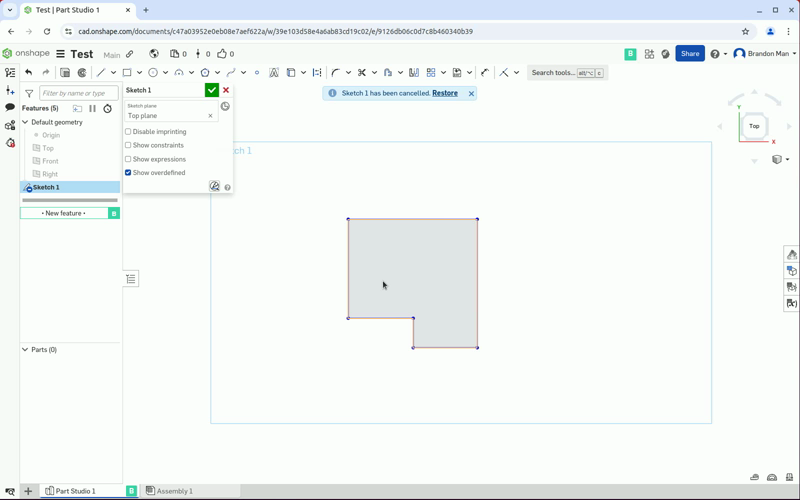
click(383, 280)
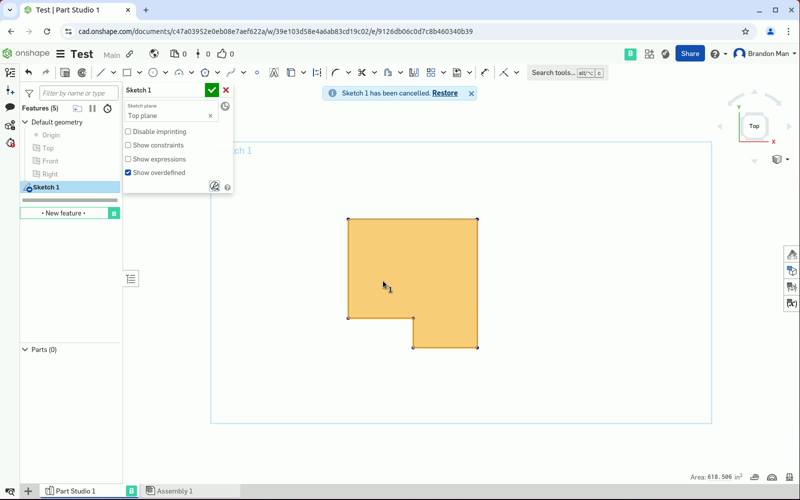
mouse_move(73, 352)
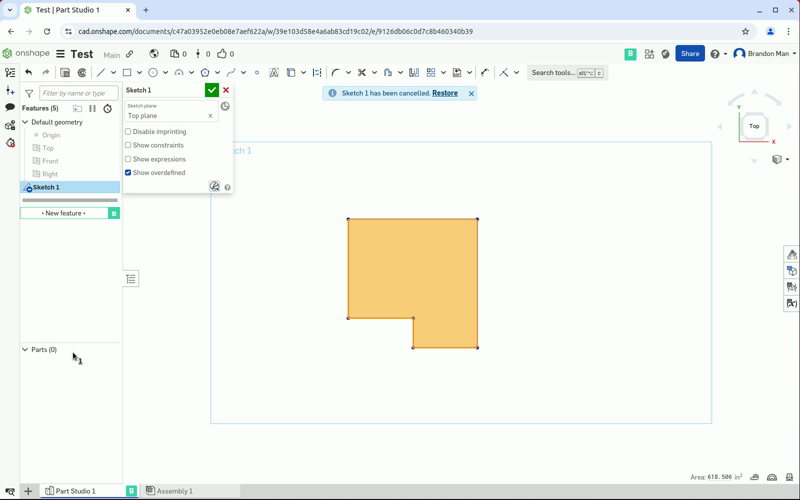
key(shift+y)
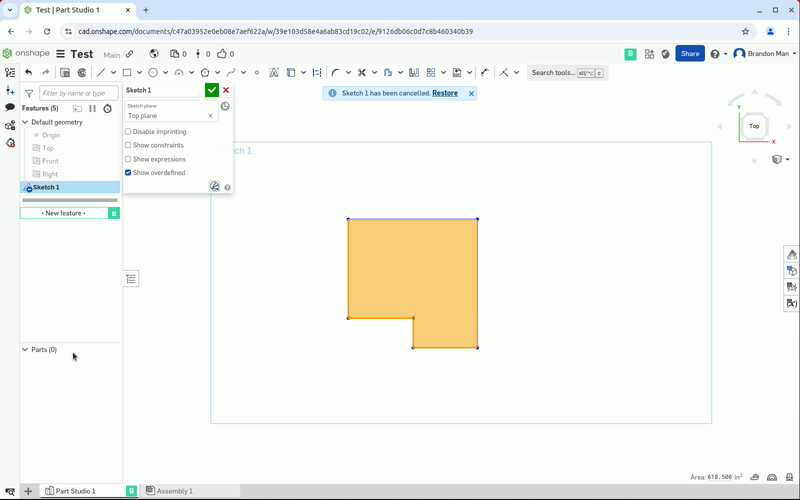
key(shift+e)
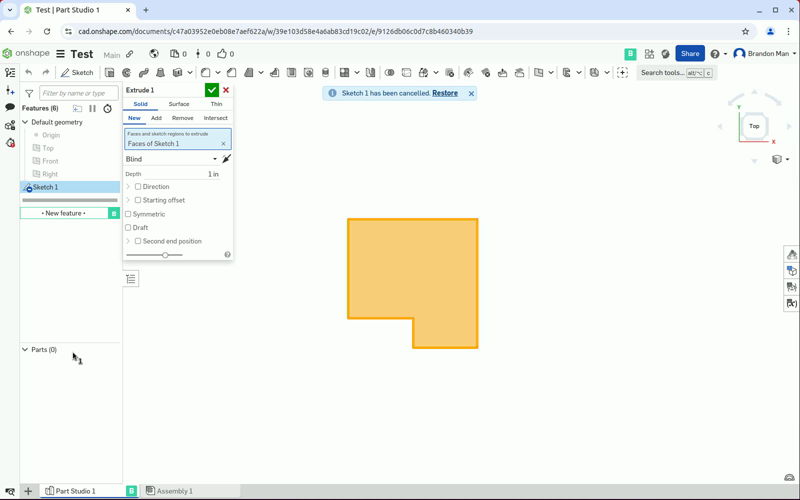
mouse_move(143, 106)
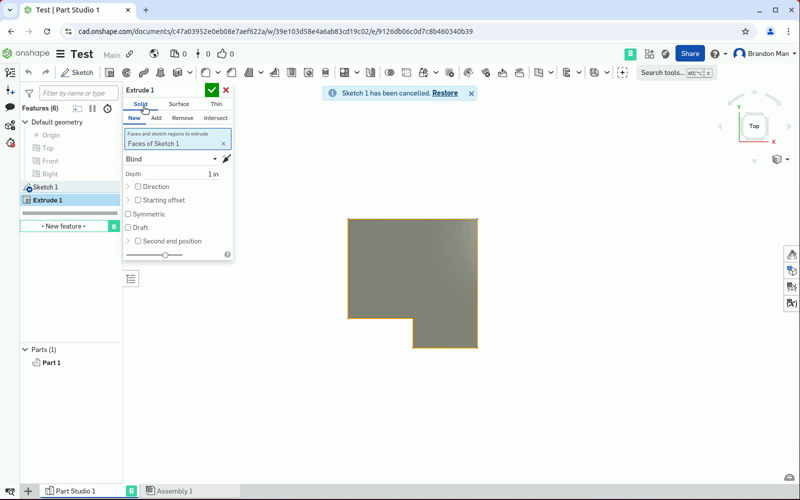
click(143, 106)
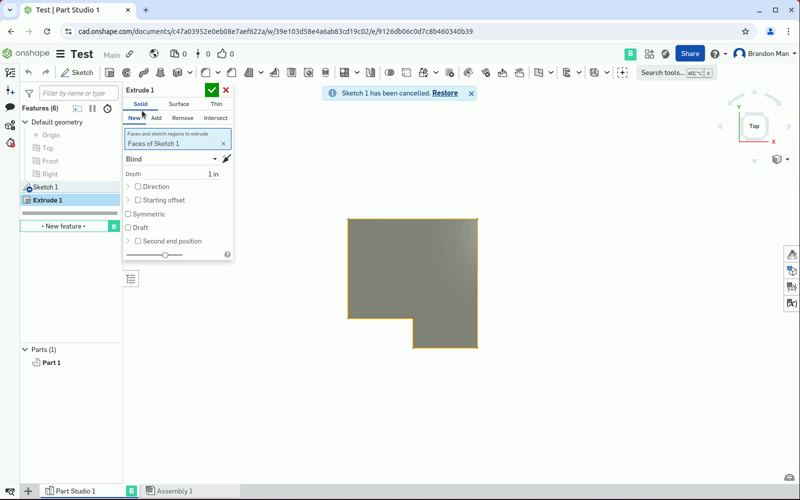
mouse_move(137, 120)
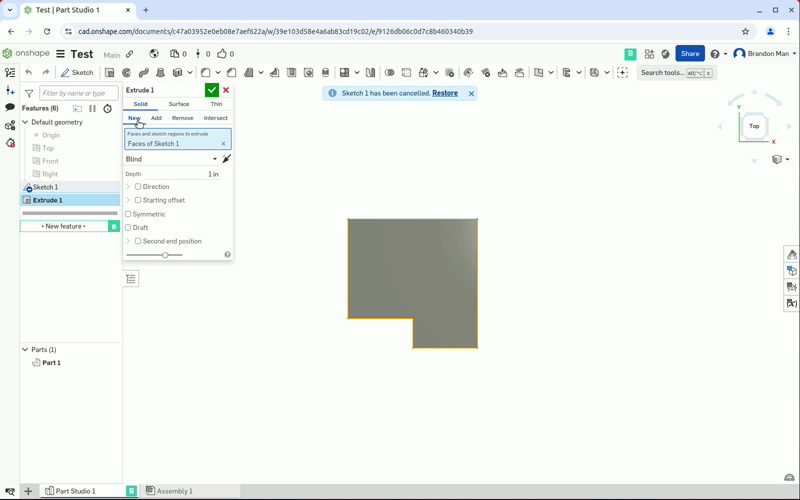
click(137, 120)
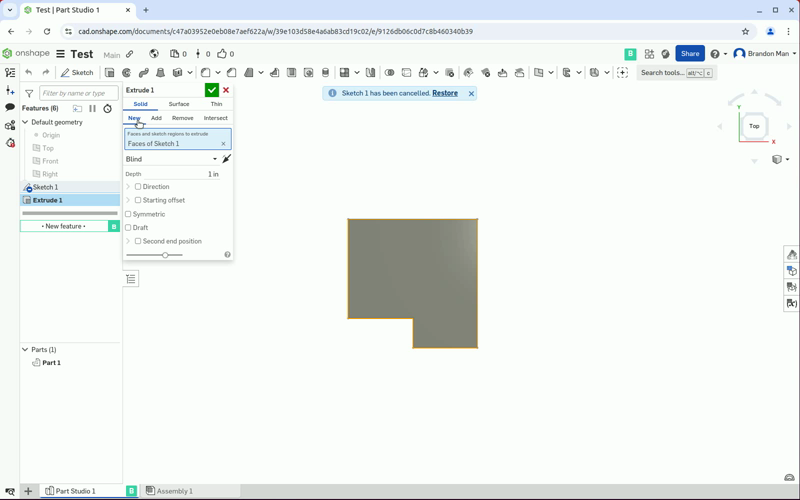
key(tab, 4)
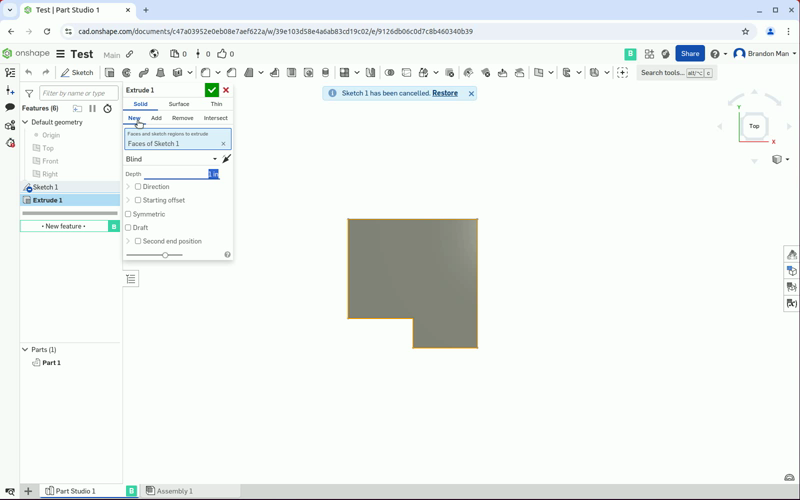
text(6.499)
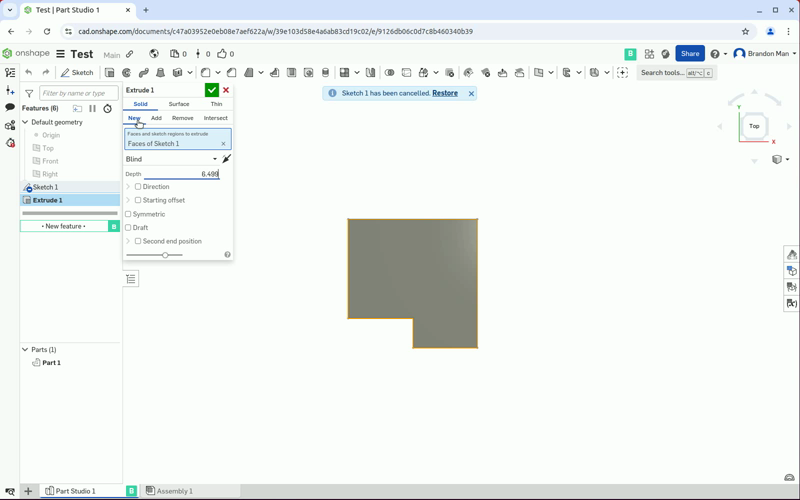
key(enter)
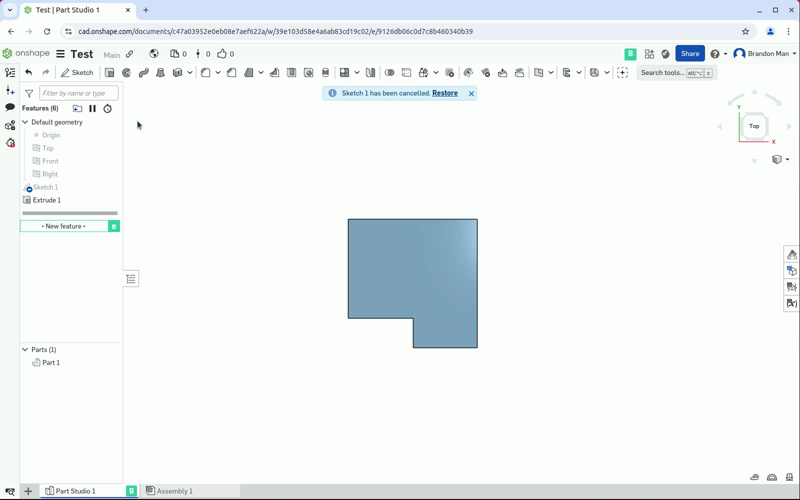
key(shift+h)
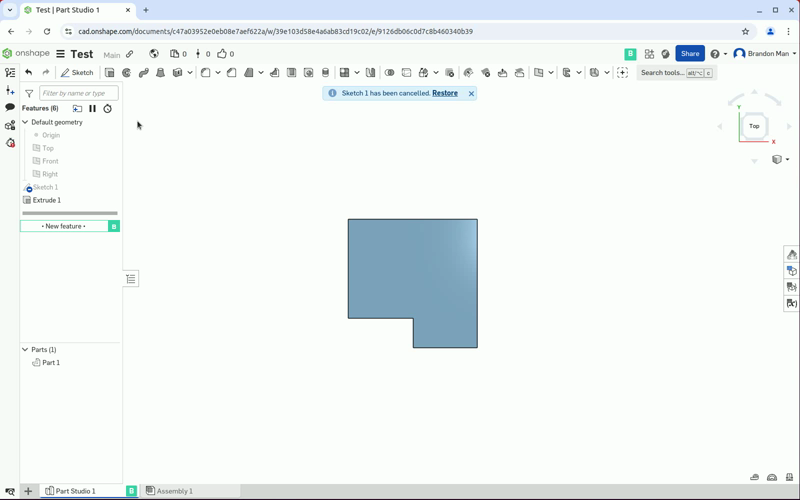
key(shift+h)
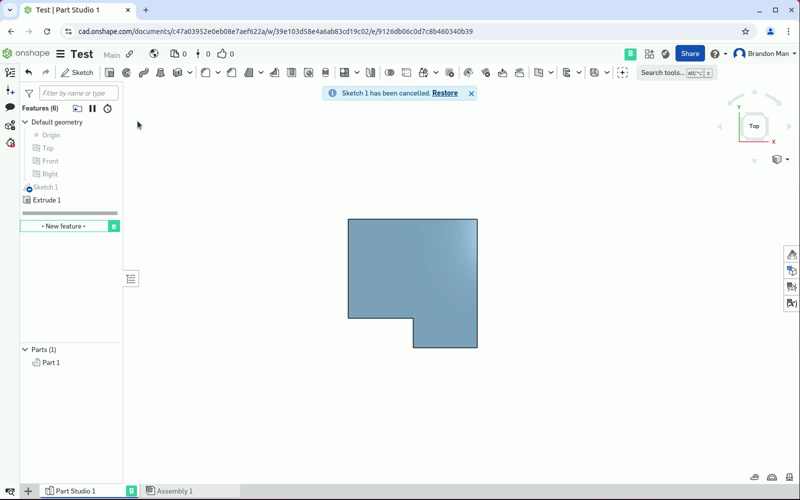
mouse_move(73, 189)
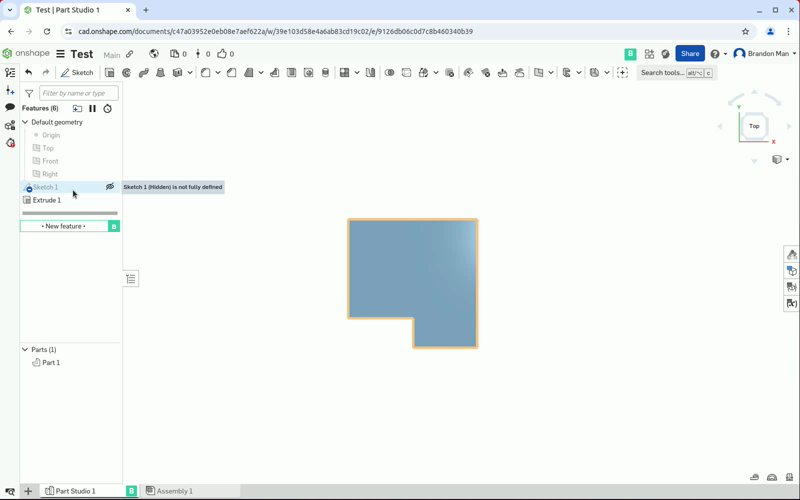
click(73, 189)
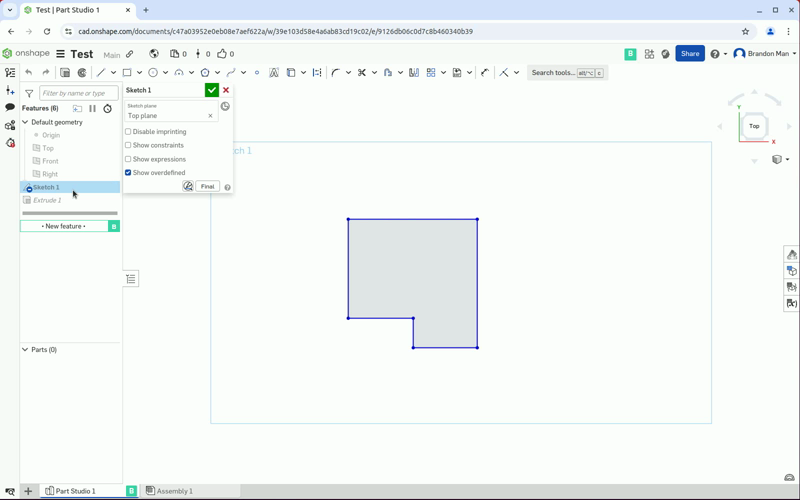
mouse_move(229, 92)
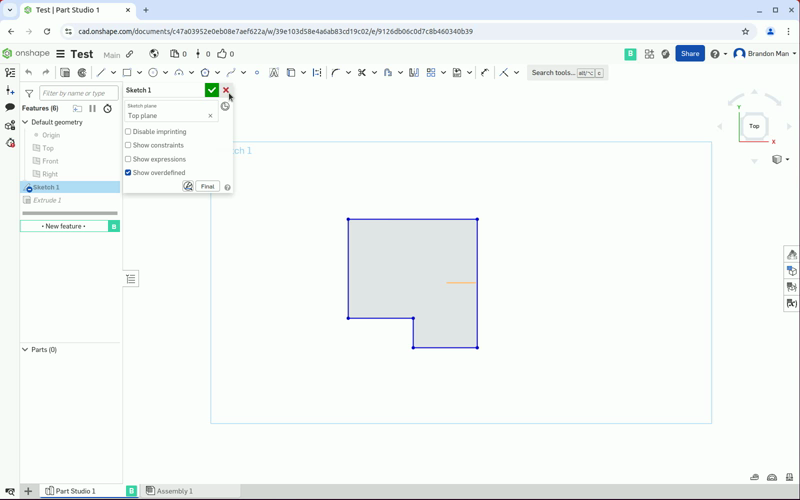
click(229, 92)
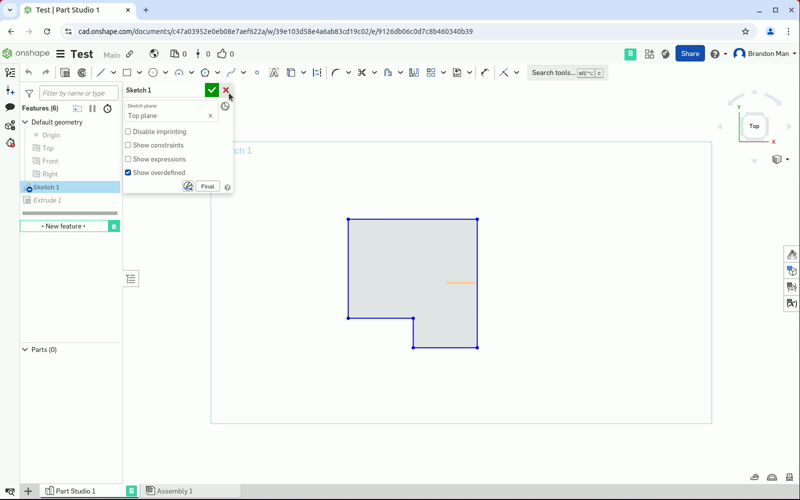
key(shift+s)
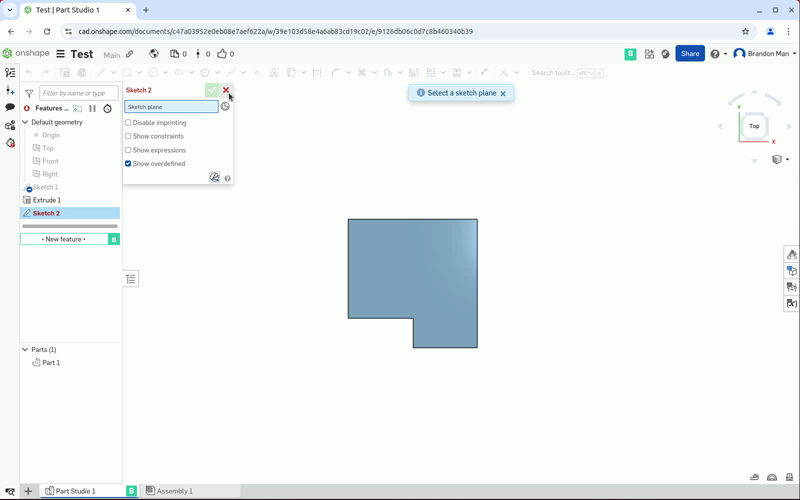
mouse_move(73, 150)
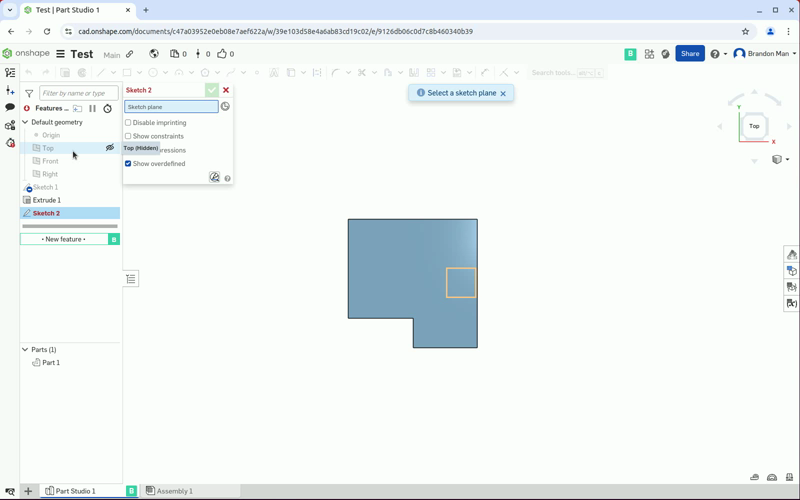
click(73, 150)
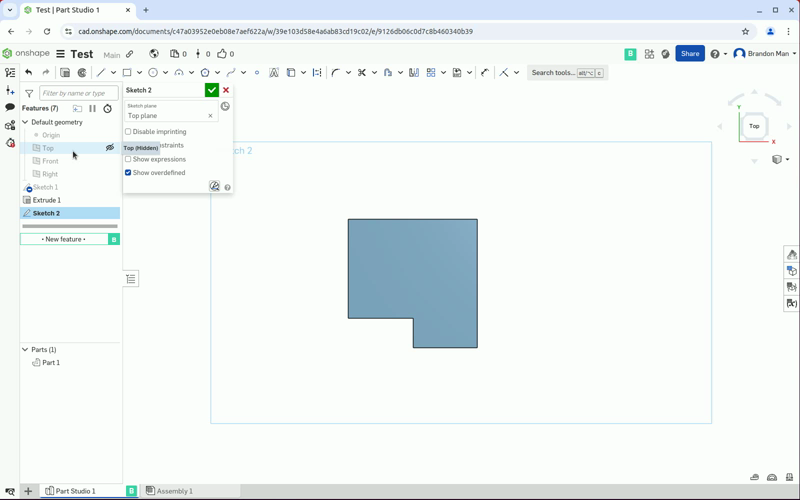
mouse_move(73, 352)
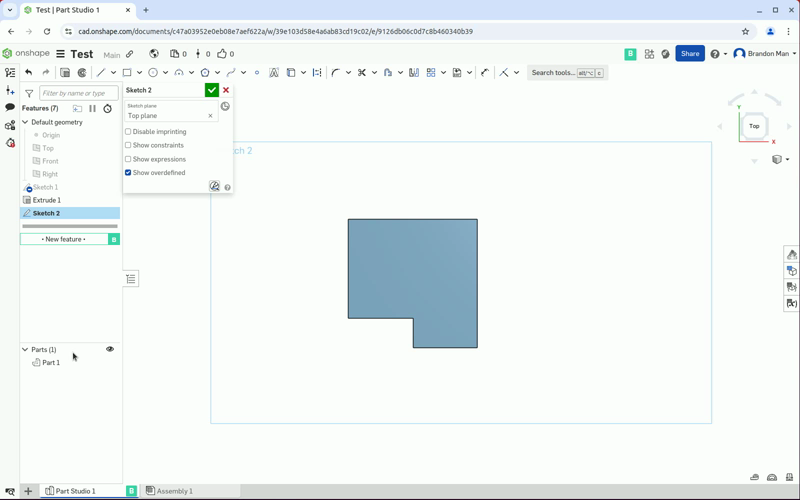
key(y)
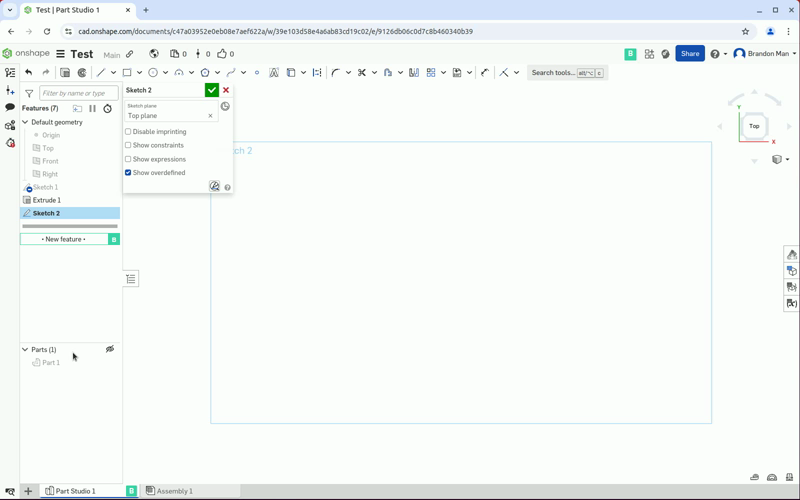
key(l)
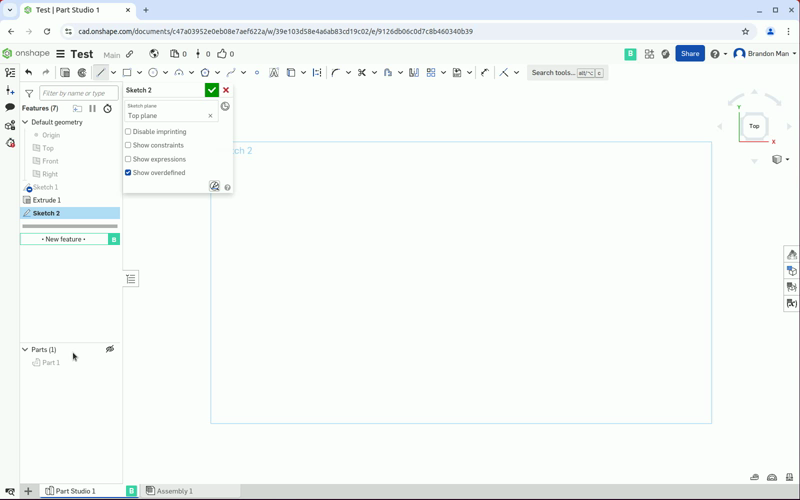
key_down(shift)
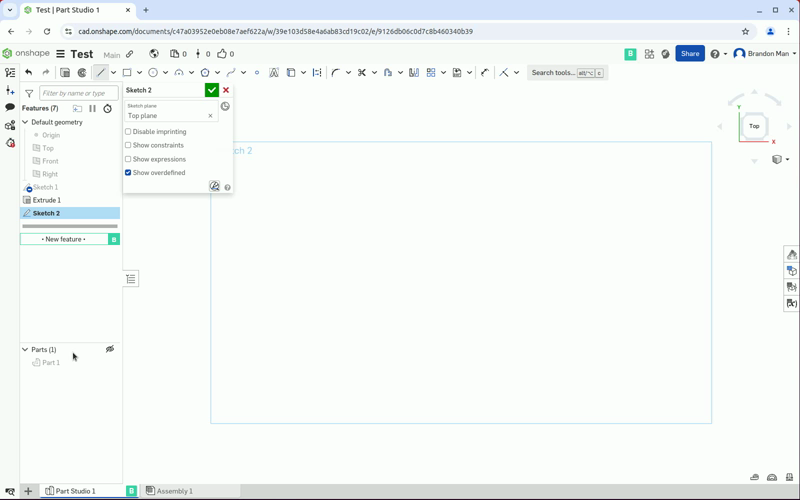
mouse_move(477, 347)
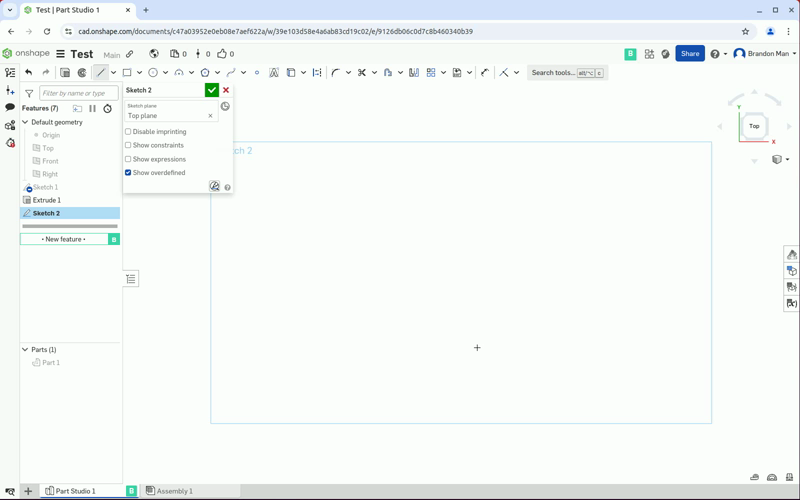
click(477, 347)
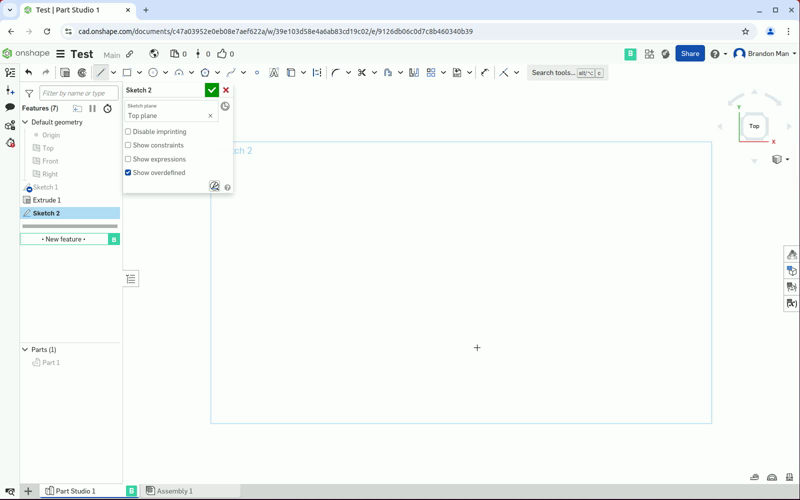
key_up(shift)
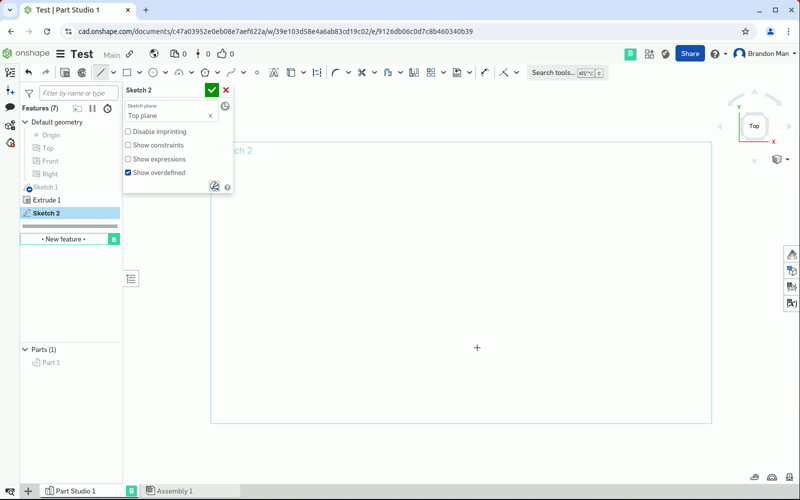
key_down(shift)
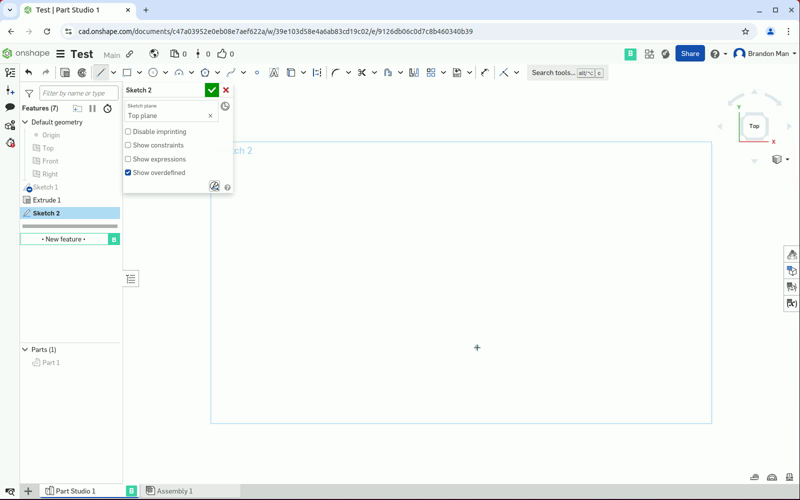
mouse_move(507, 347)
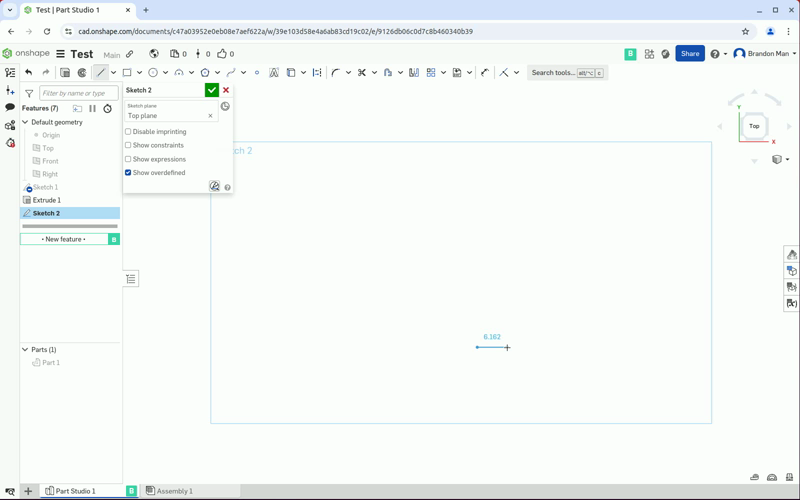
mouse_move(509, 347)
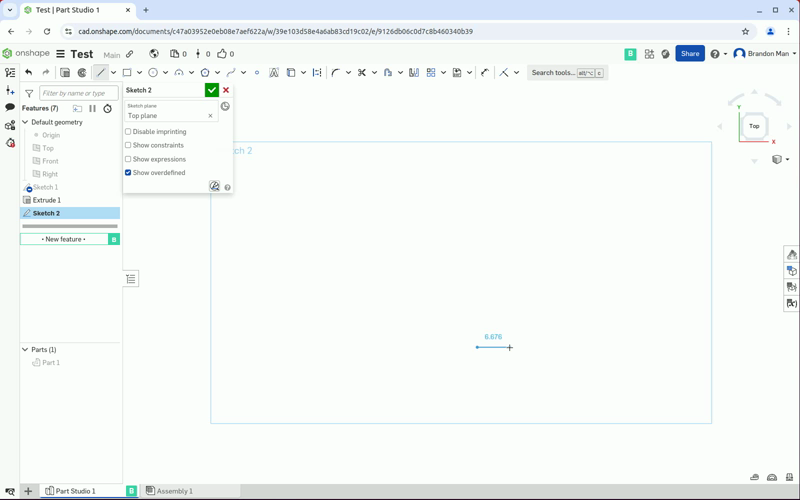
click(509, 347)
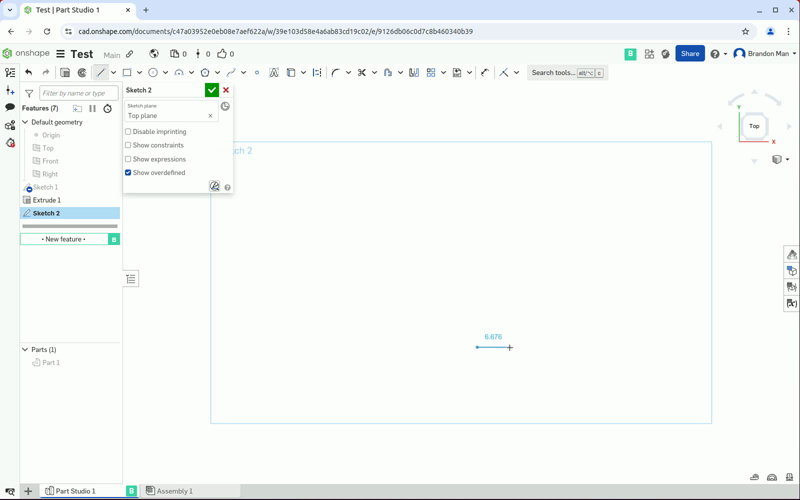
key_up(shift)
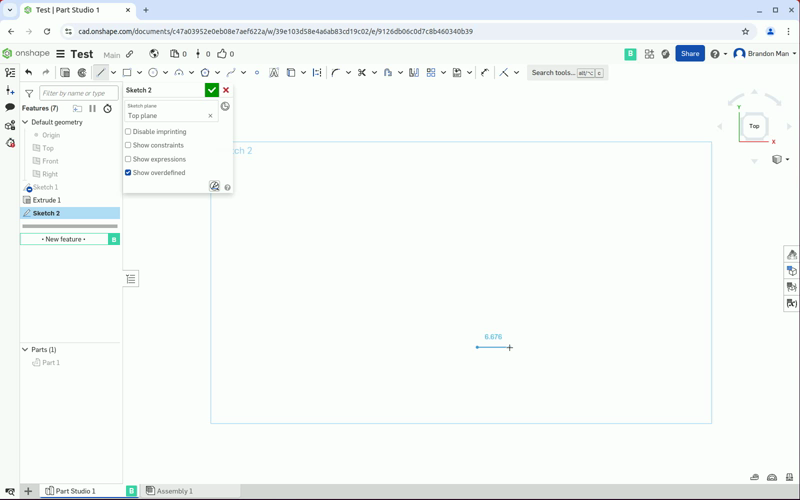
key_down(shift)
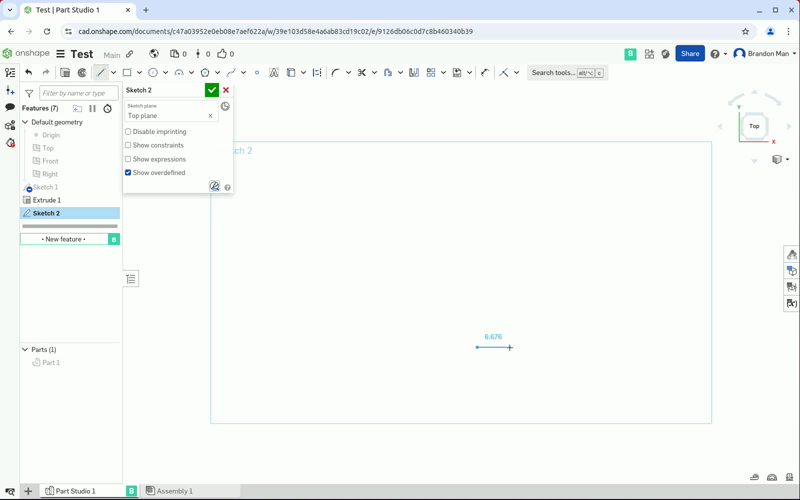
mouse_move(509, 251)
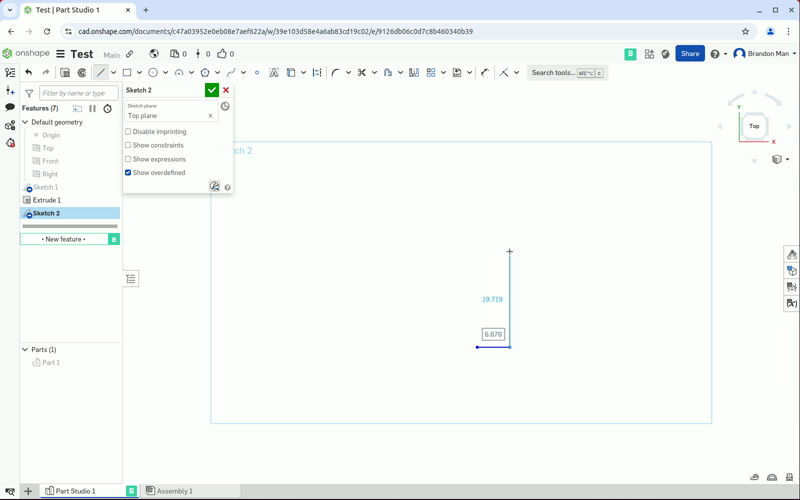
click(509, 251)
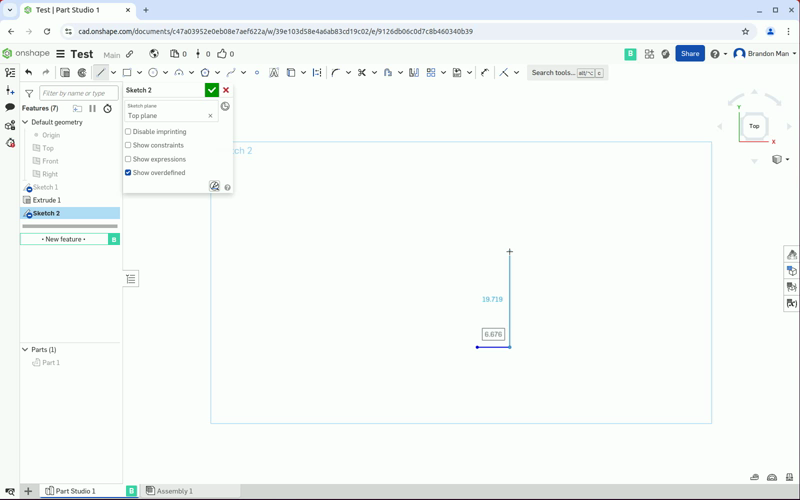
key_up(shift)
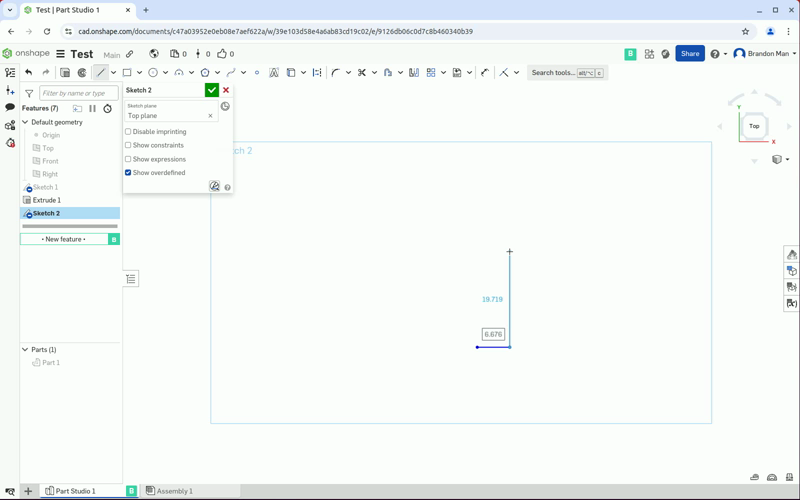
key_down(shift)
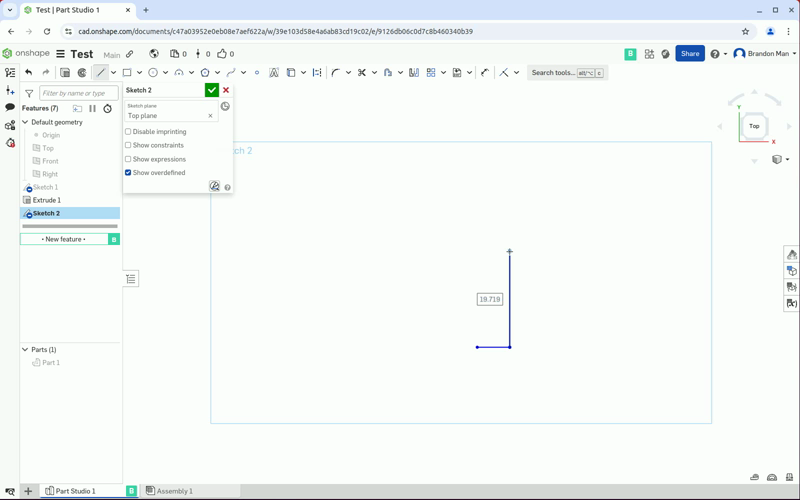
mouse_move(573, 251)
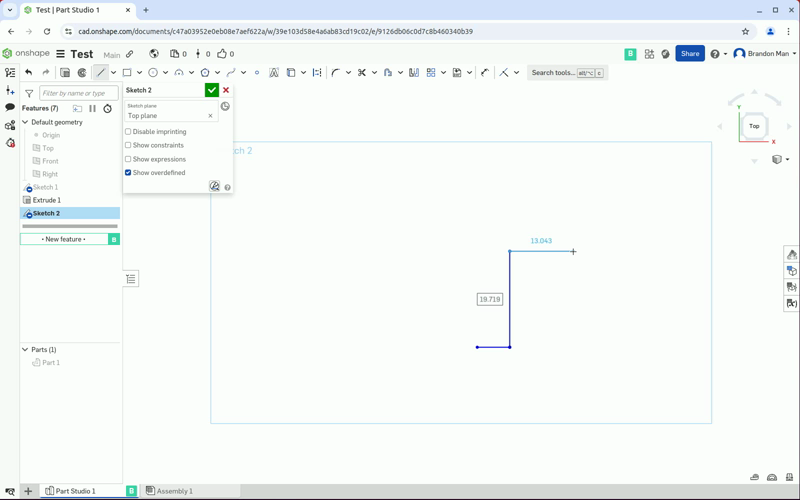
click(573, 251)
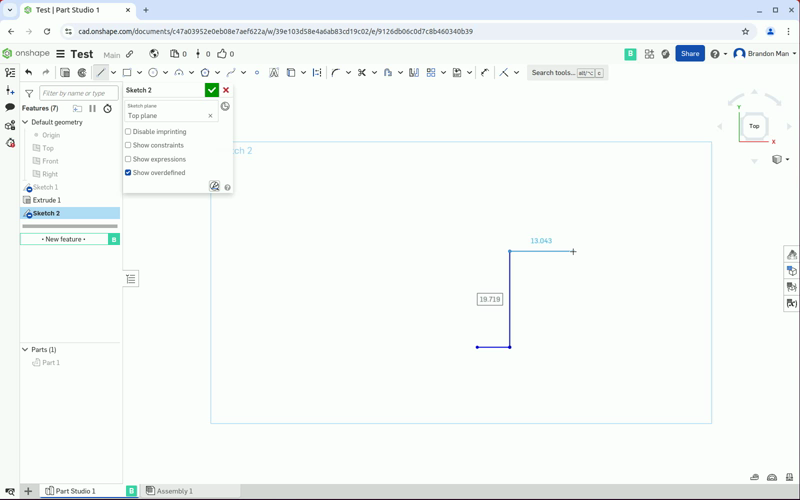
key_up(shift)
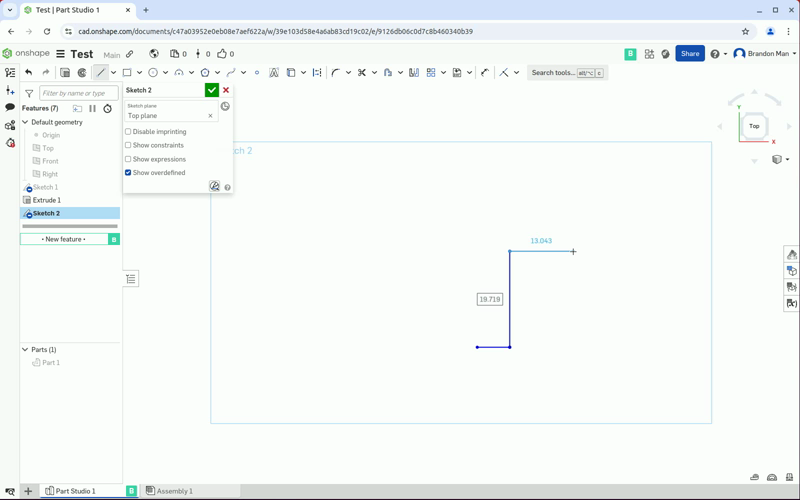
key_down(shift)
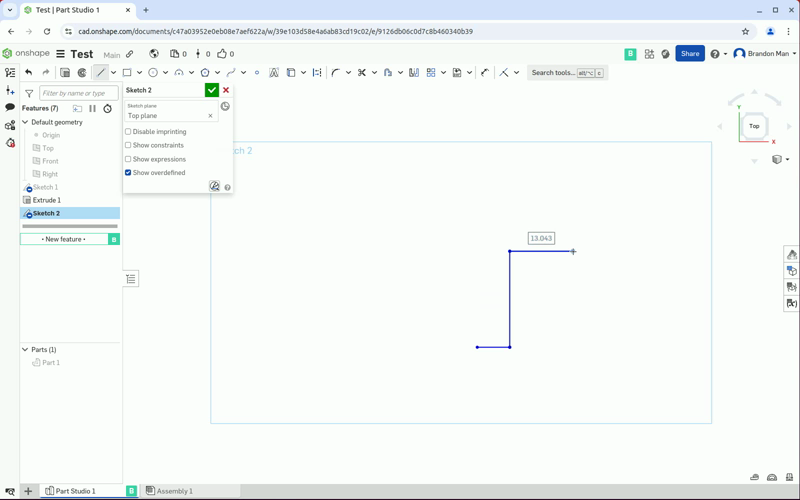
mouse_move(589, 251)
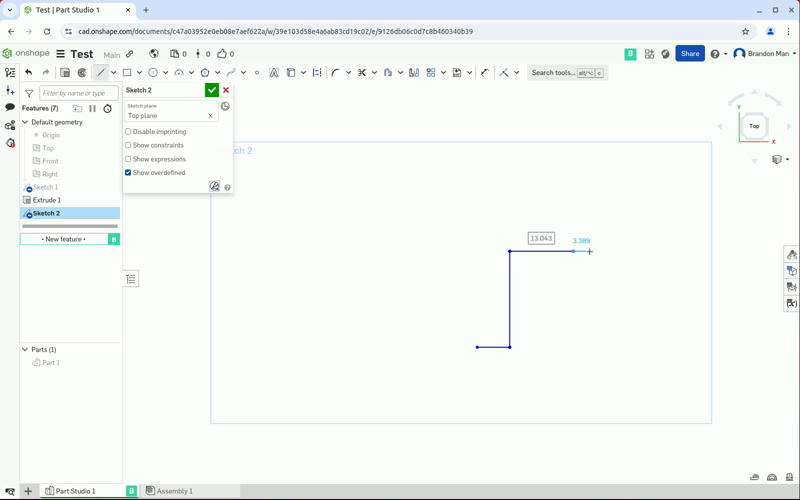
mouse_move(573, 218)
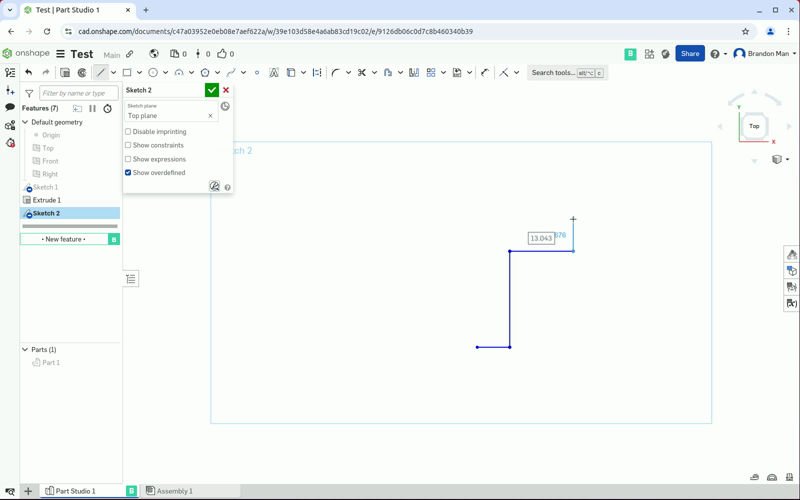
click(573, 218)
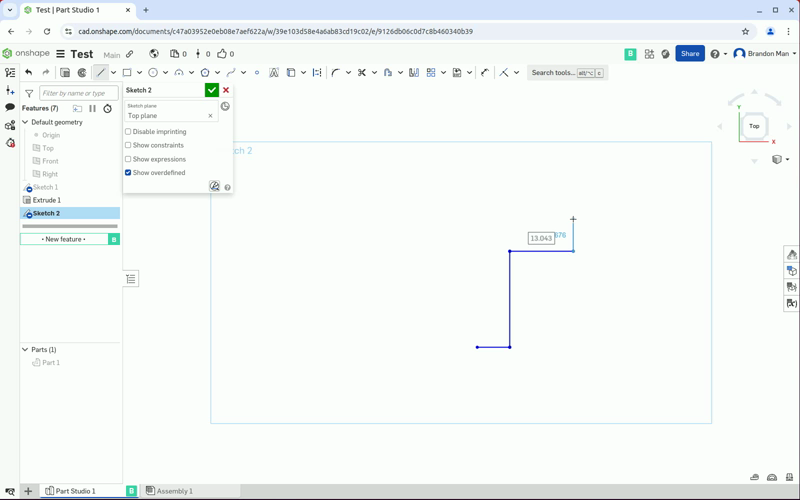
key_up(shift)
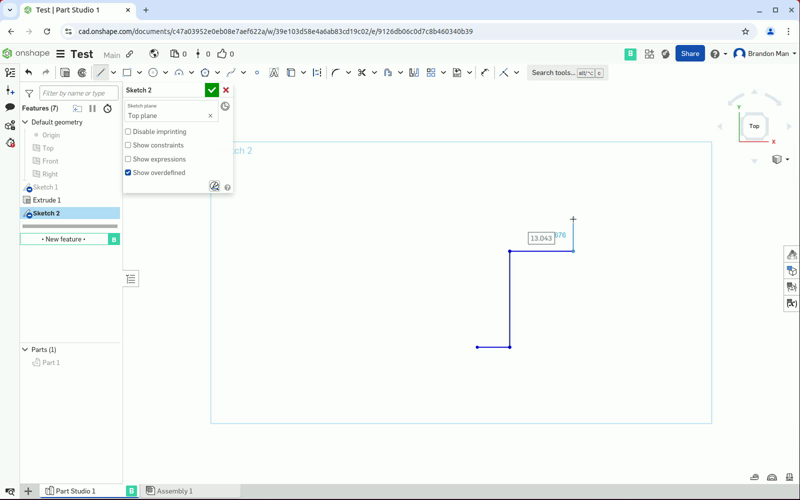
key_down(shift)
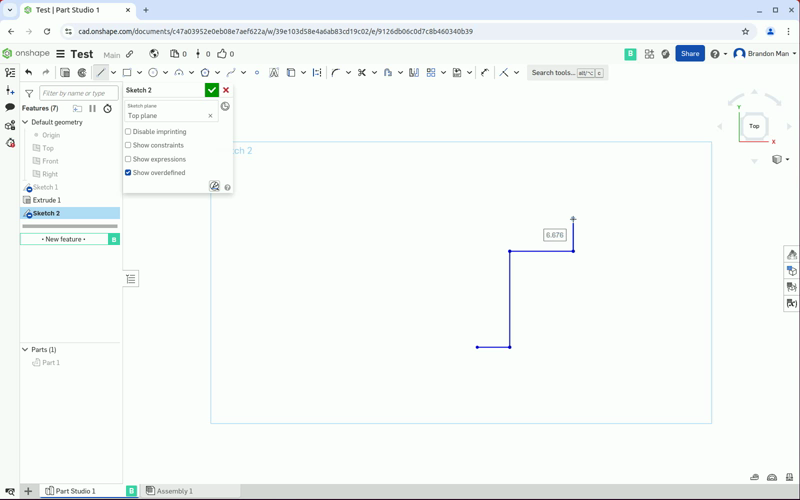
mouse_move(509, 218)
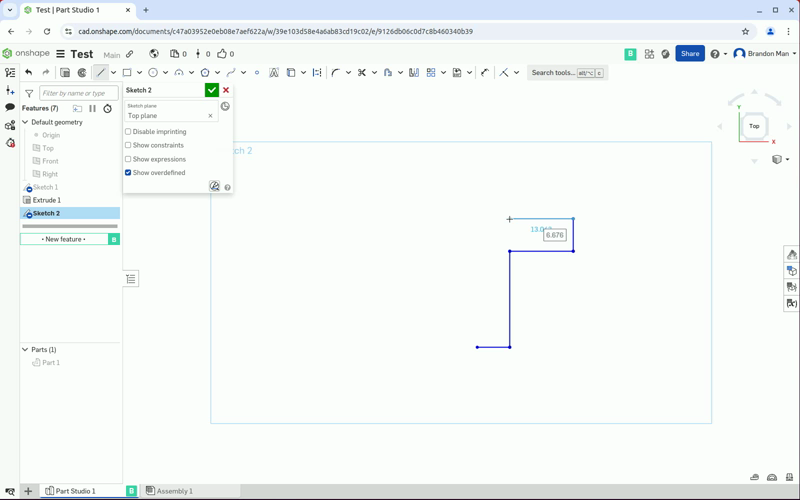
click(509, 218)
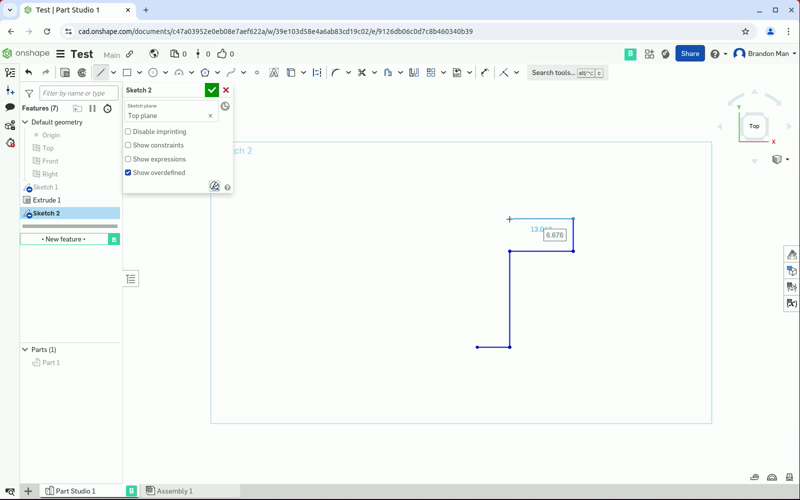
key_up(shift)
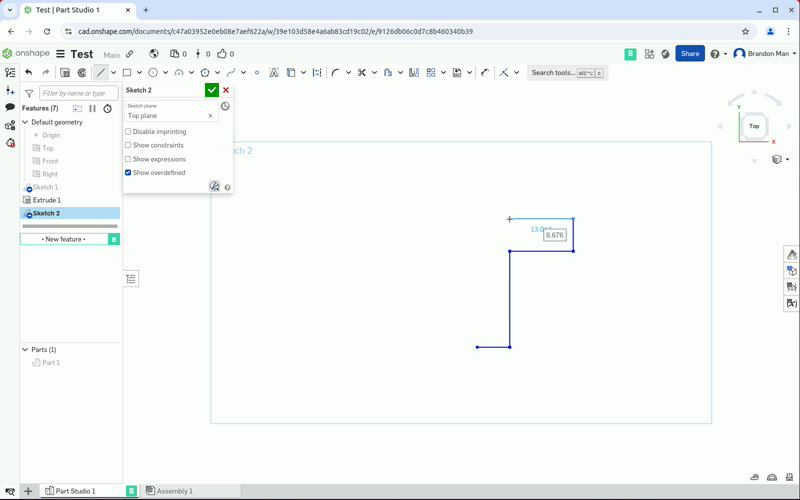
key_down(shift)
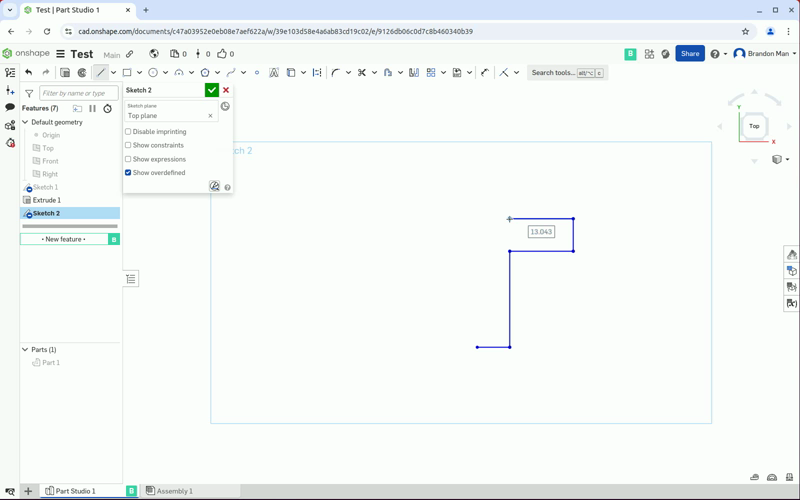
mouse_move(539, 218)
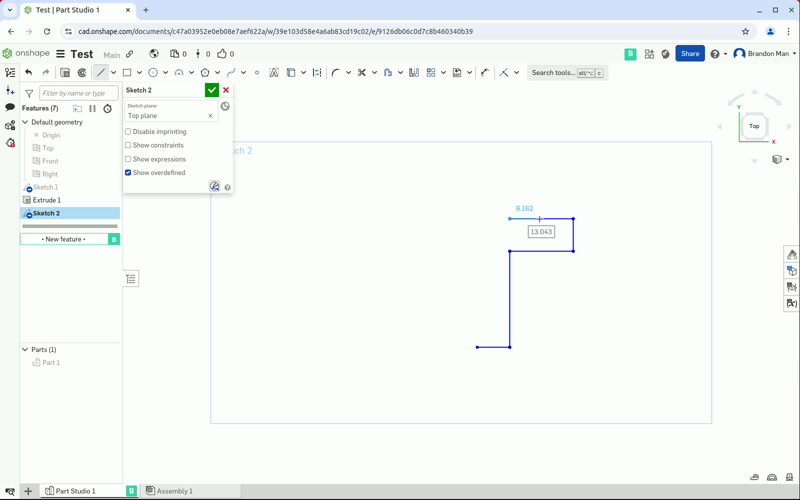
mouse_move(477, 218)
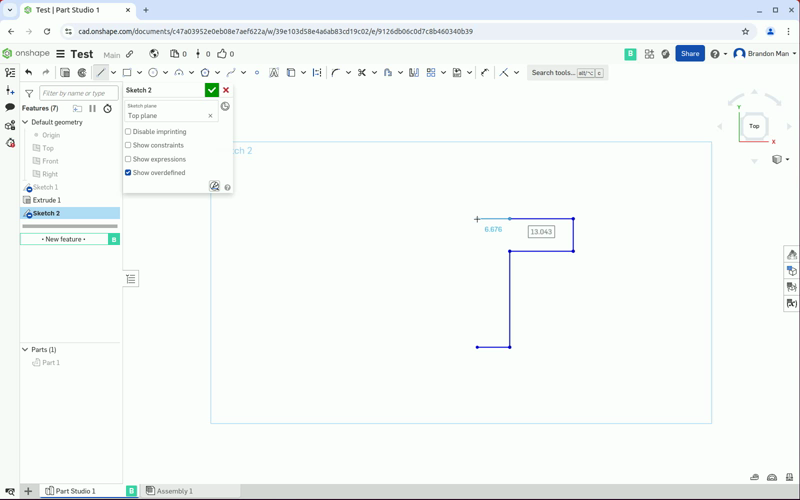
click(477, 218)
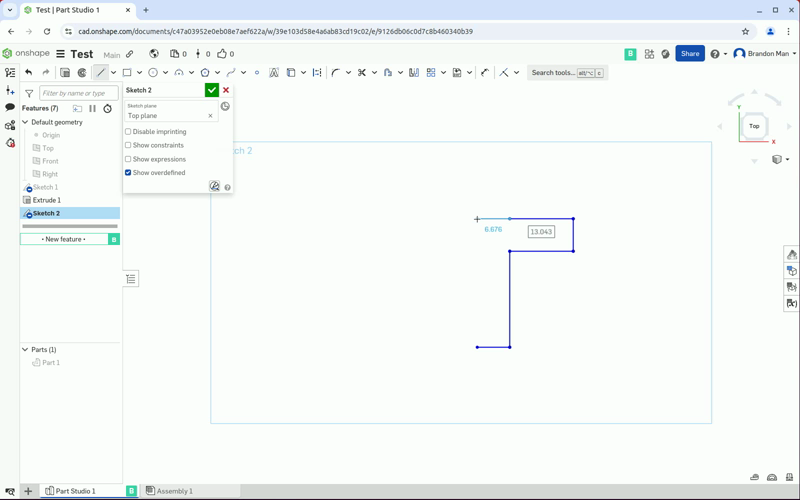
key_up(shift)
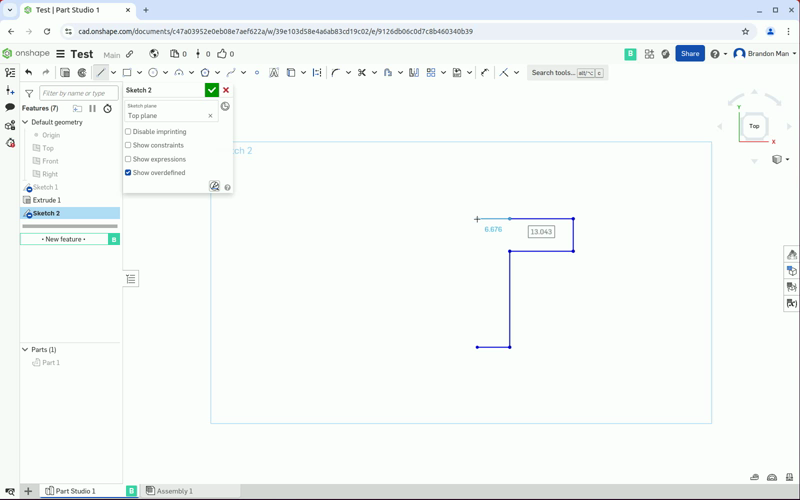
key_down(shift)
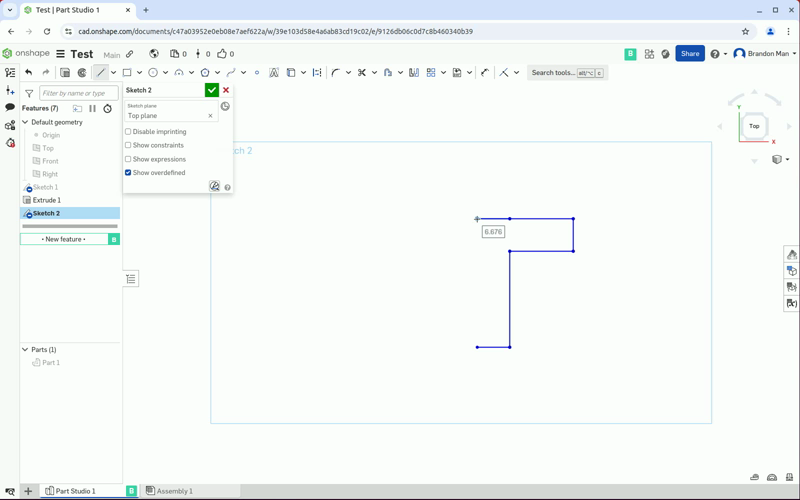
mouse_move(477, 347)
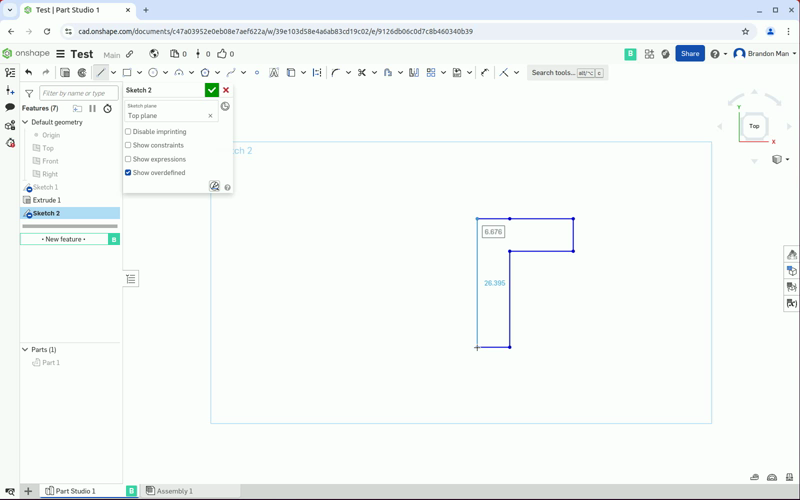
key_up(shift)
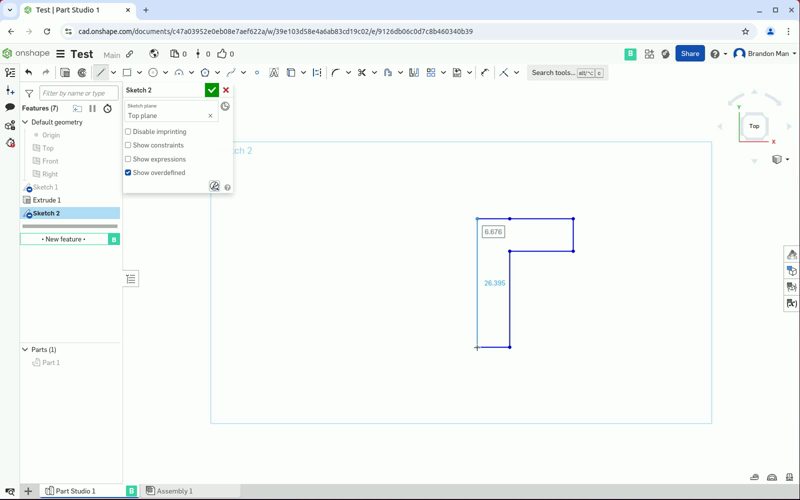
click(477, 347)
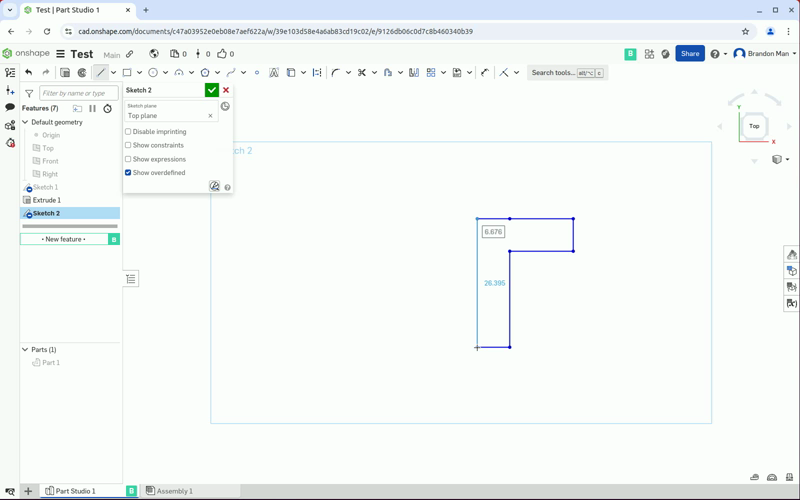
key(esc)
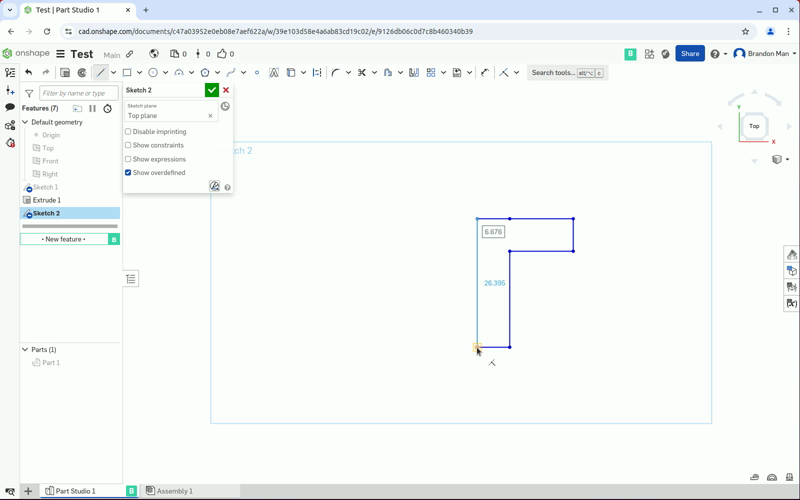
mouse_move(498, 261)
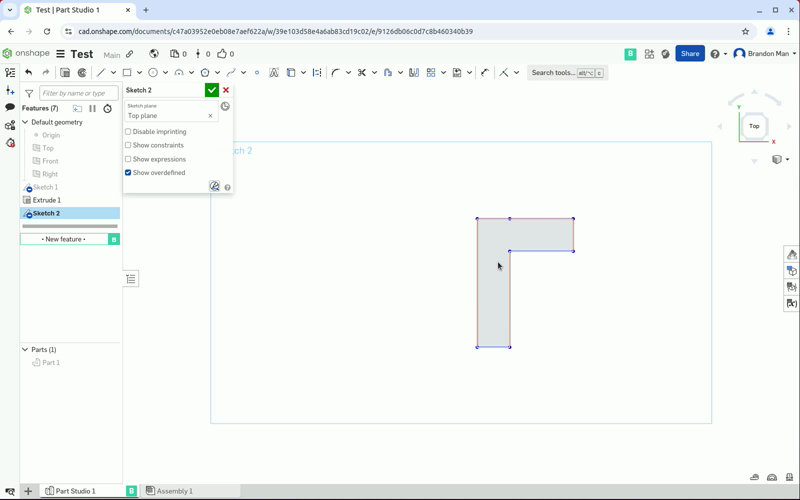
click(498, 261)
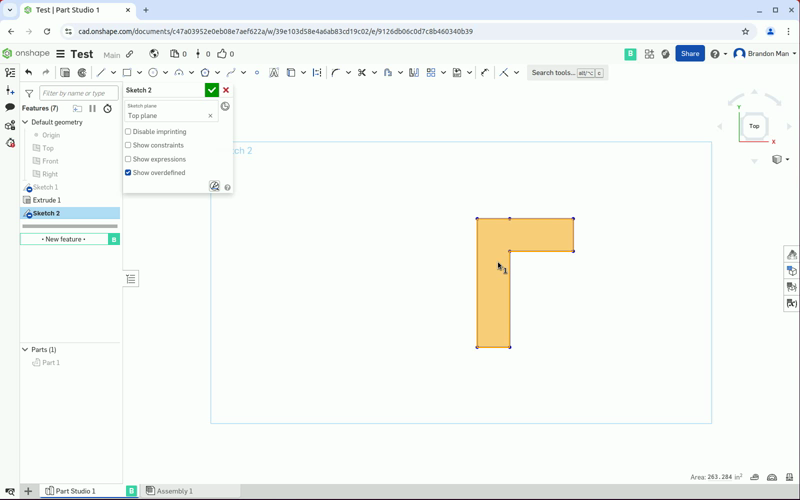
mouse_move(73, 352)
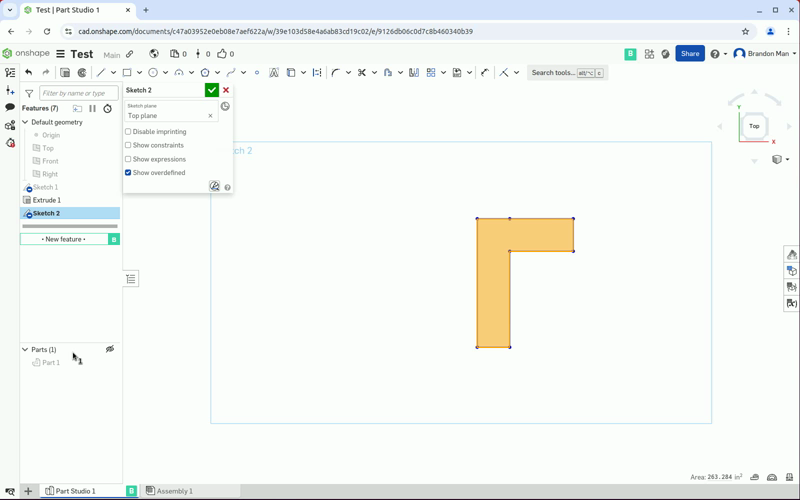
key(shift+y)
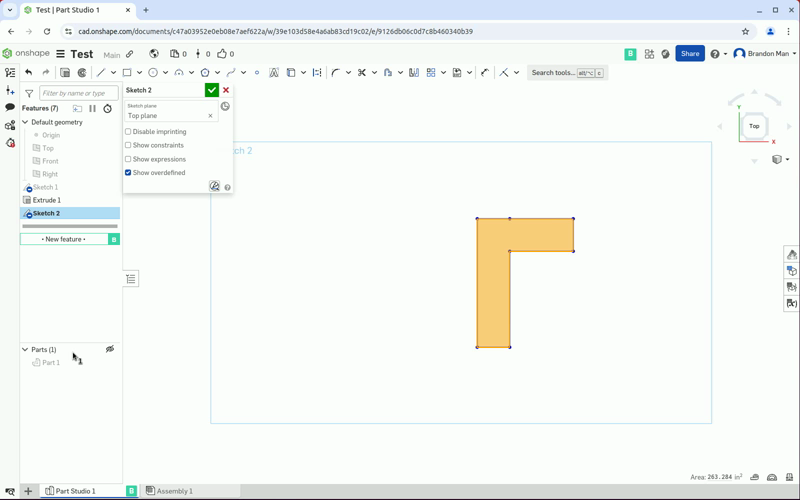
key(shift+e)
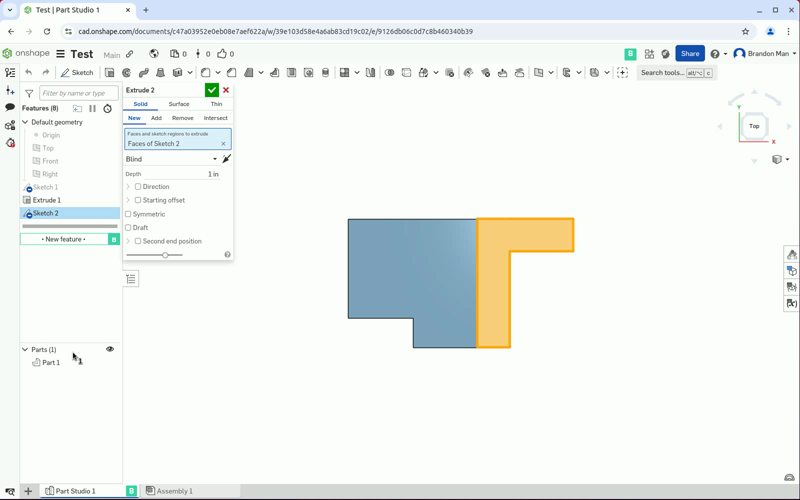
mouse_move(143, 106)
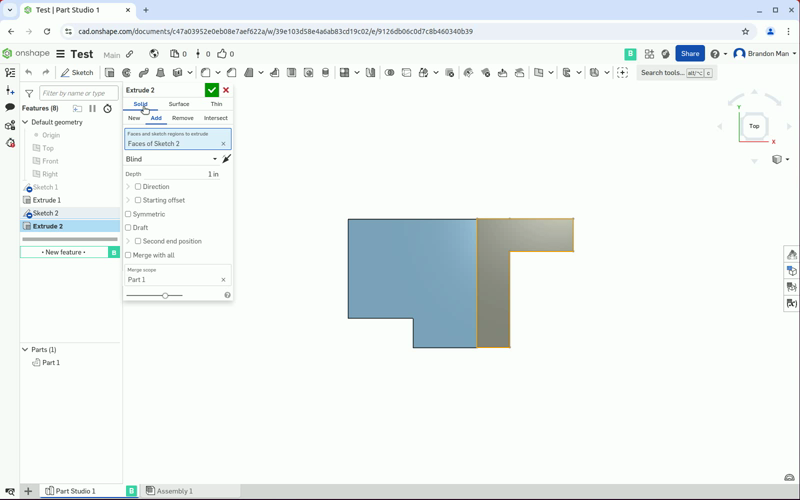
click(143, 106)
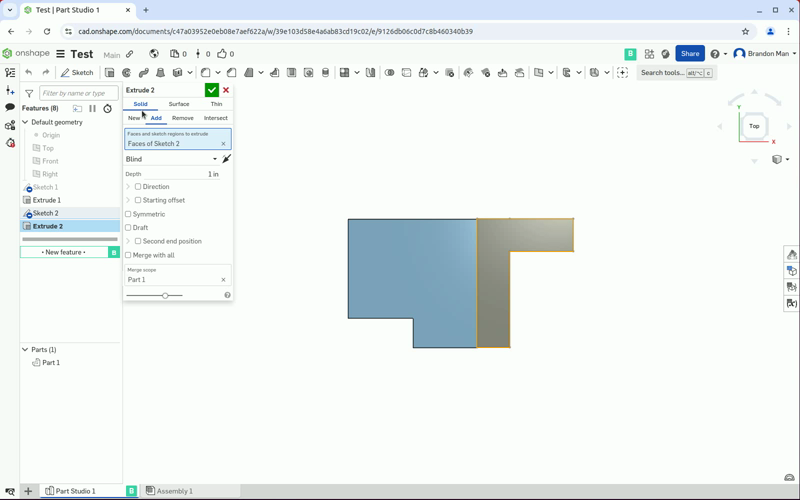
mouse_move(137, 120)
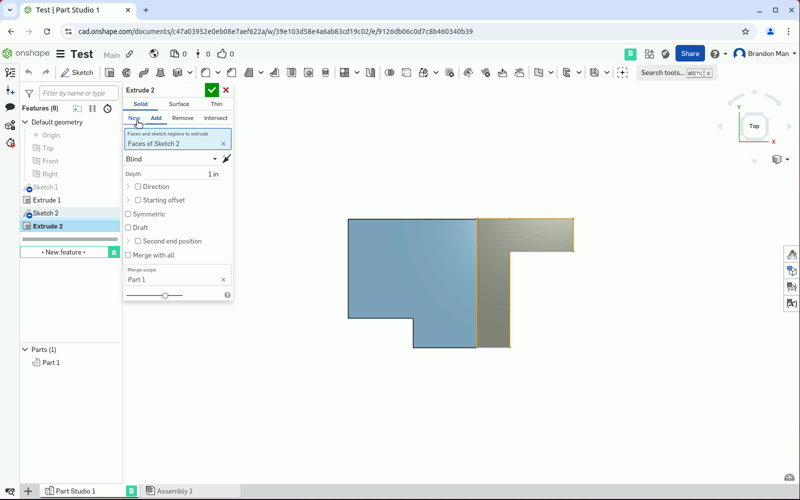
click(137, 120)
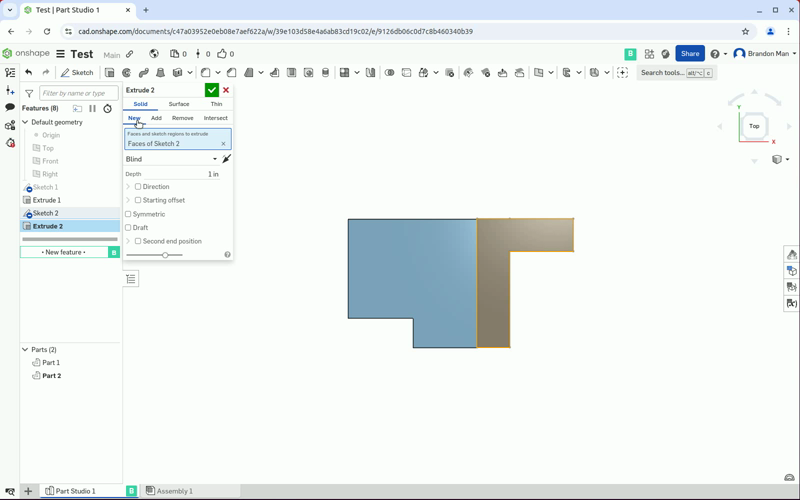
key(tab, 4)
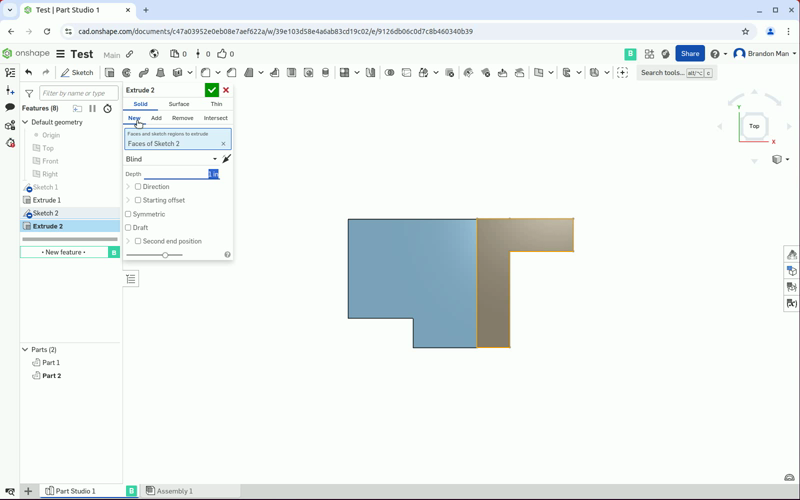
text(19.738)
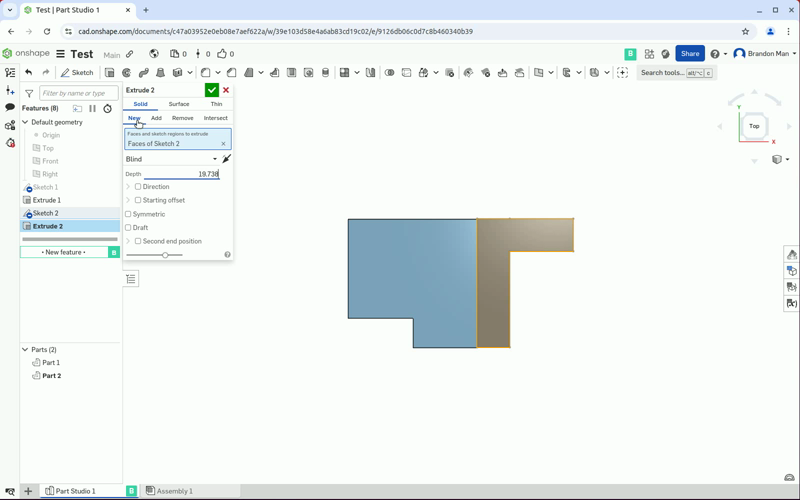
key(enter)
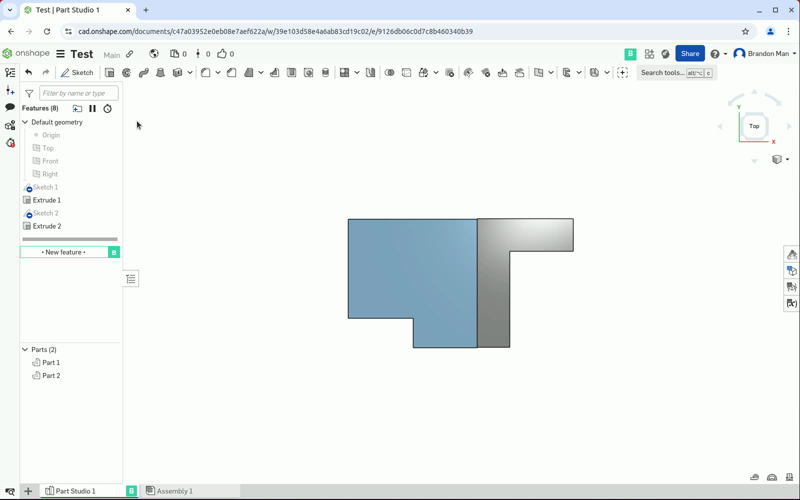
key(shift+h)
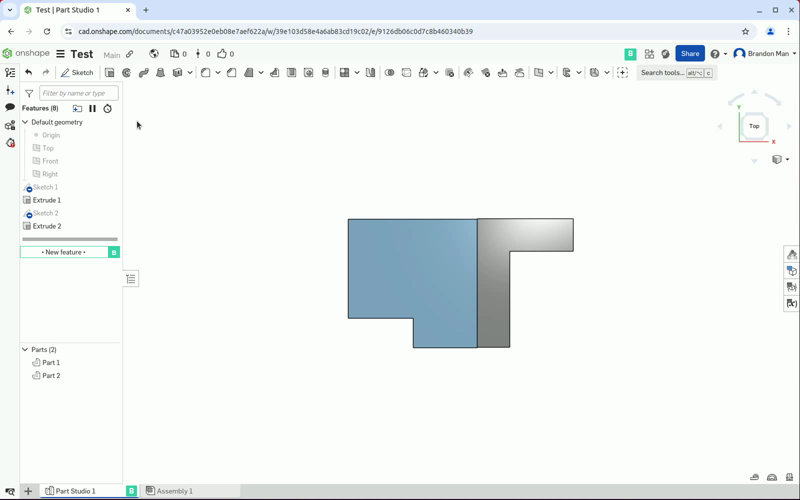
key(shift+h)
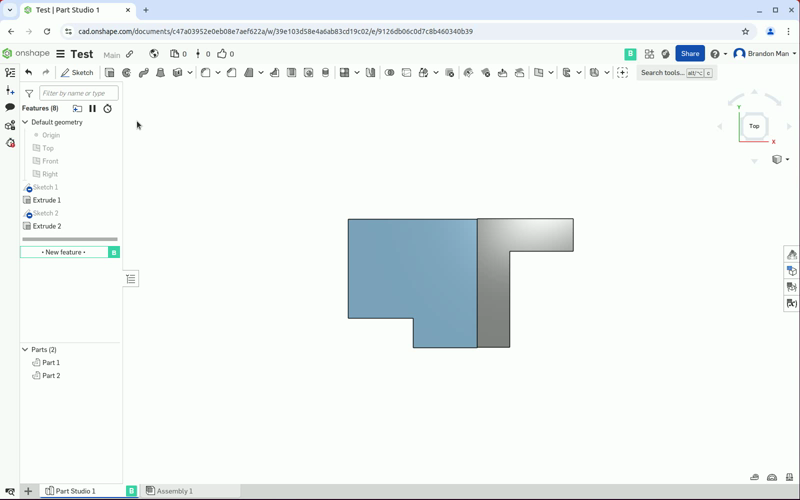
mouse_move(73, 189)
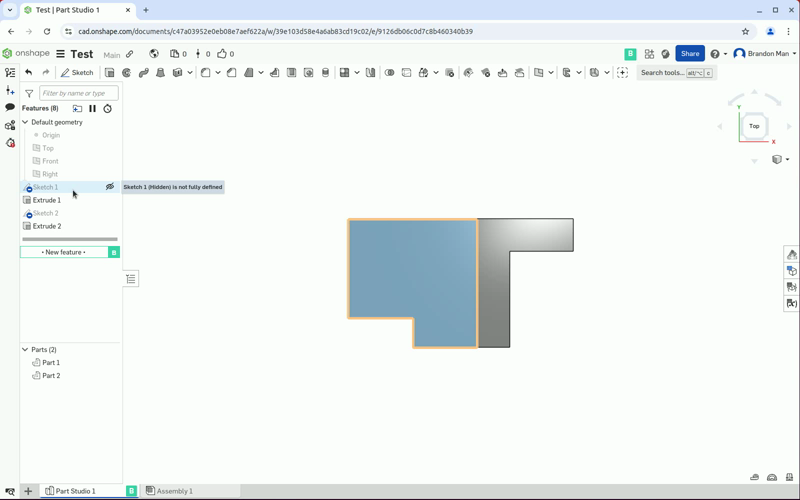
click(73, 189)
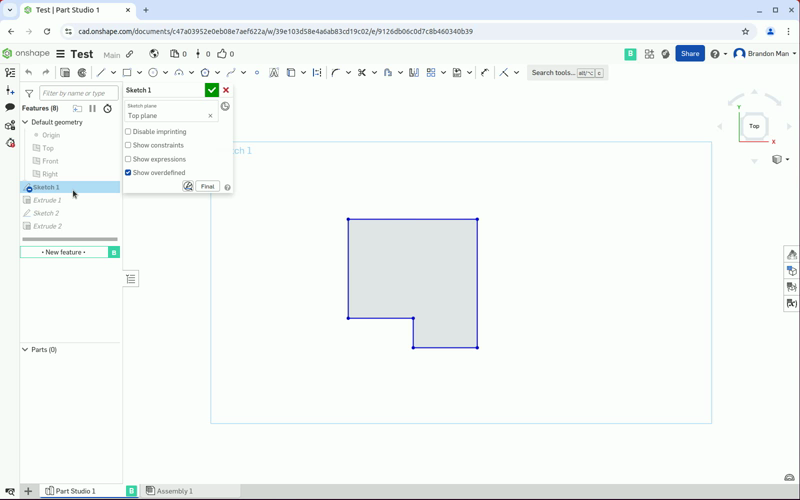
mouse_move(229, 92)
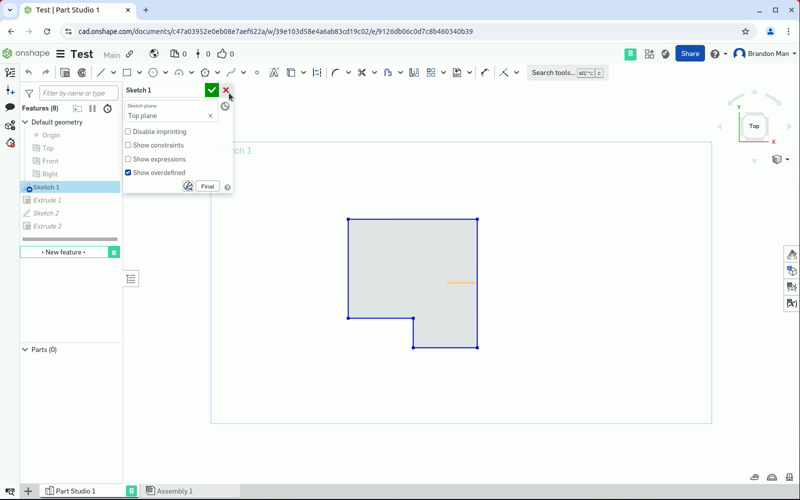
click(229, 92)
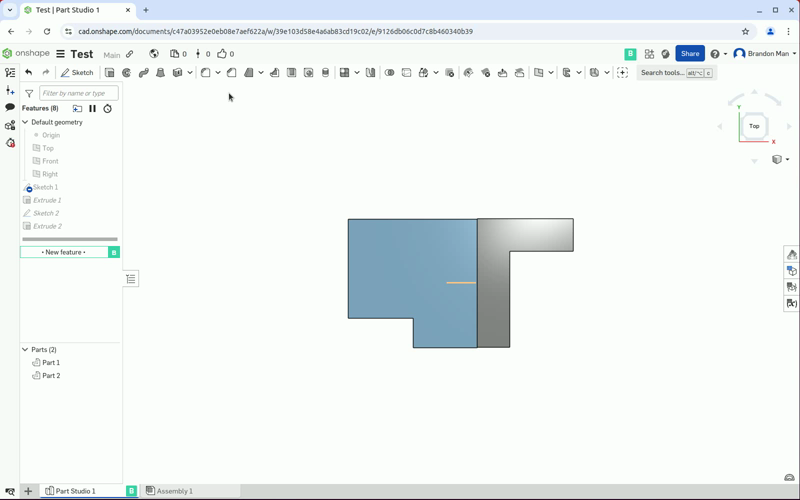
mouse_move(73, 352)
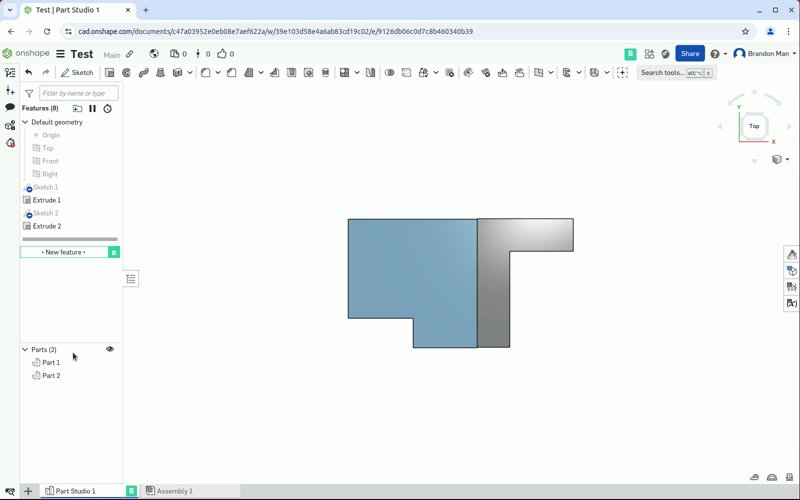
key(y)
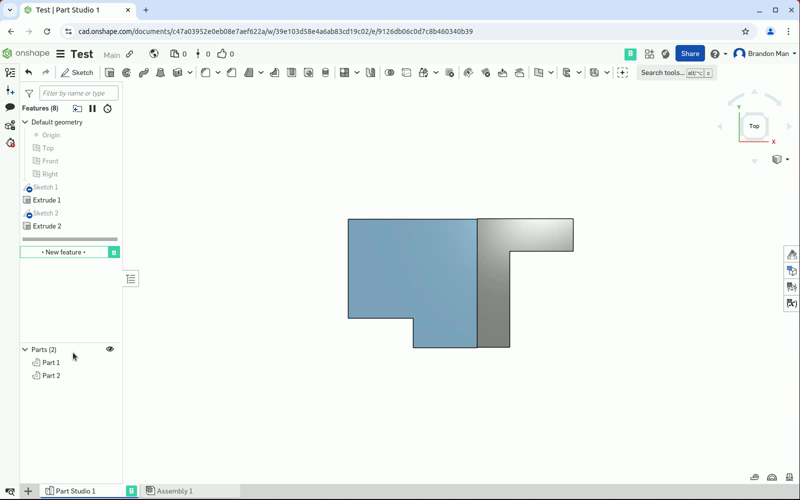
key(shift+p)
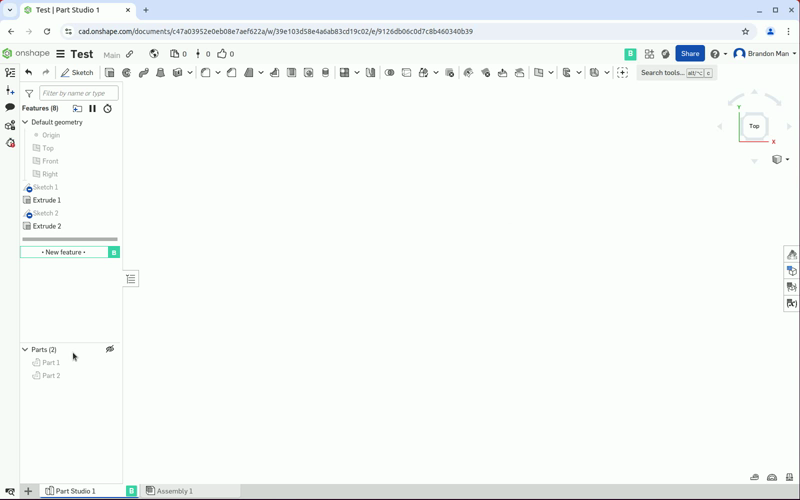
key(space)
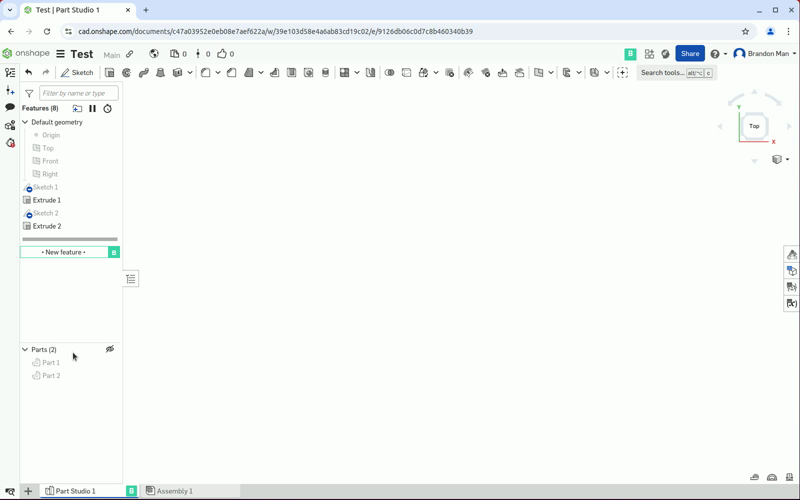
key_down(shift)
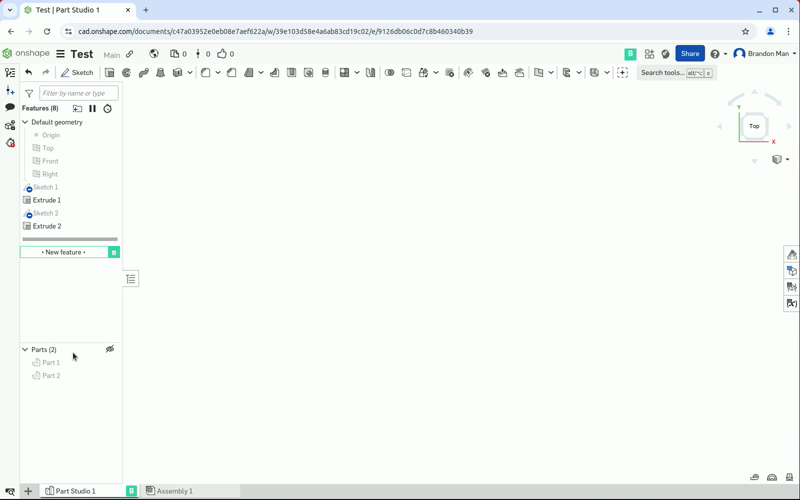
key(up)
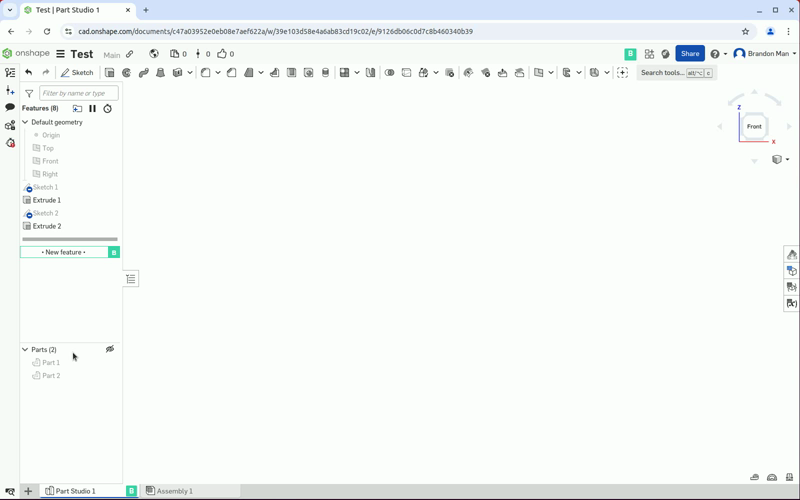
key_up(shift)
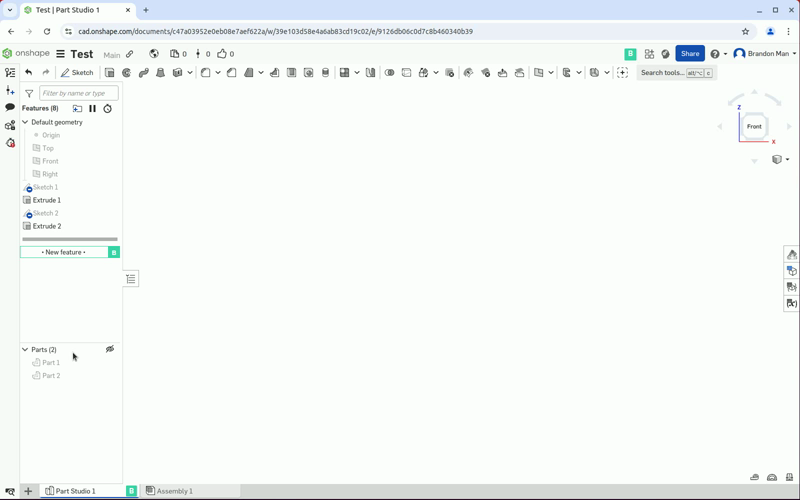
key(space)
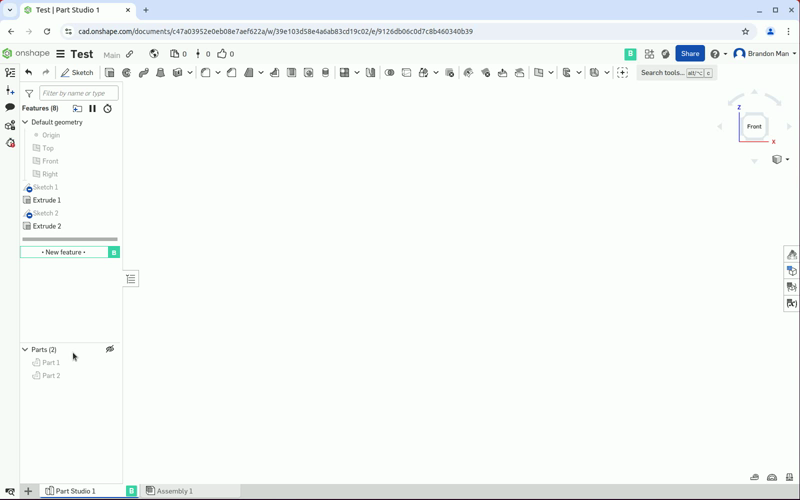
key_down(shift)
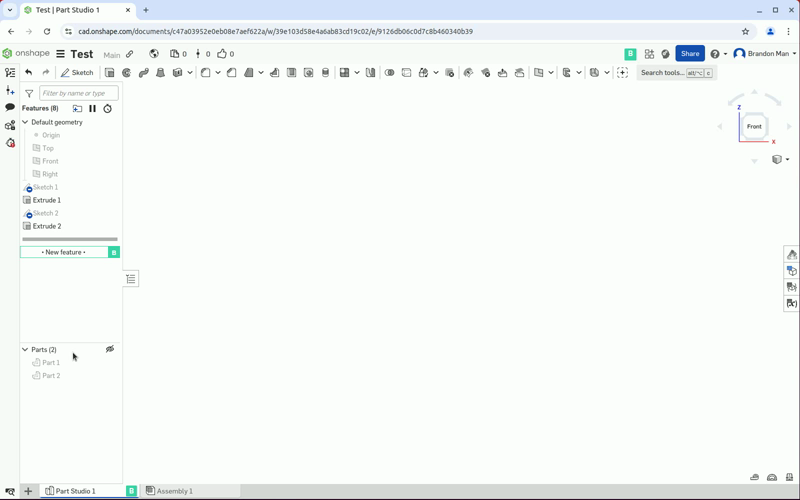
key(left)
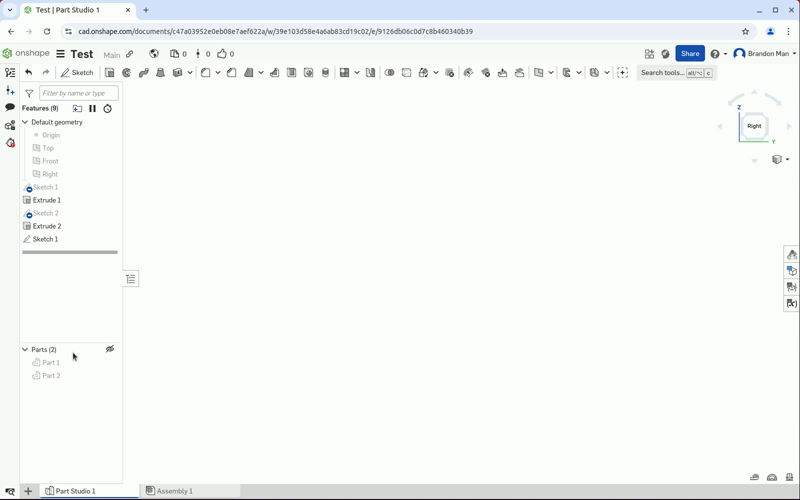
key_up(shift)
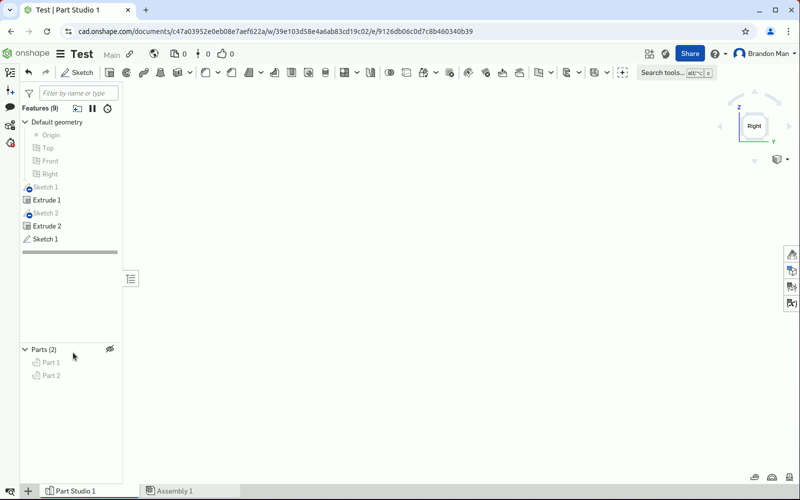
mouse_move(73, 352)
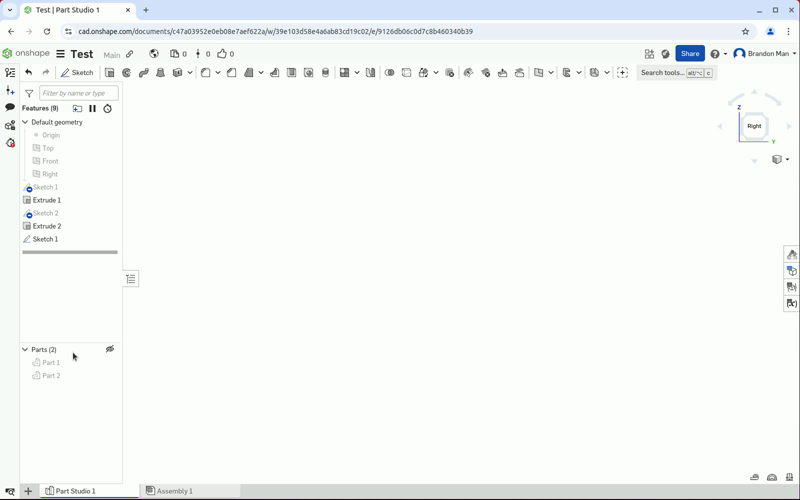
key(shift+y)
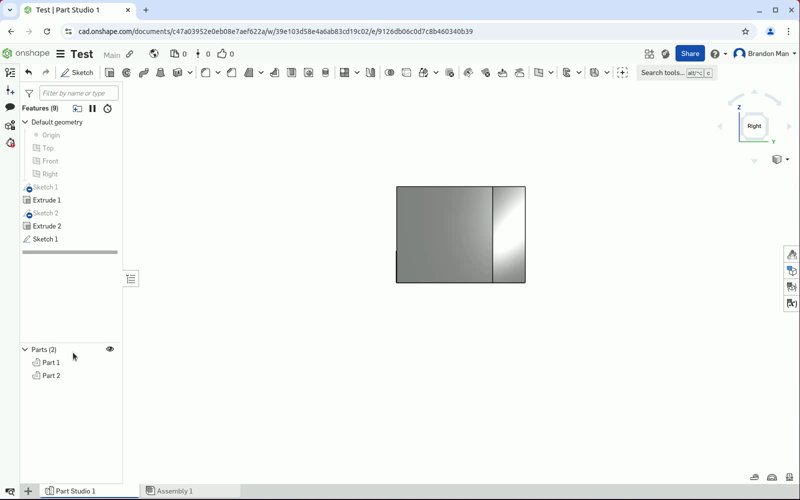
mouse_move(541, 75)
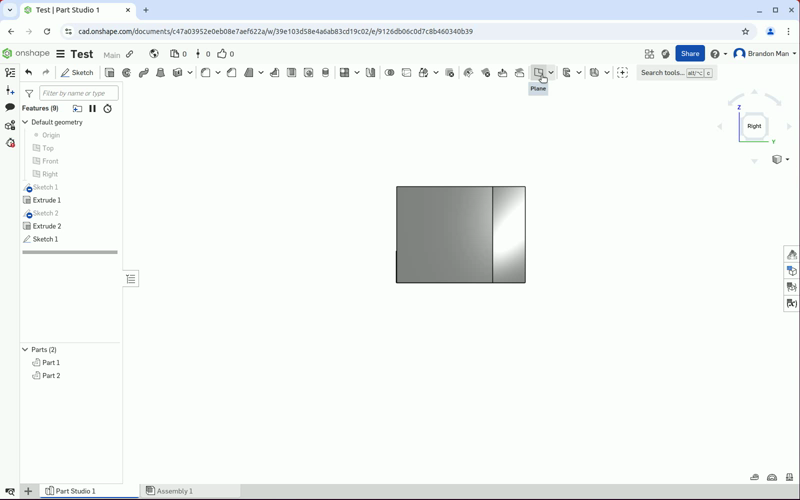
click(541, 75)
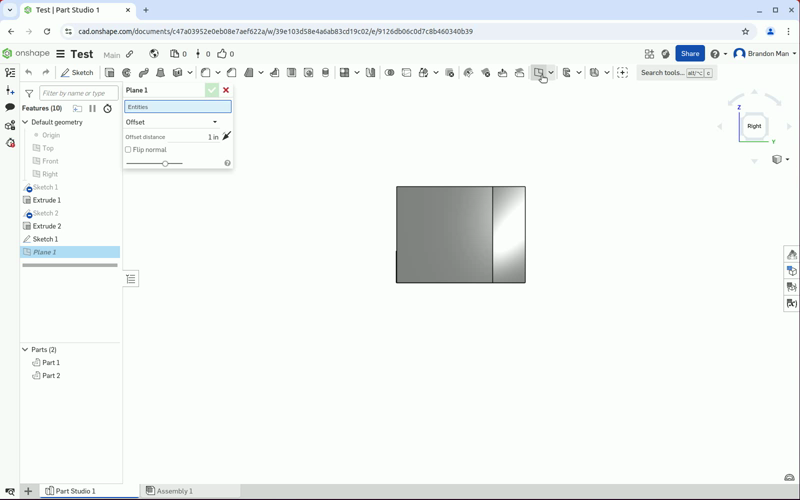
mouse_move(73, 176)
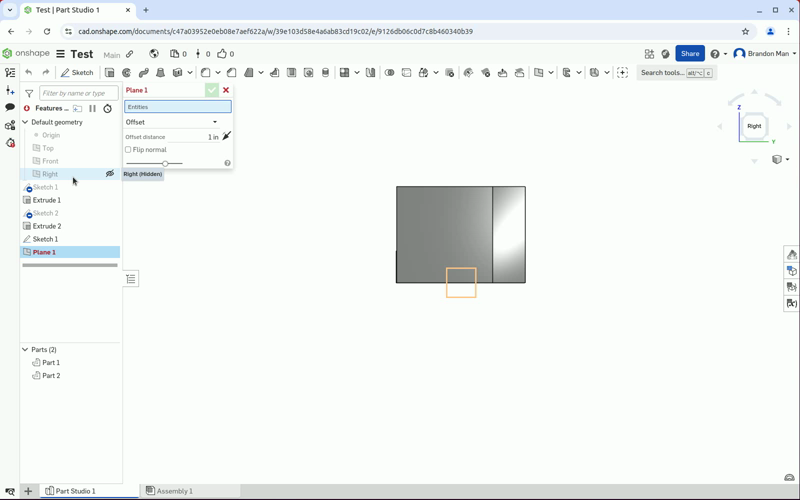
click(73, 176)
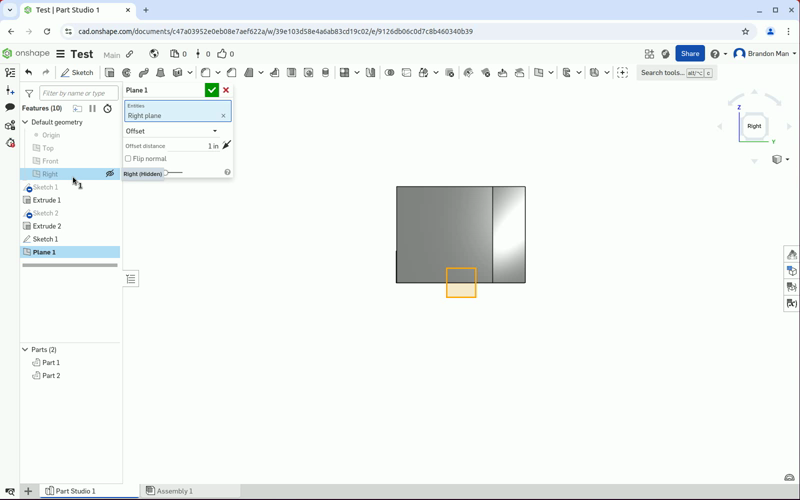
key(tab, 2)
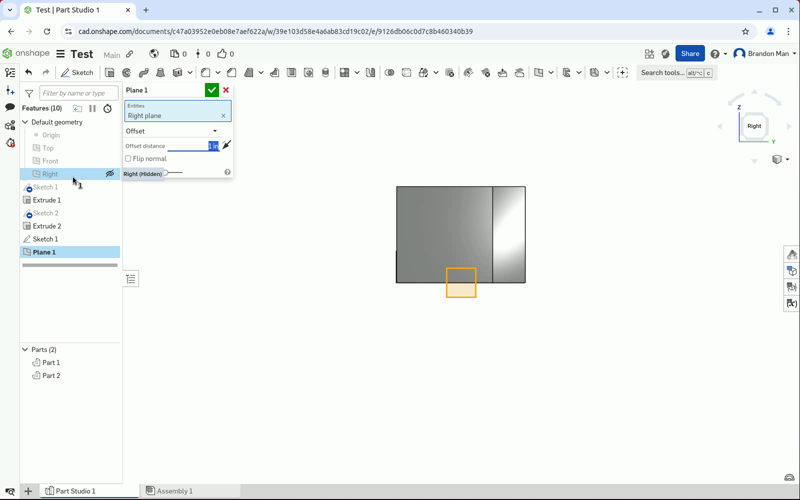
text(9.86)
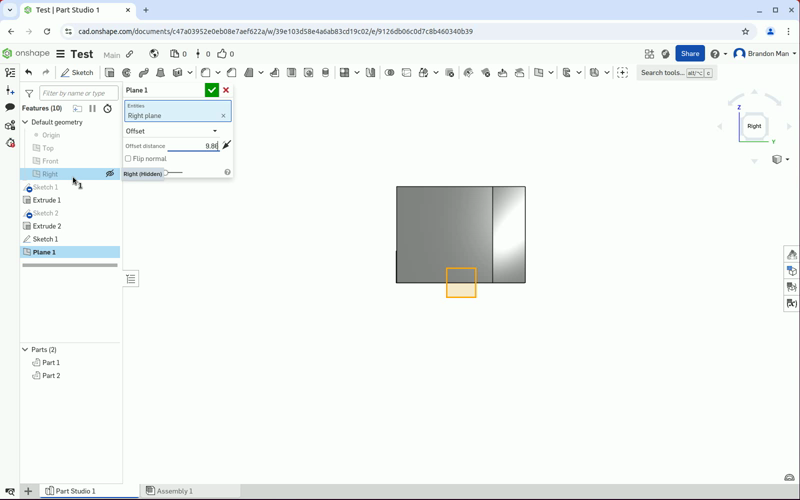
key(enter, 2)
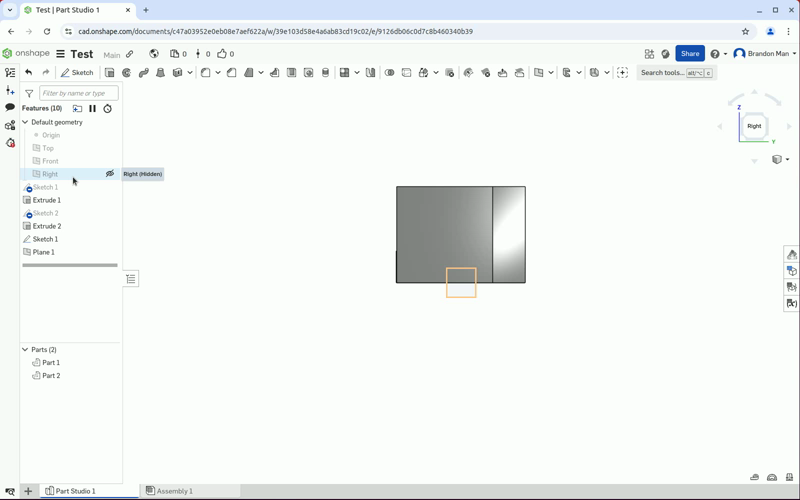
key(shift+s)
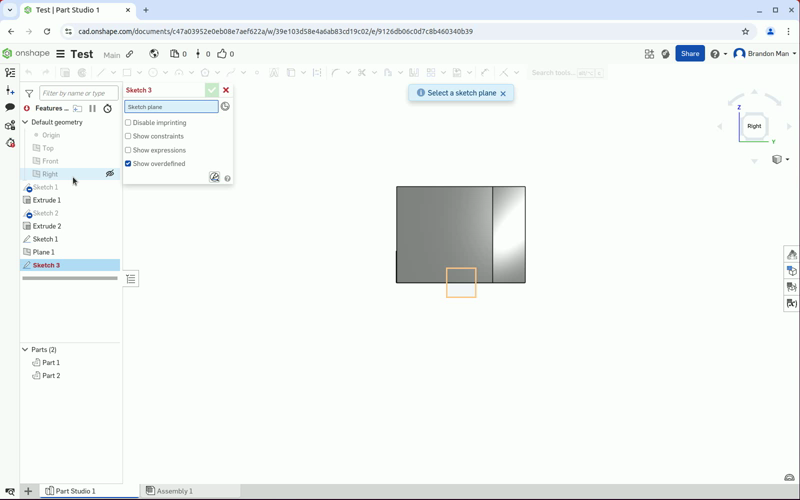
mouse_move(73, 254)
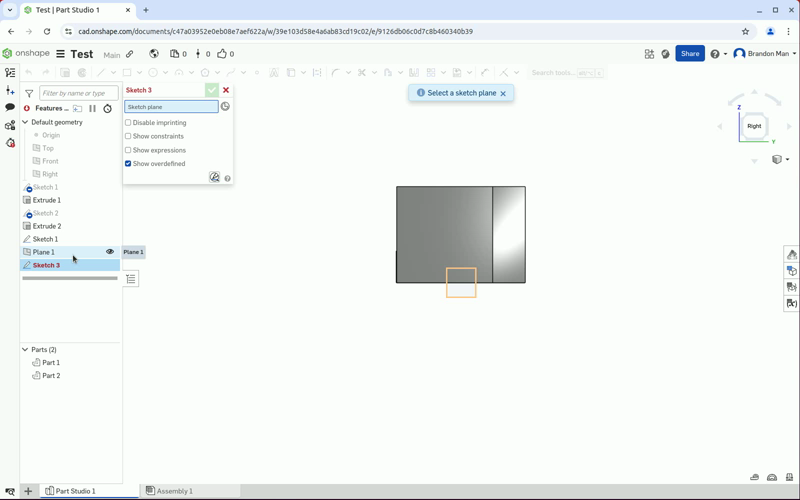
click(73, 254)
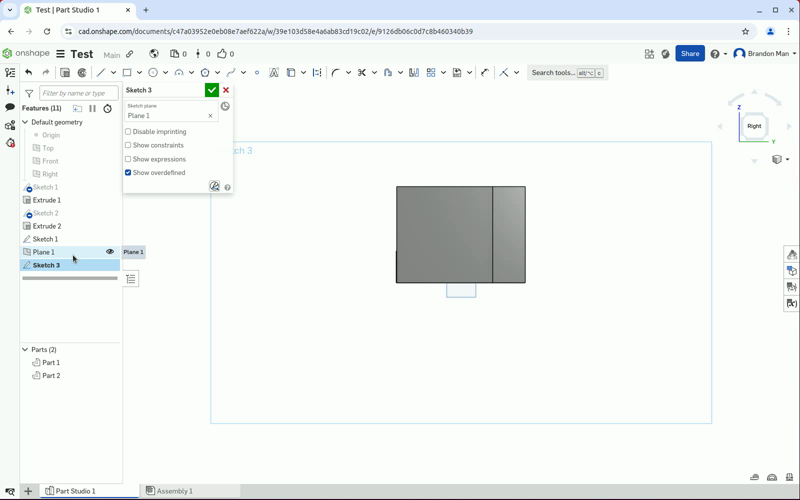
mouse_move(73, 352)
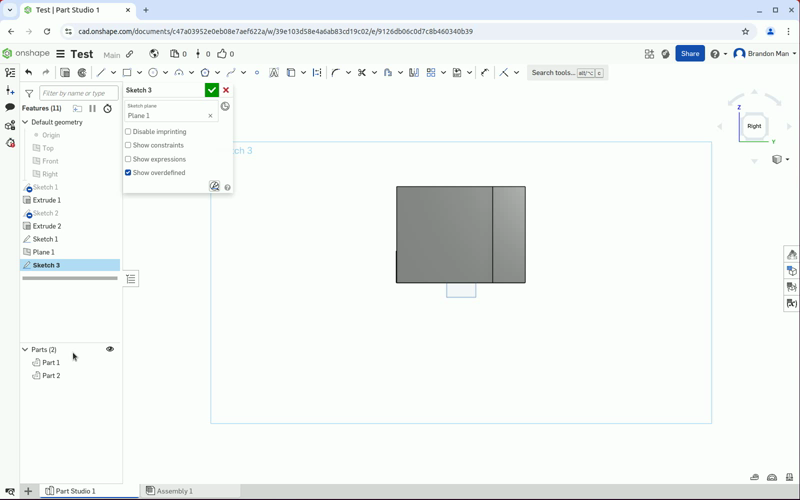
key(y)
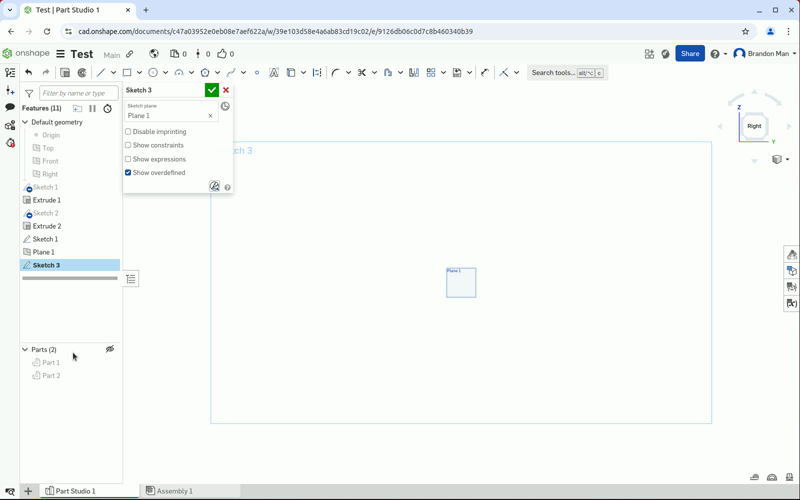
key(c)
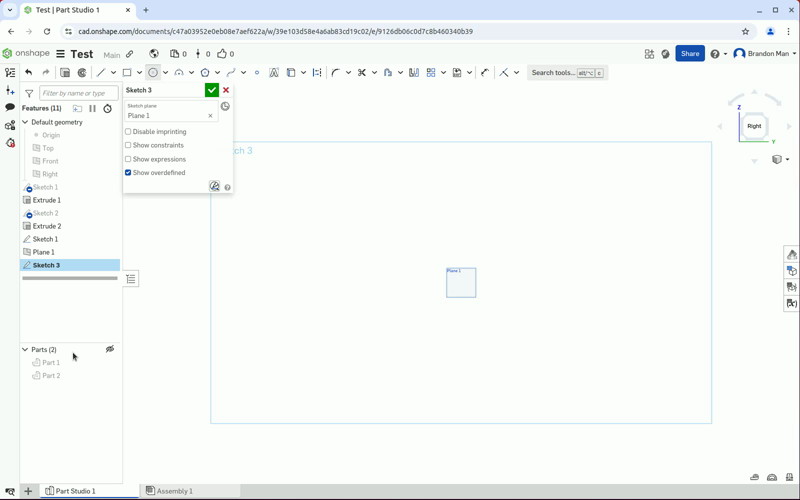
key_down(shift)
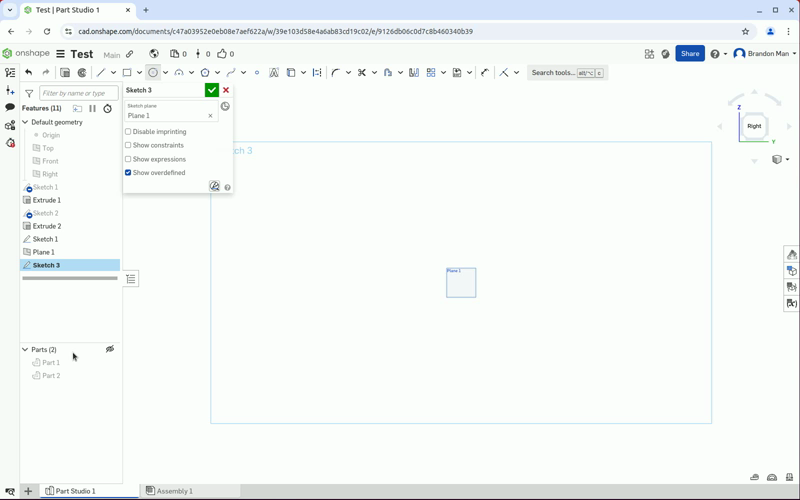
mouse_move(445, 218)
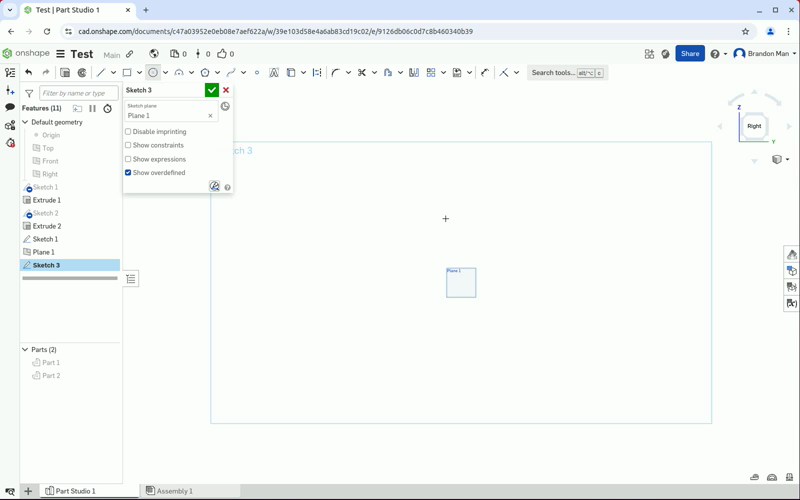
click(445, 218)
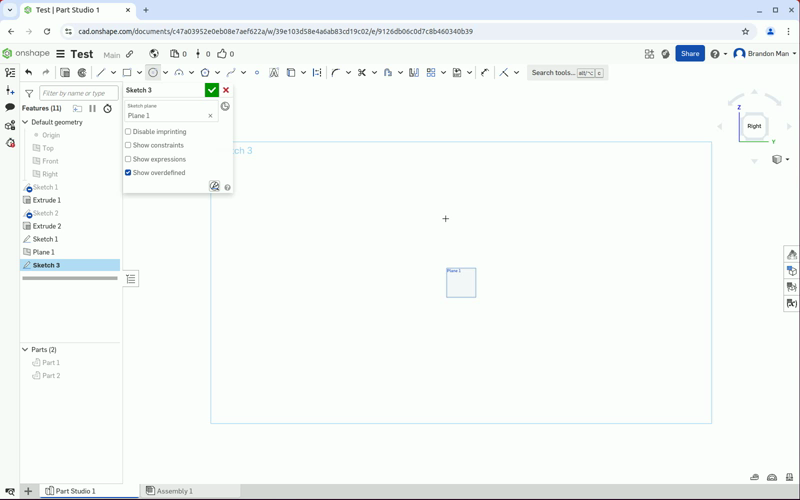
key_up(shift)
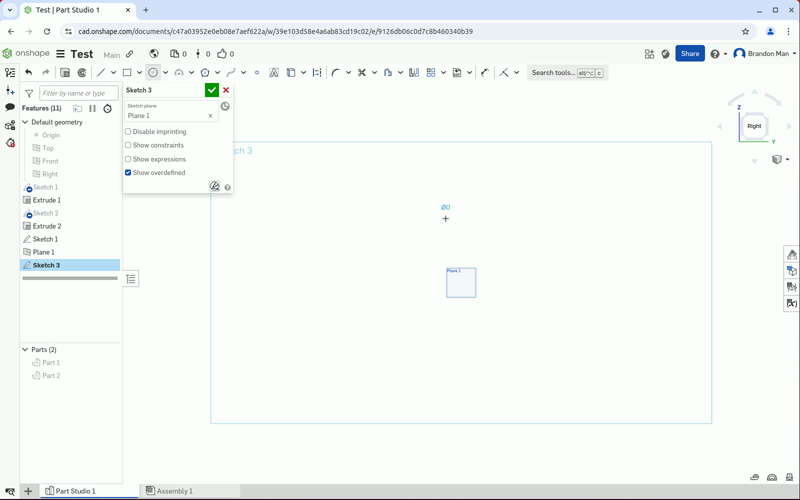
mouse_move(462, 218)
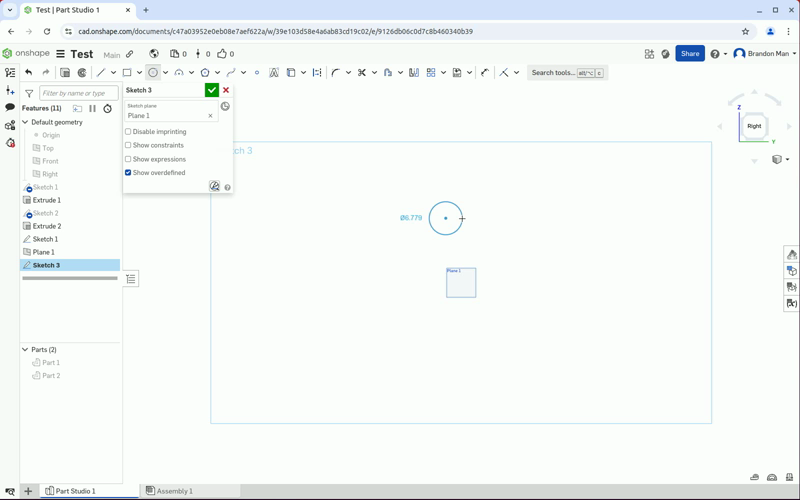
click(462, 218)
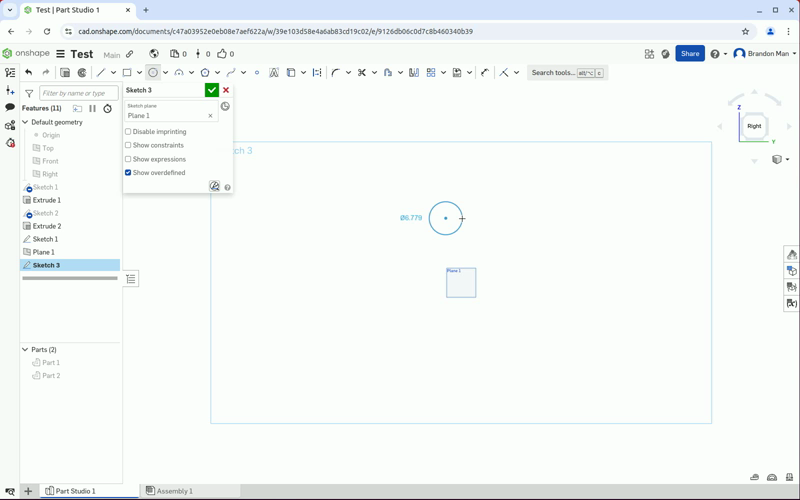
key(esc)
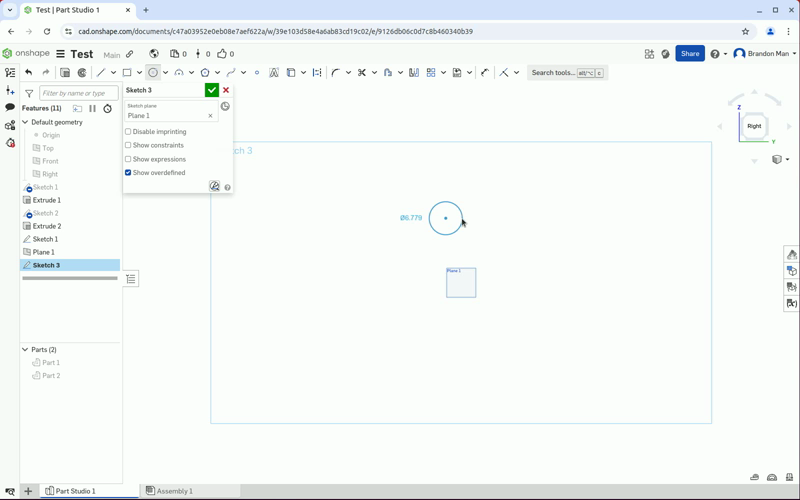
mouse_move(453, 216)
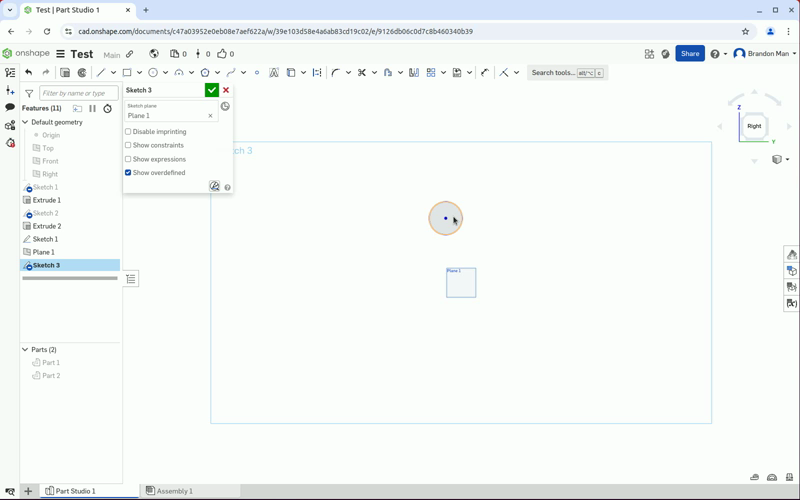
scroll(6)
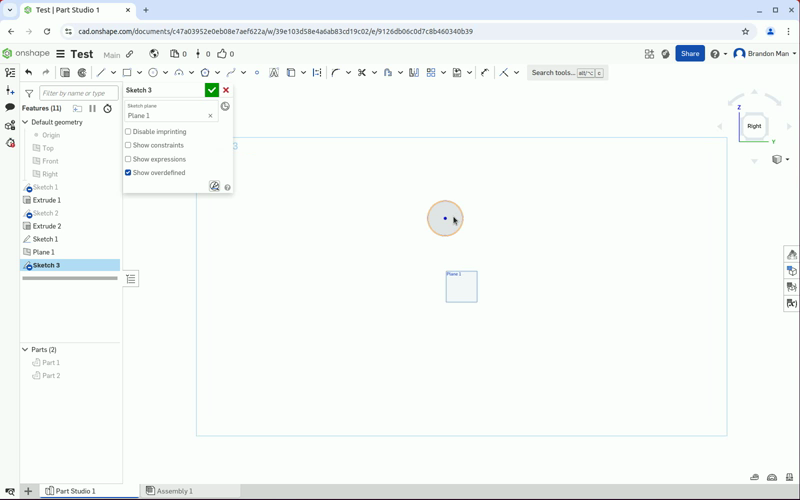
scroll(6)
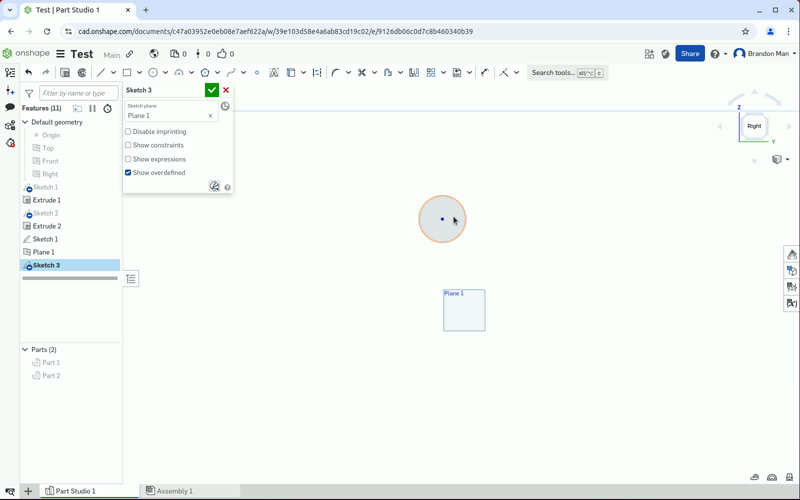
scroll(6)
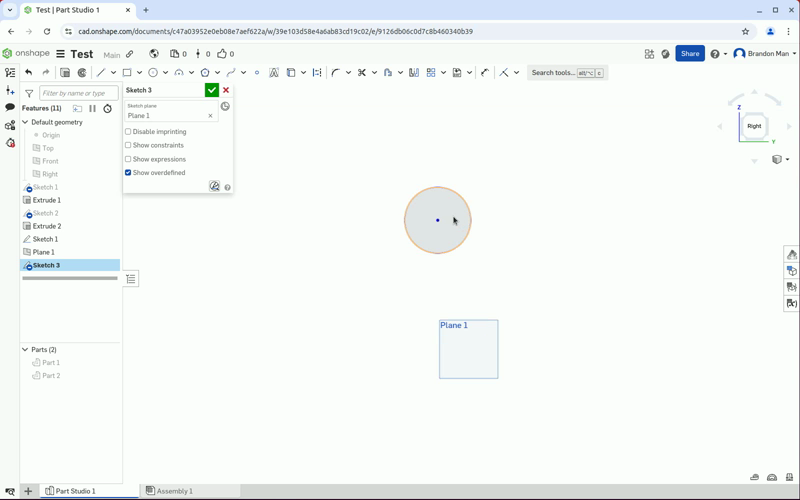
scroll(6)
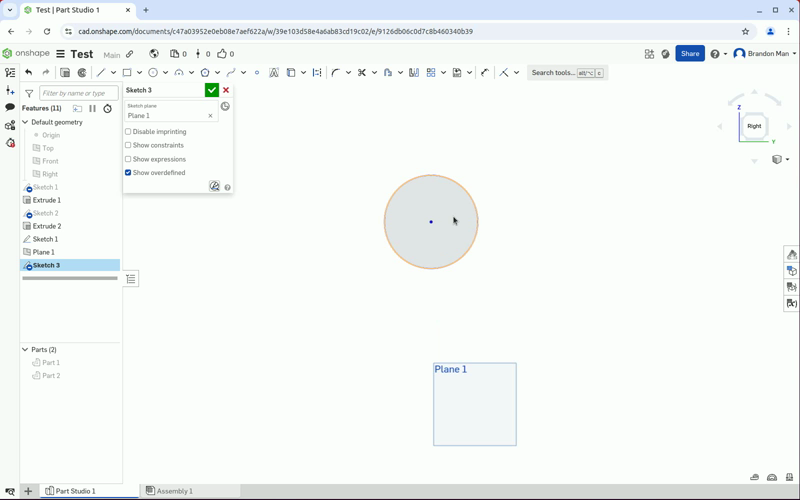
scroll(6)
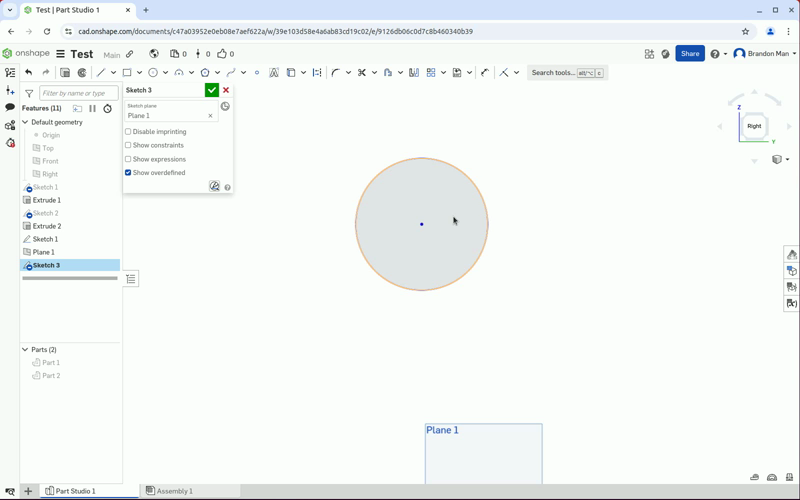
scroll(6)
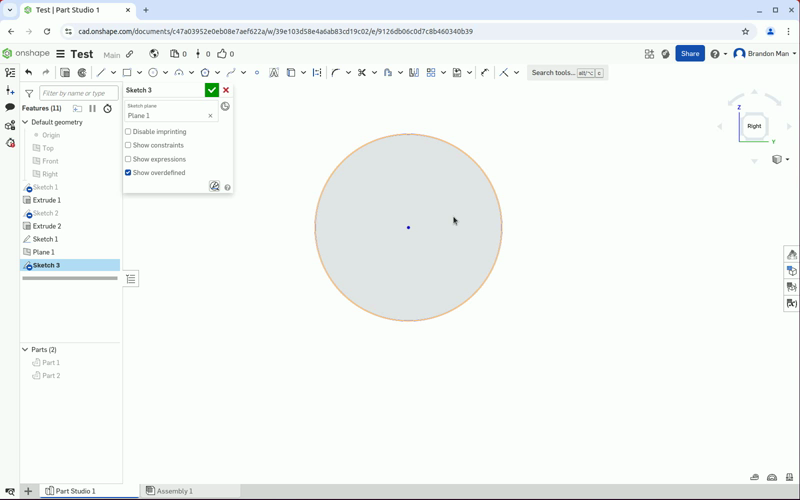
scroll(6)
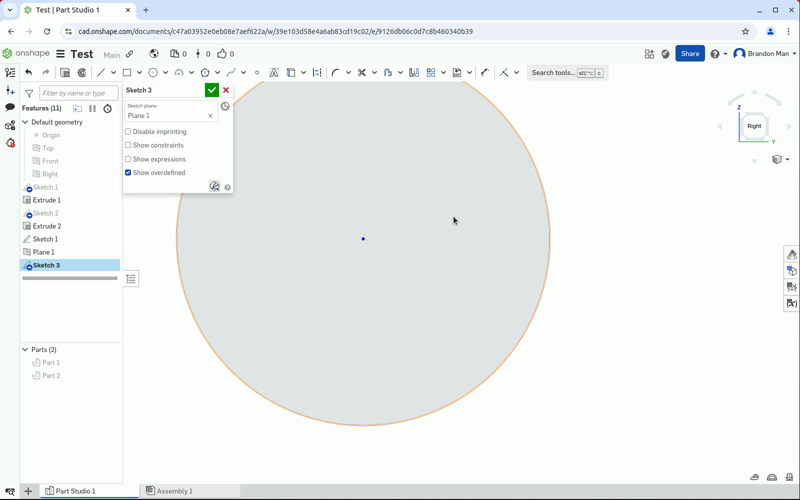
click(453, 216)
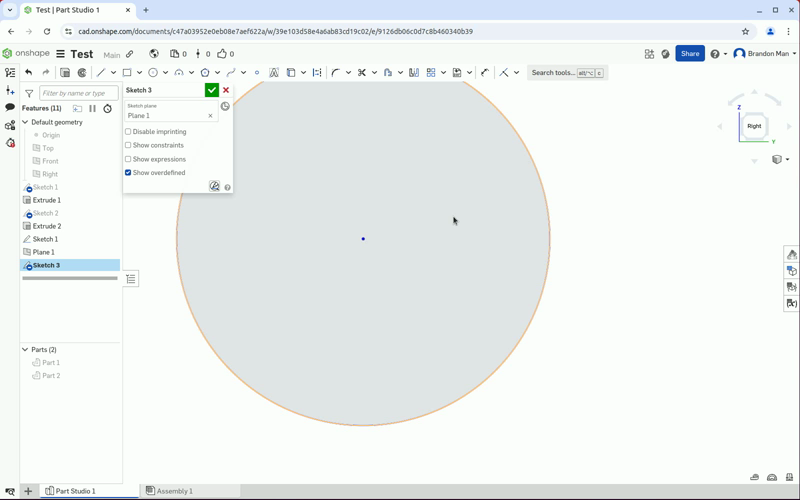
scroll(-6)
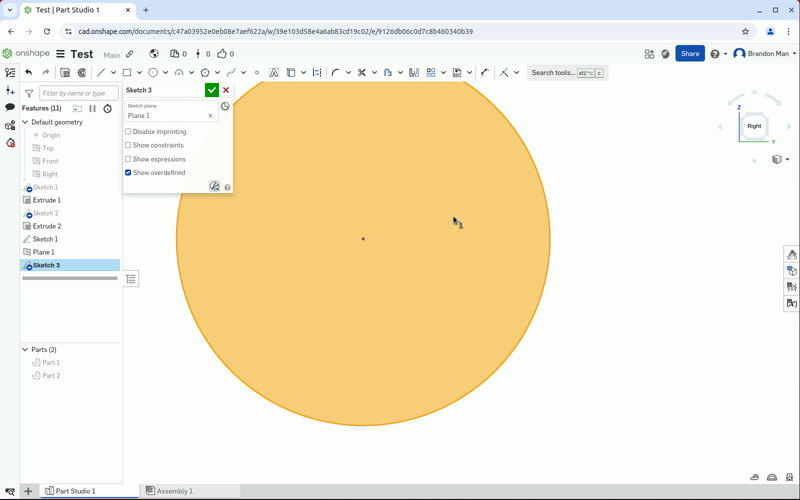
scroll(-6)
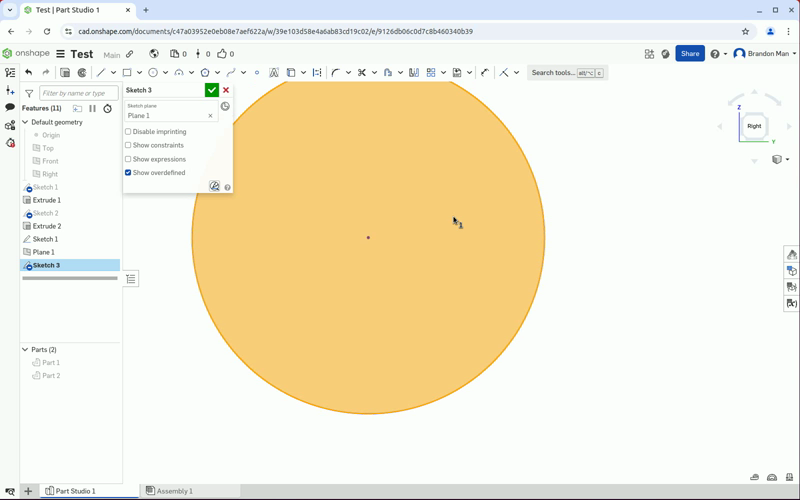
scroll(-6)
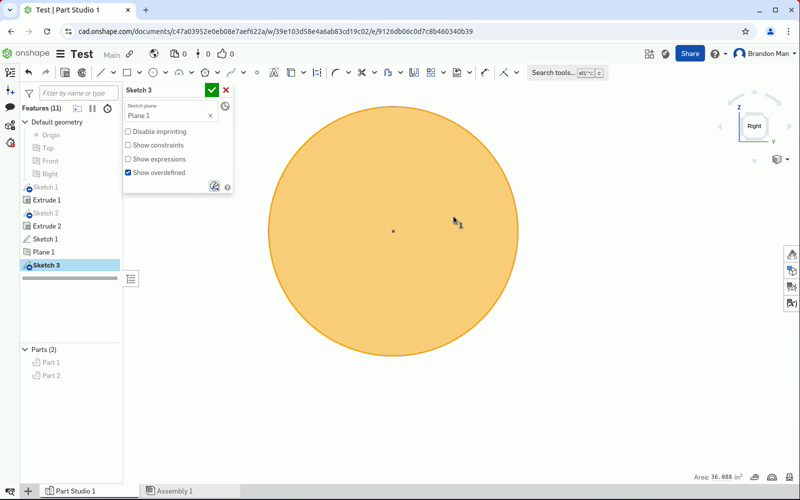
scroll(-6)
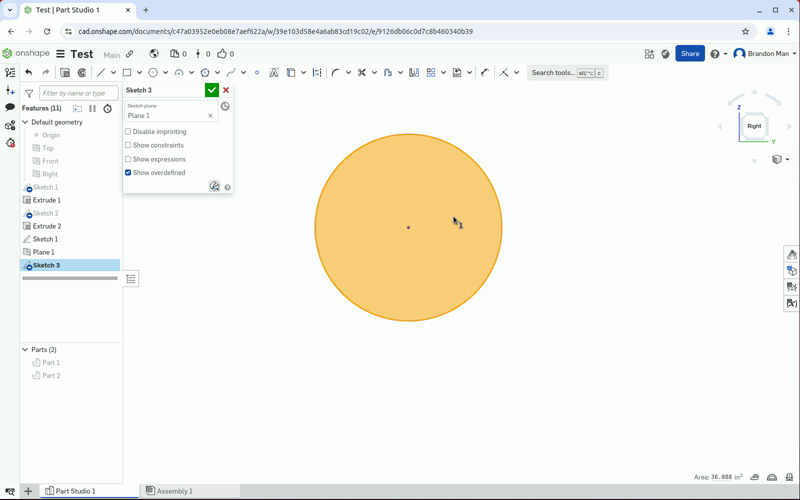
scroll(-6)
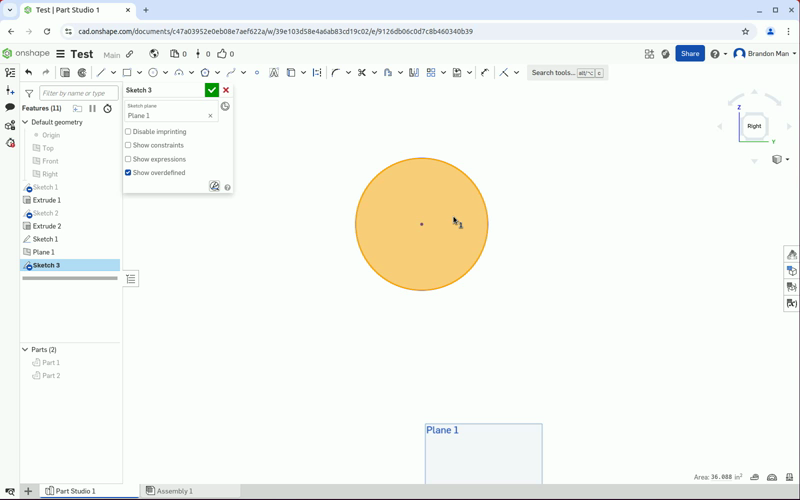
scroll(-6)
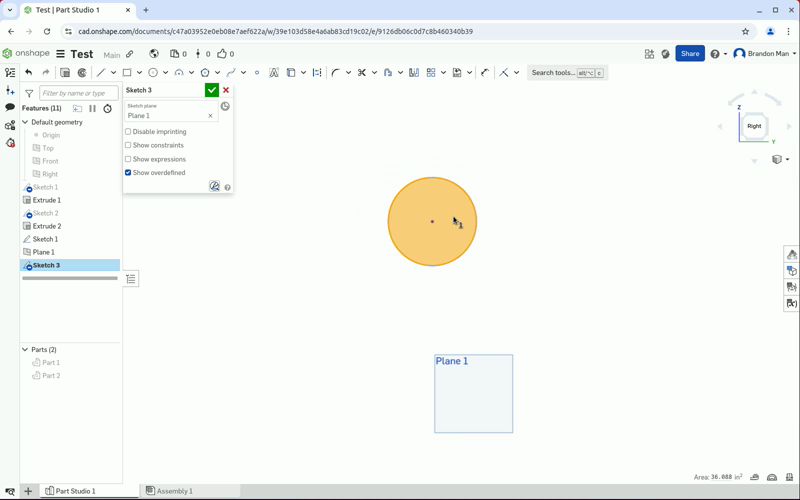
scroll(-6)
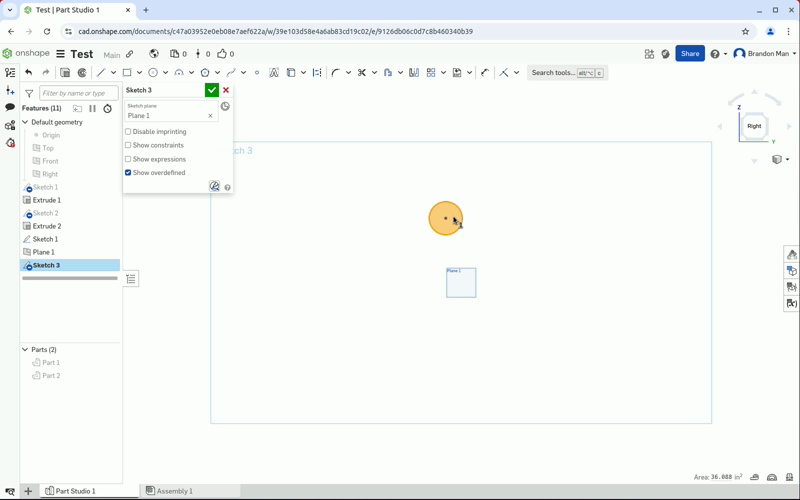
mouse_move(73, 352)
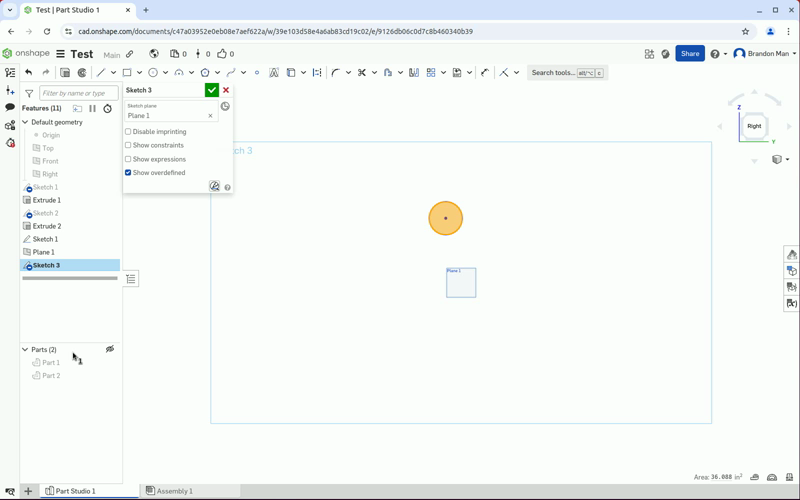
key(shift+y)
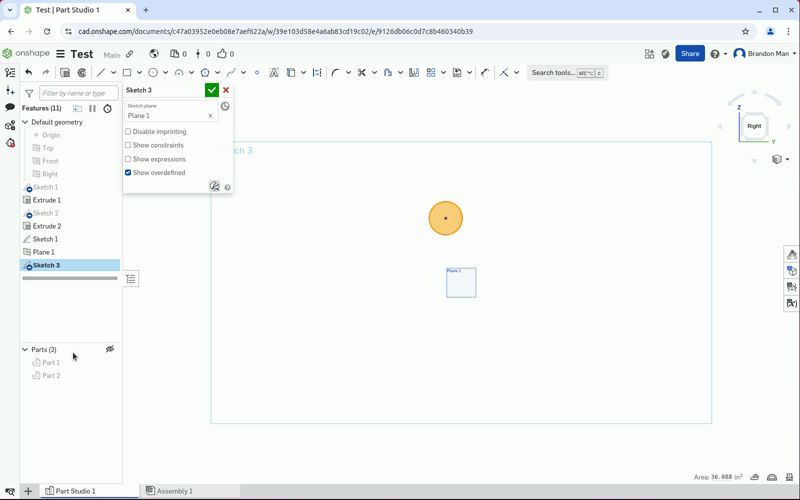
key(shift+e)
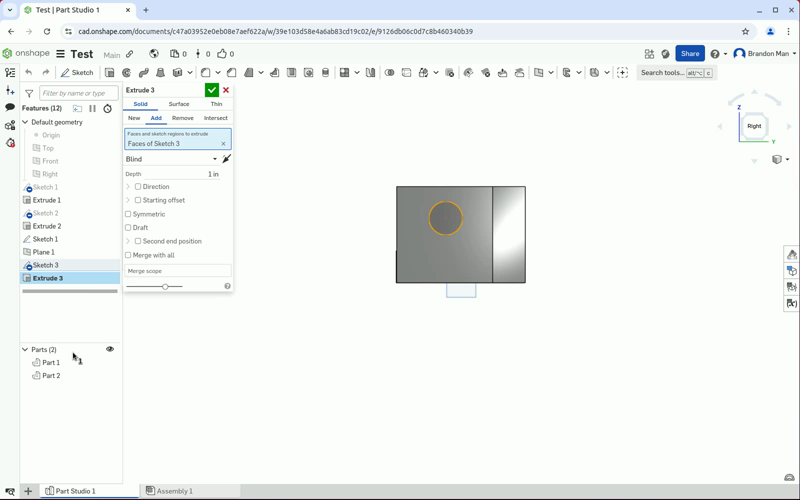
mouse_move(143, 106)
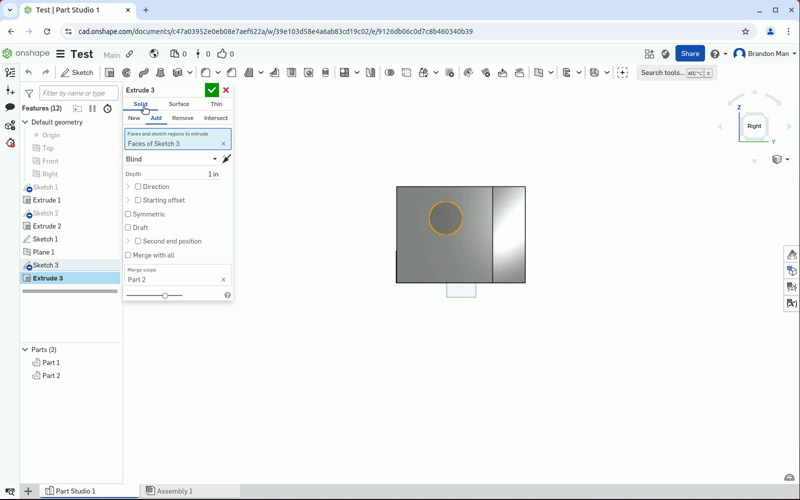
click(143, 106)
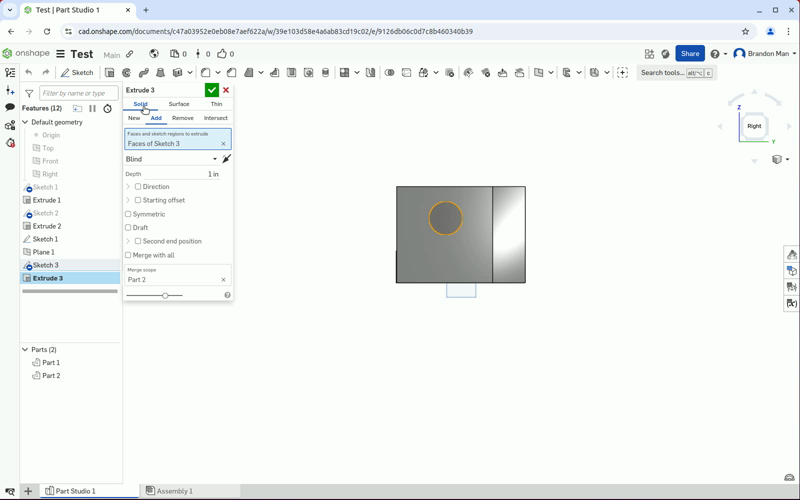
mouse_move(186, 120)
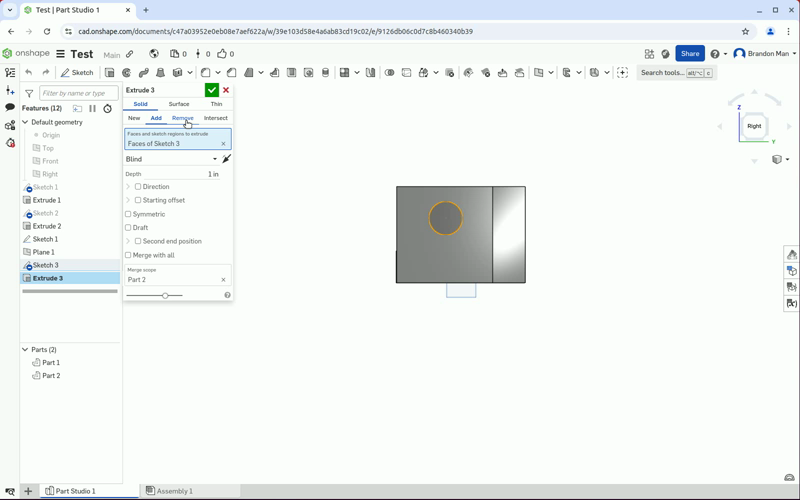
click(186, 120)
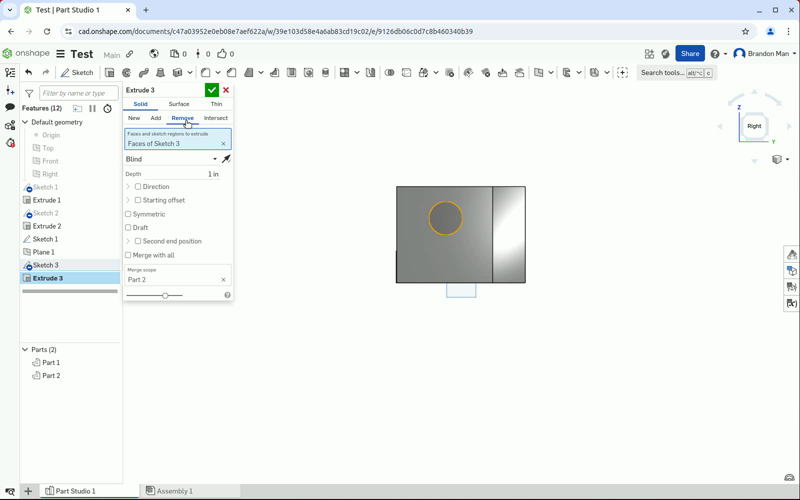
key(tab, 4)
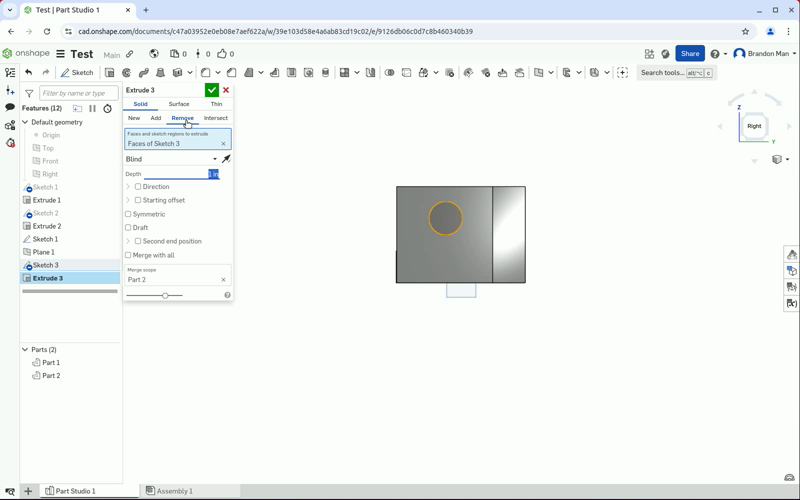
text(16.609)
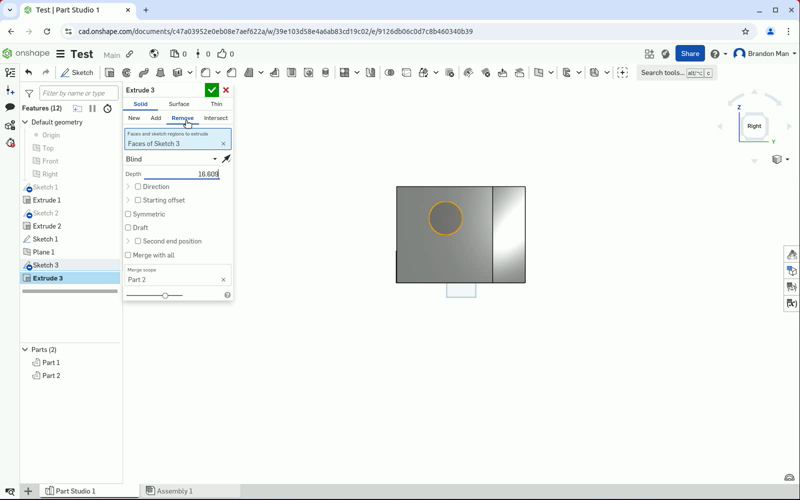
key(tab, 6)
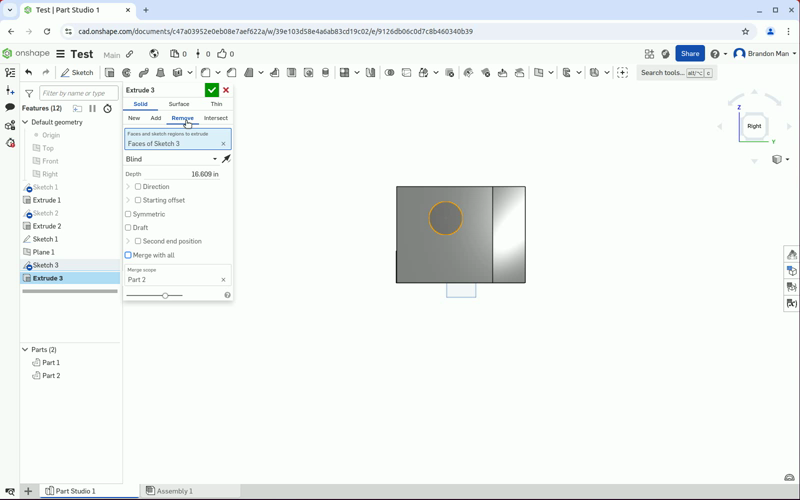
key(space)
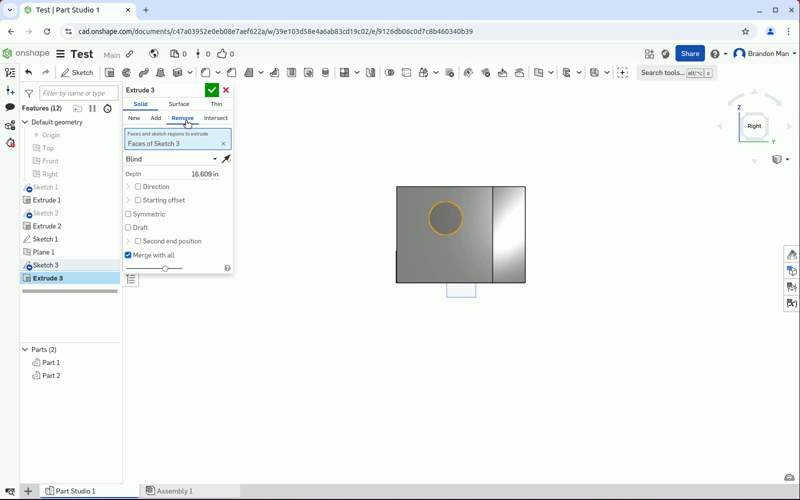
key(enter)
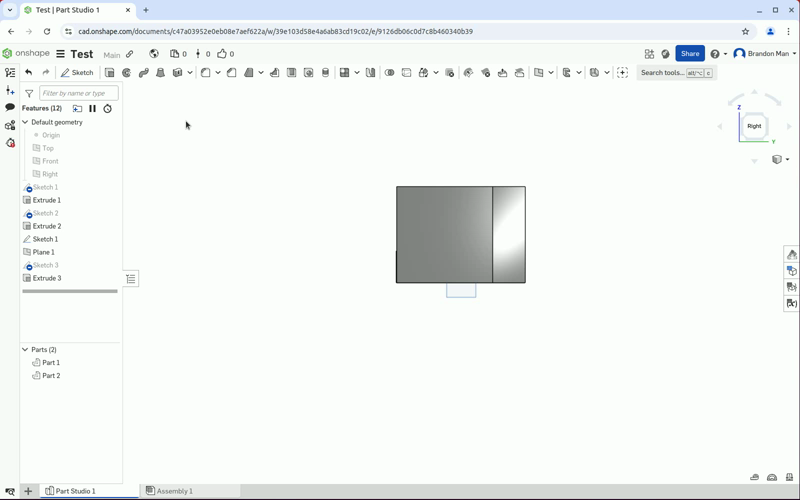
key(shift+h)
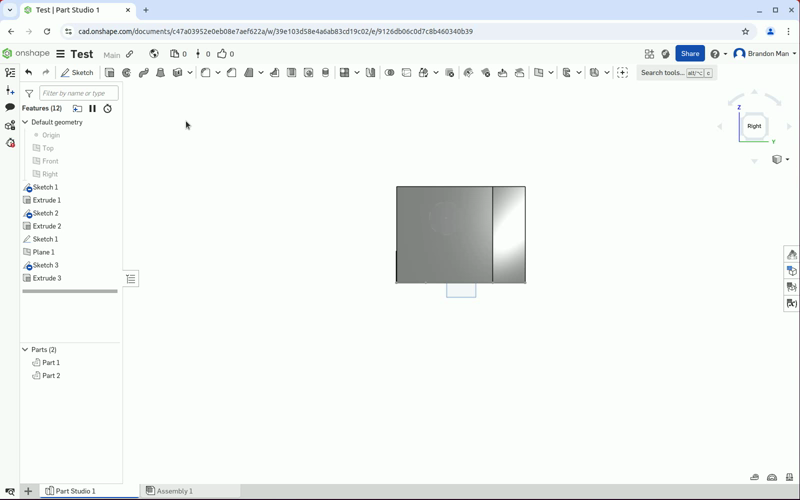
key(shift+h)
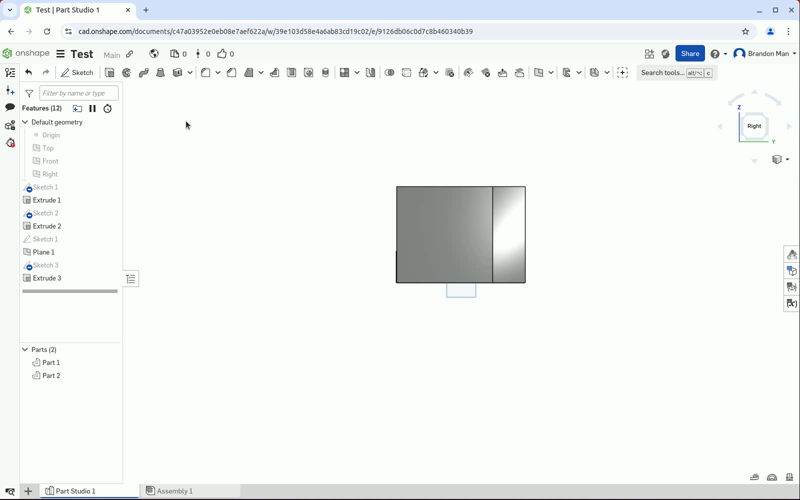
mouse_move(73, 189)
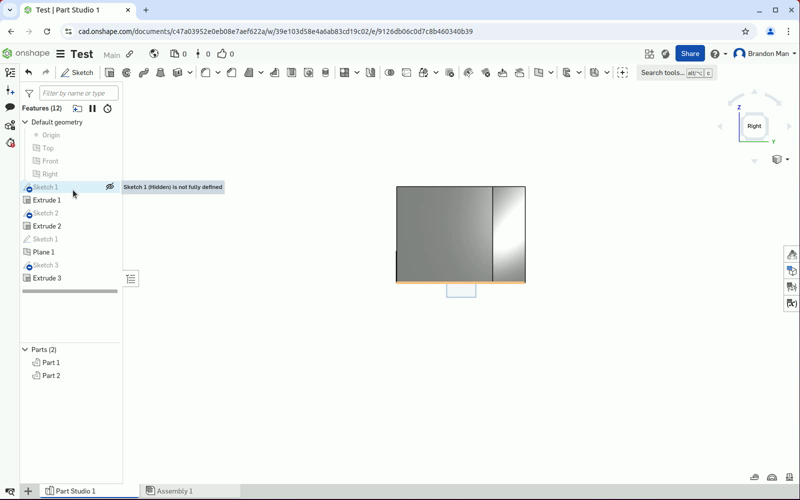
click(73, 189)
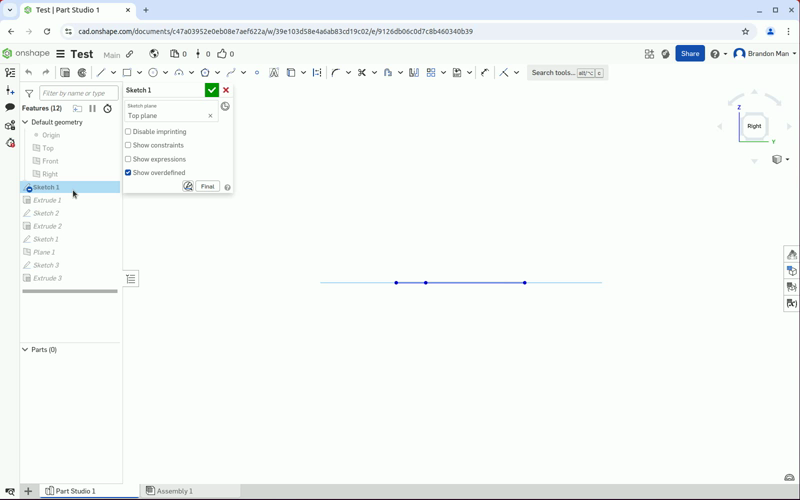
mouse_move(229, 92)
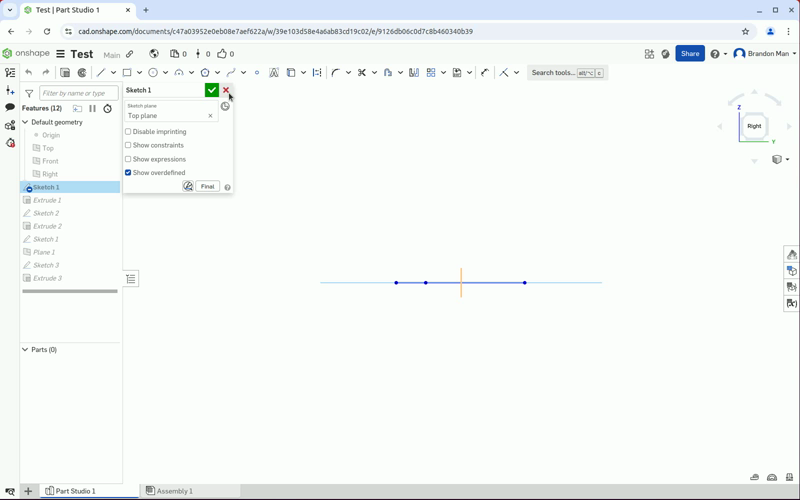
click(229, 92)
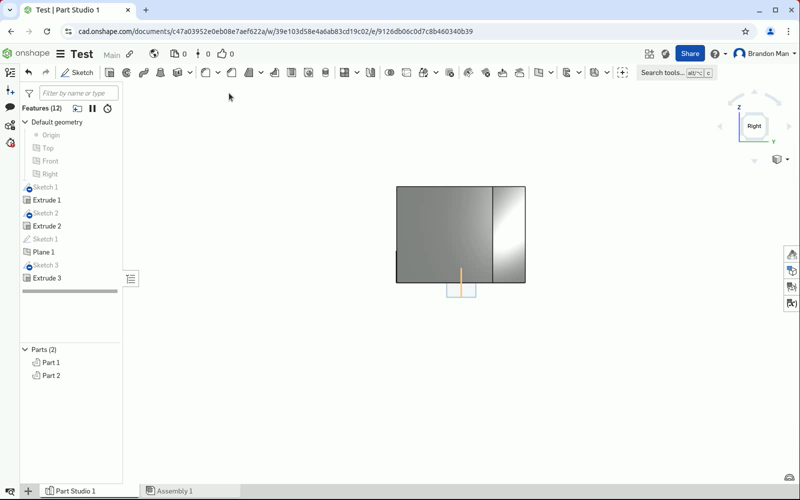
mouse_move(73, 352)
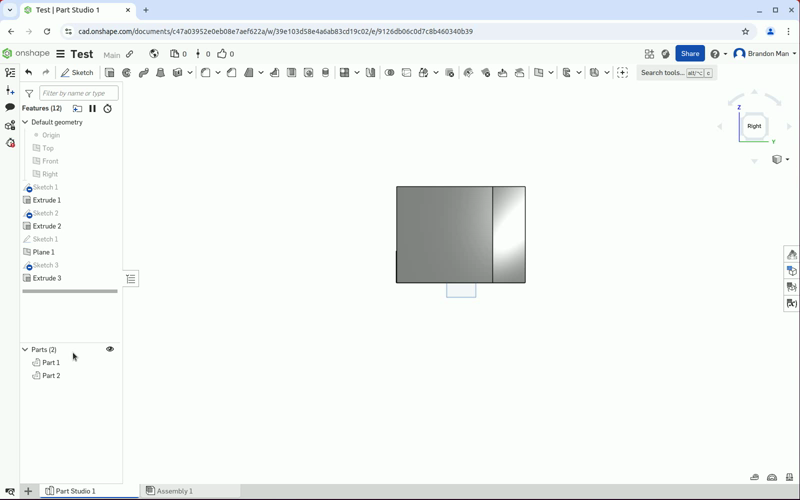
key(y)
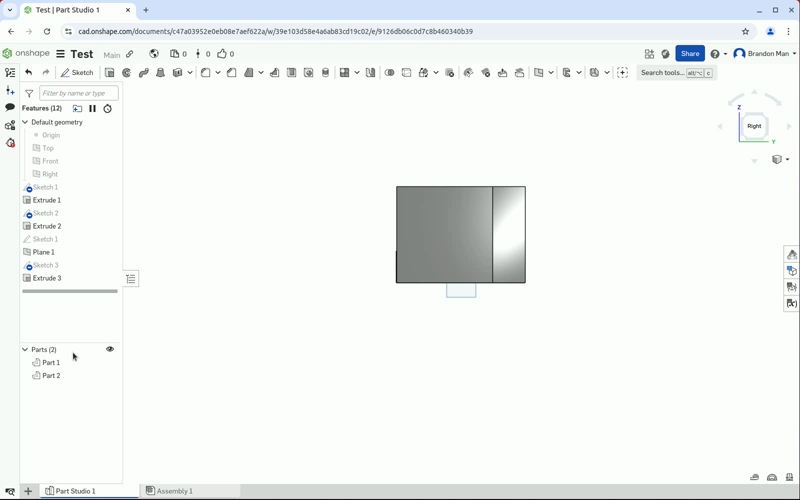
key(shift+p)
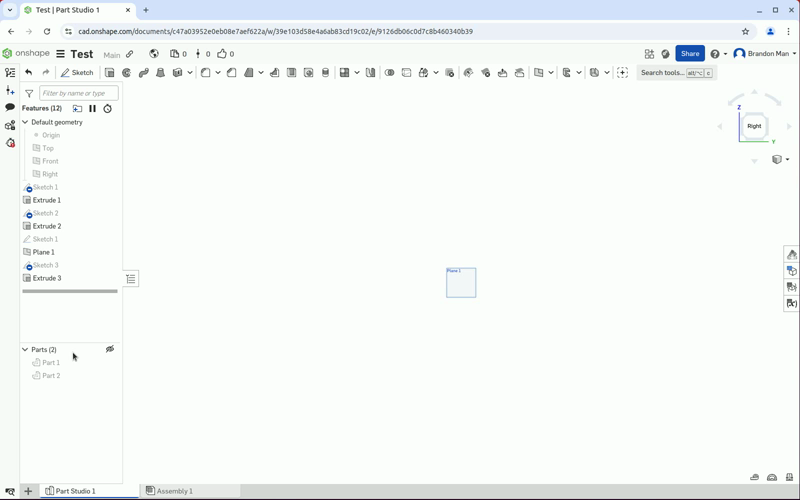
key(space)
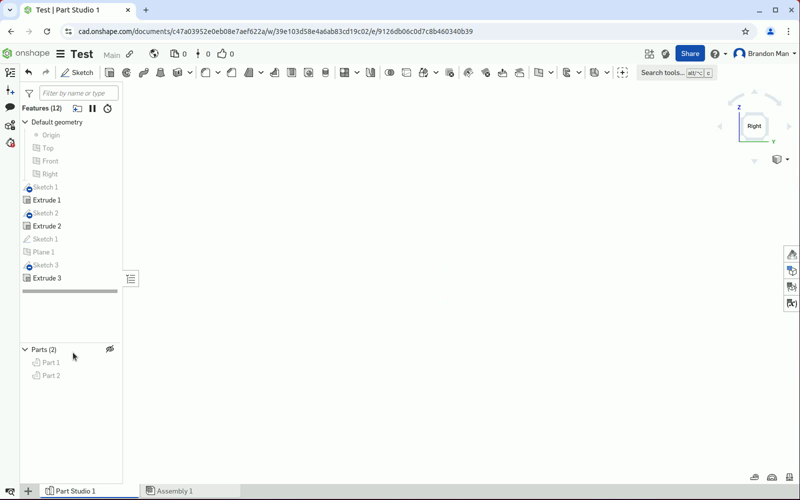
key_down(shift)
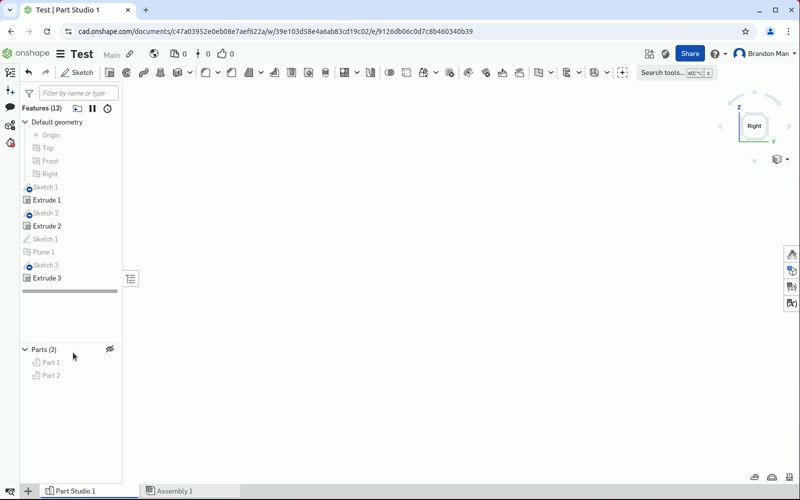
key(right)
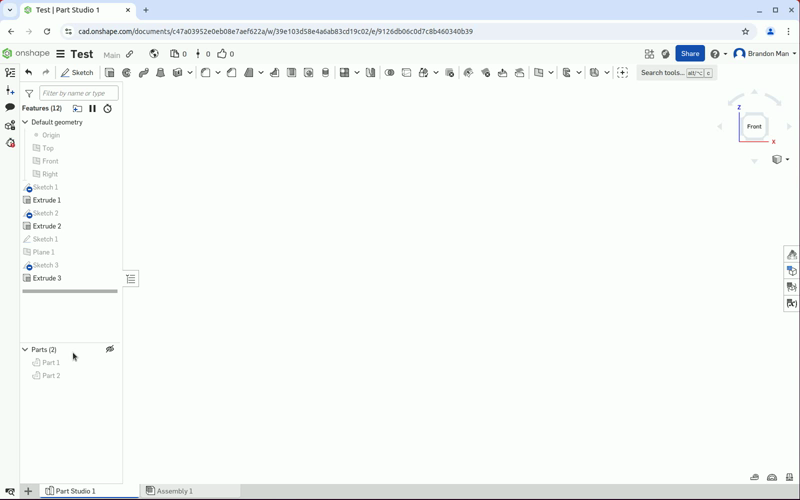
key_up(shift)
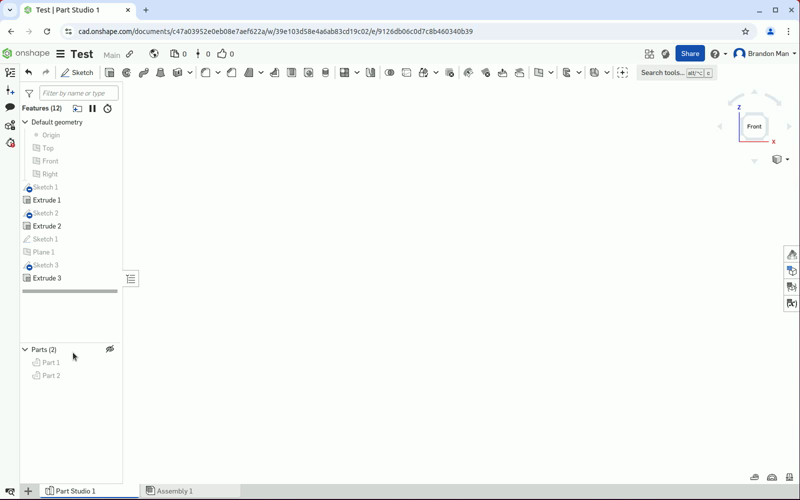
key(space)
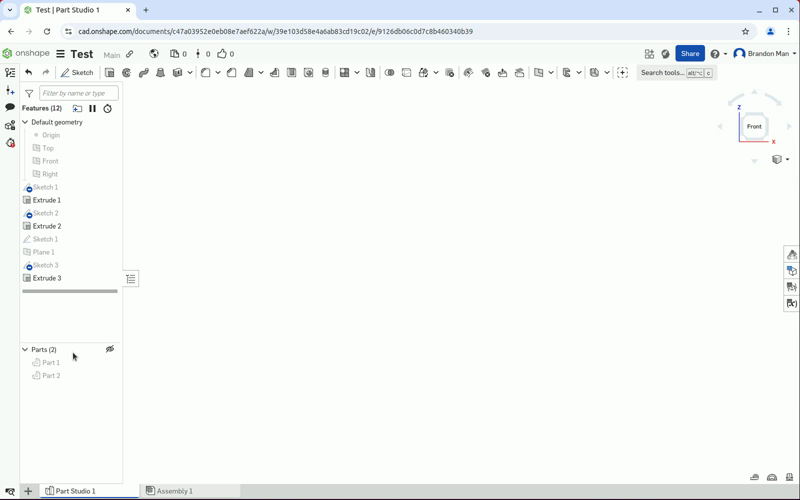
key_down(shift)
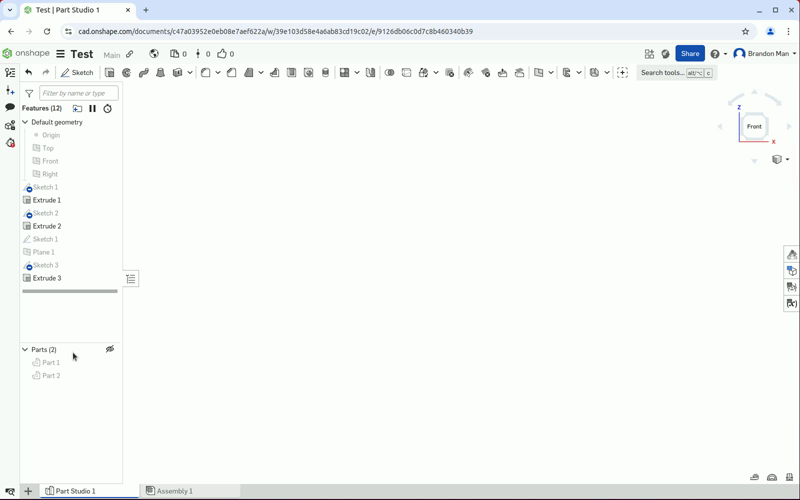
key(down)
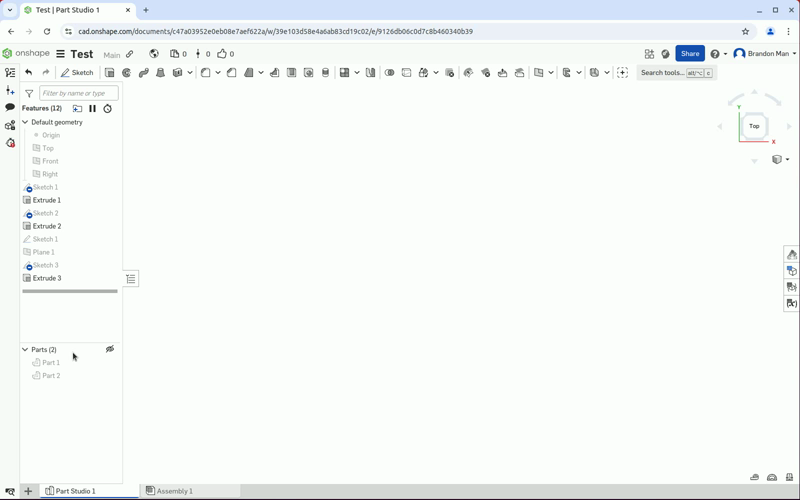
key_up(shift)
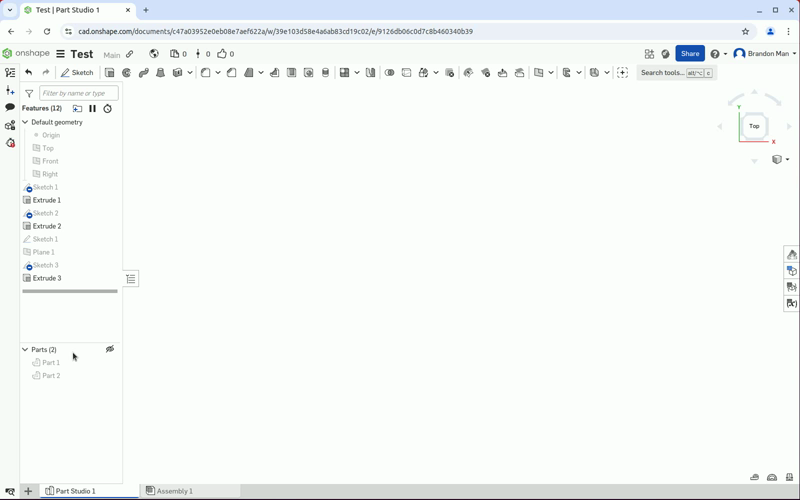
mouse_move(73, 352)
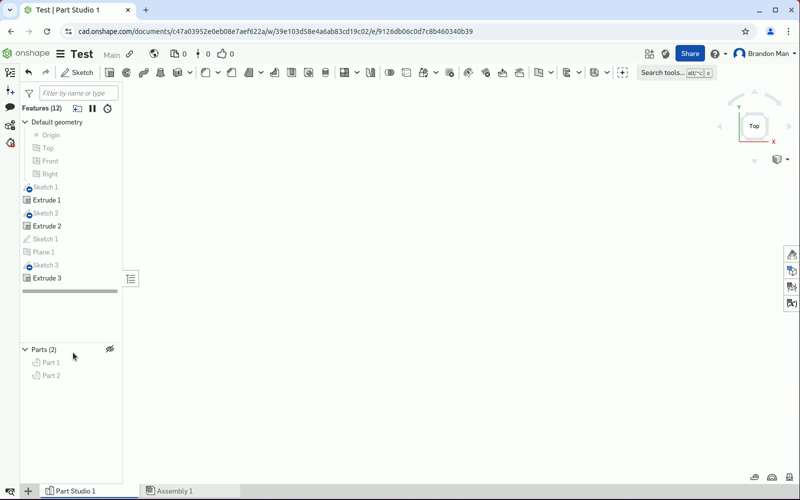
key(shift+y)
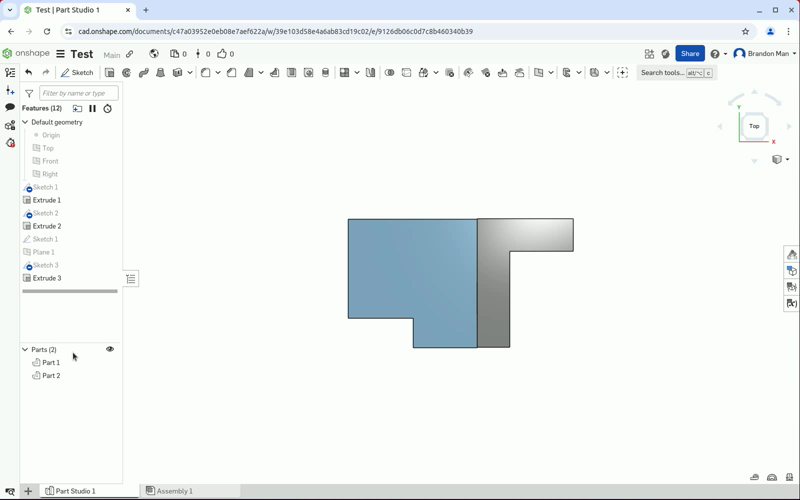
mouse_move(541, 75)
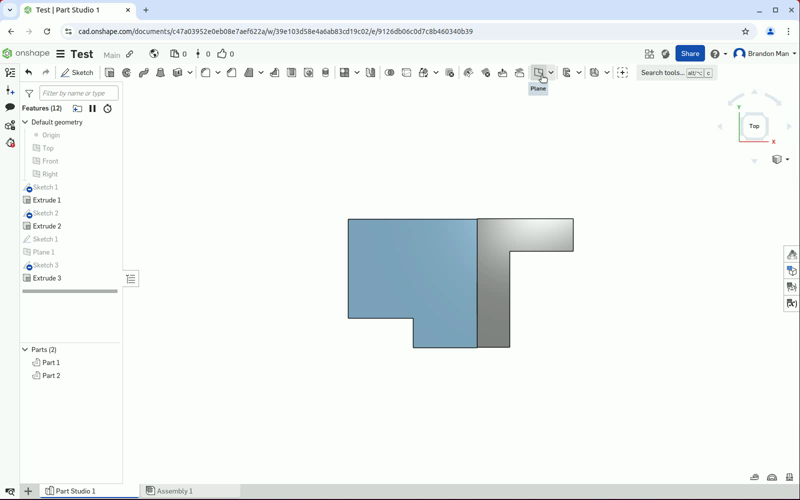
click(541, 75)
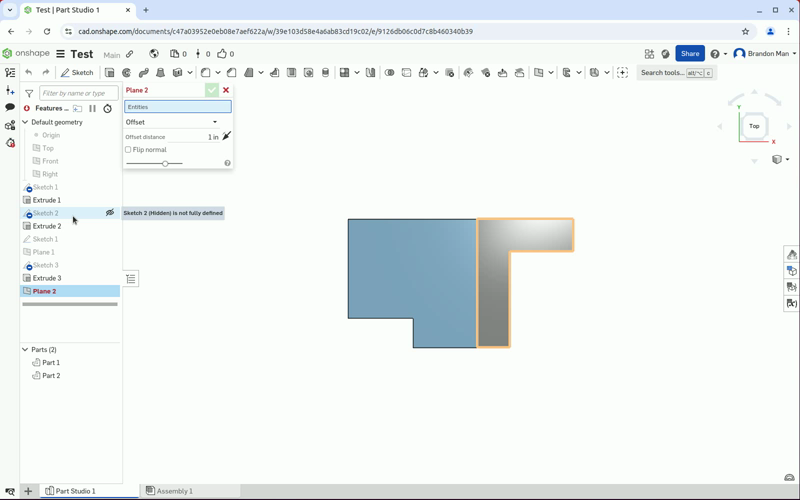
scroll(3)
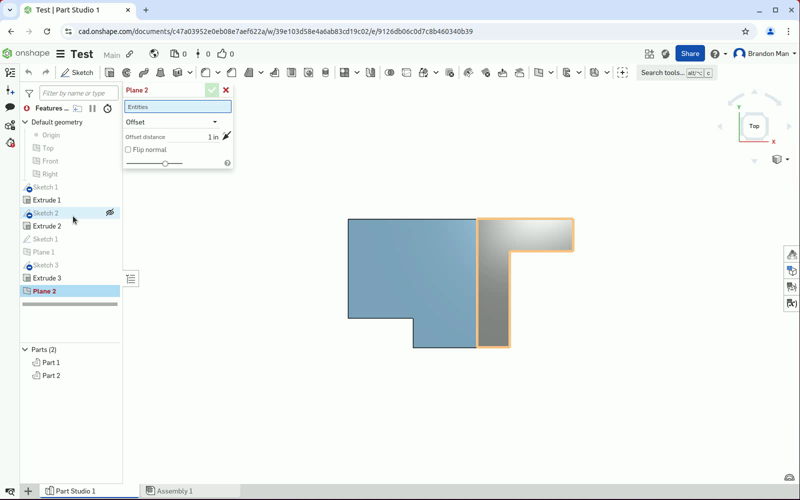
mouse_move(73, 150)
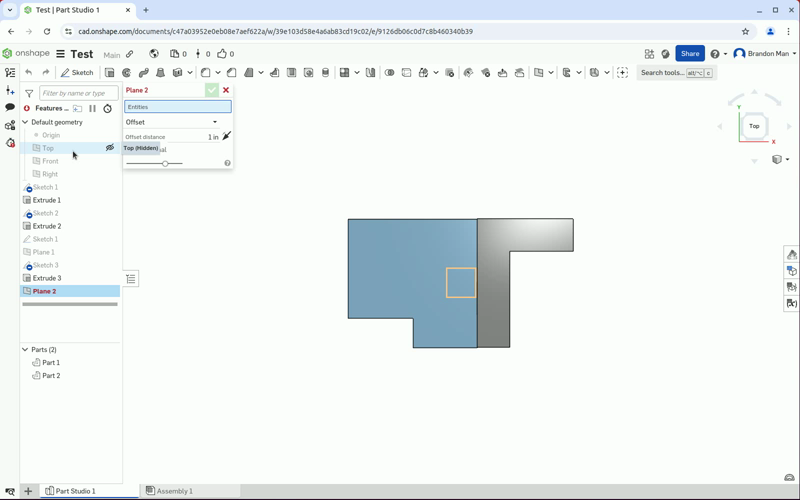
click(73, 150)
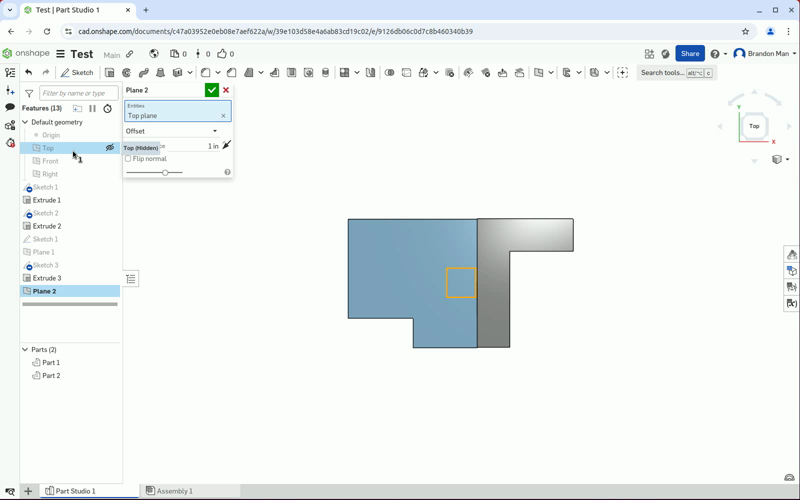
key(tab, 2)
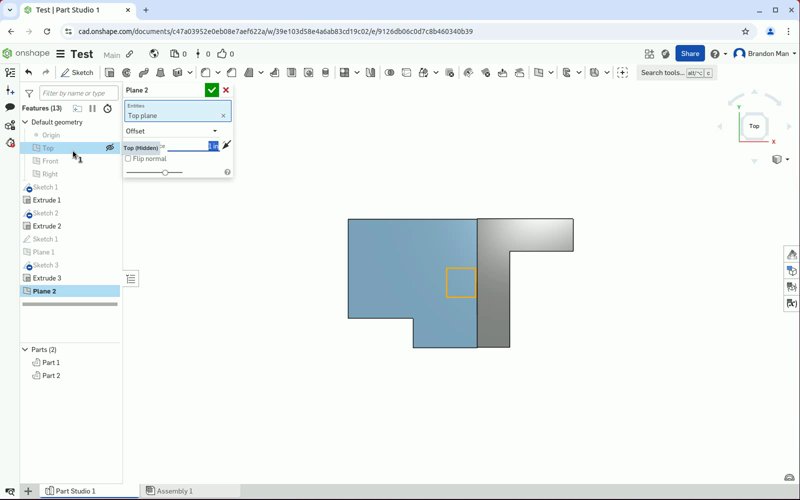
text(6.501)
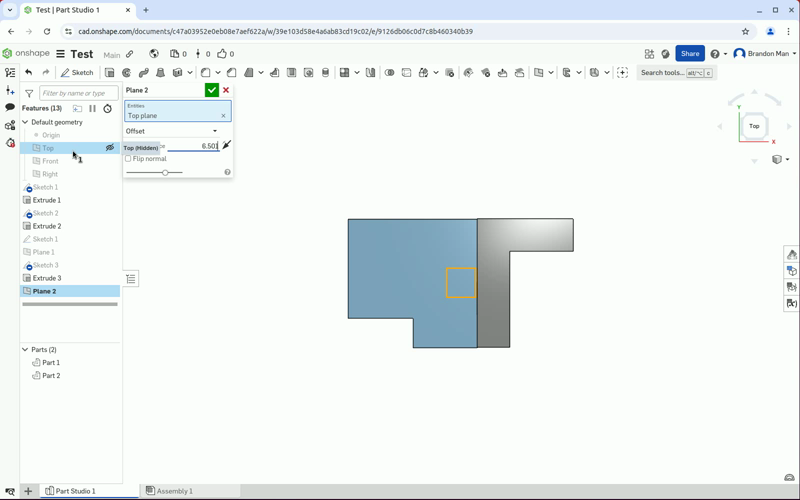
key(enter, 2)
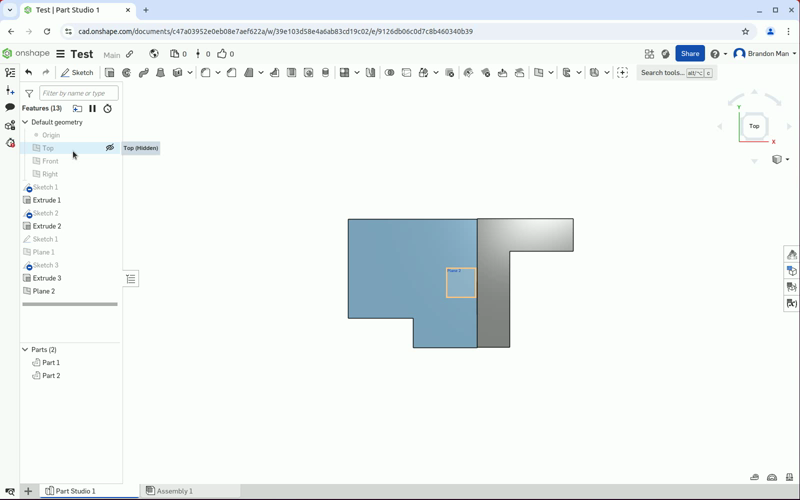
key(shift+s)
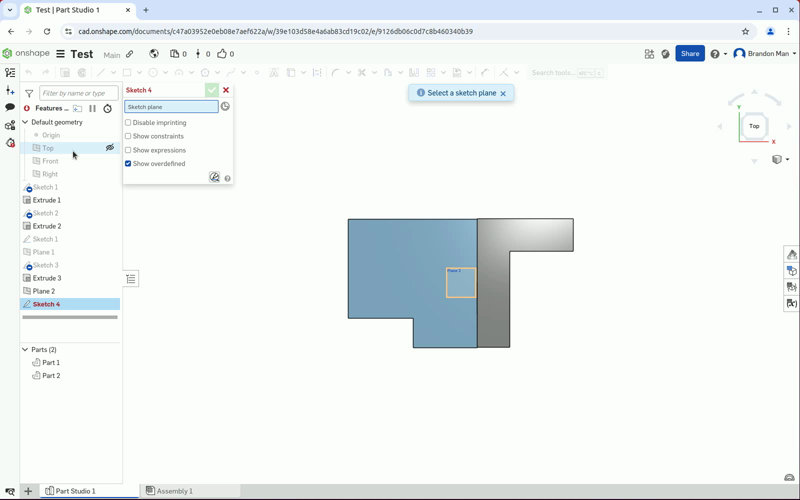
mouse_move(73, 293)
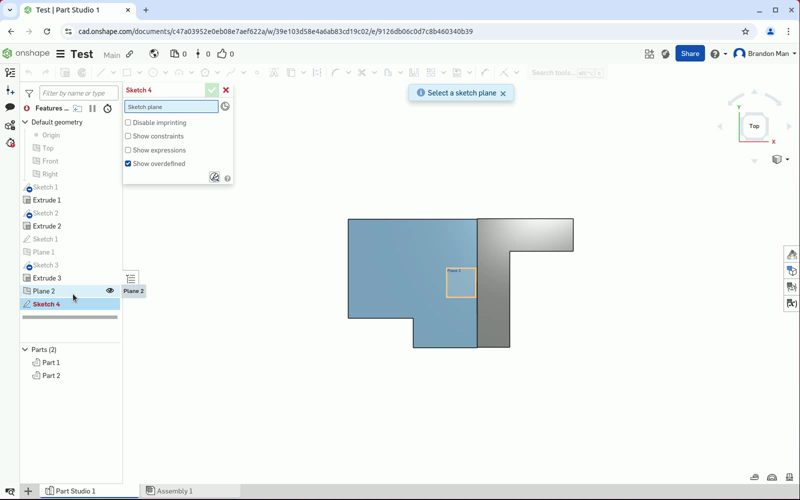
click(73, 293)
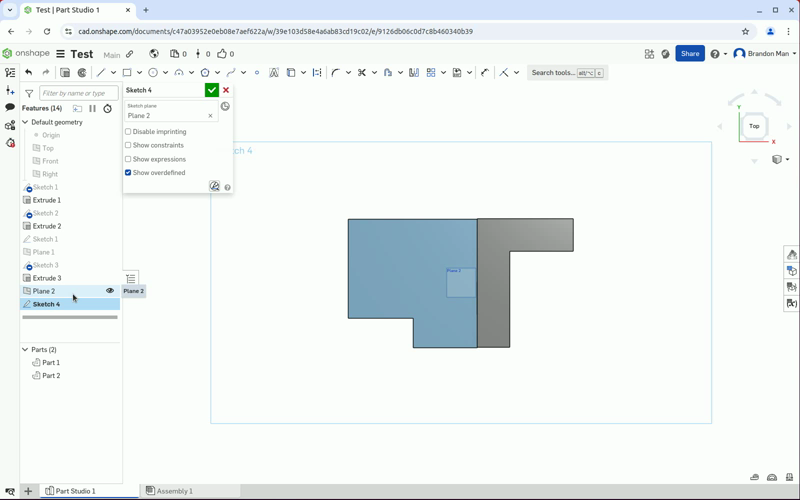
mouse_move(73, 352)
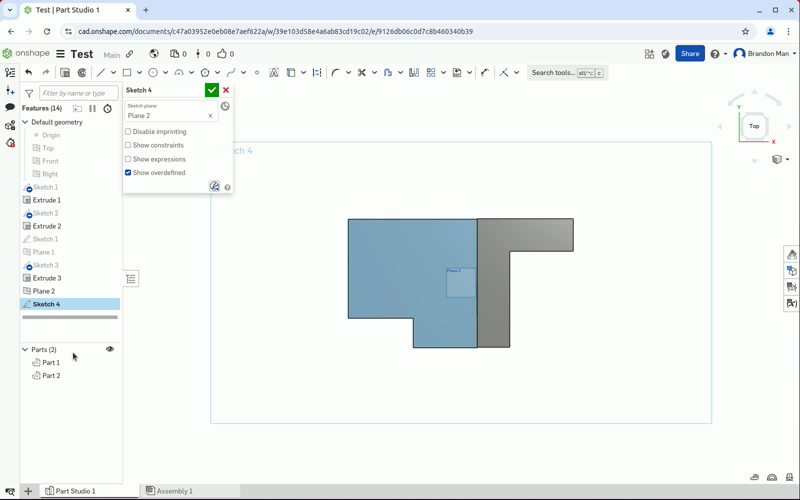
key(y)
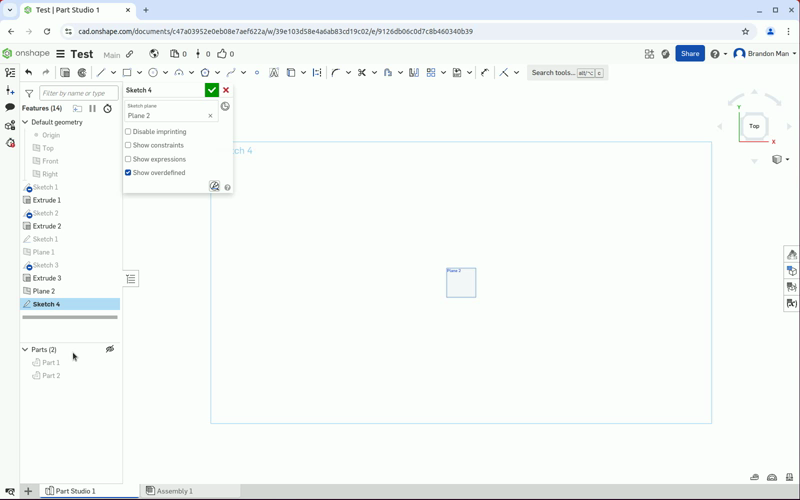
key(c)
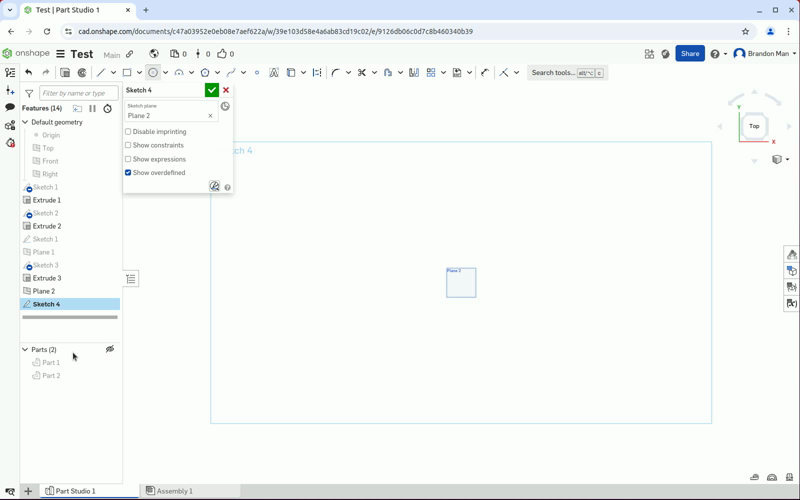
key_down(shift)
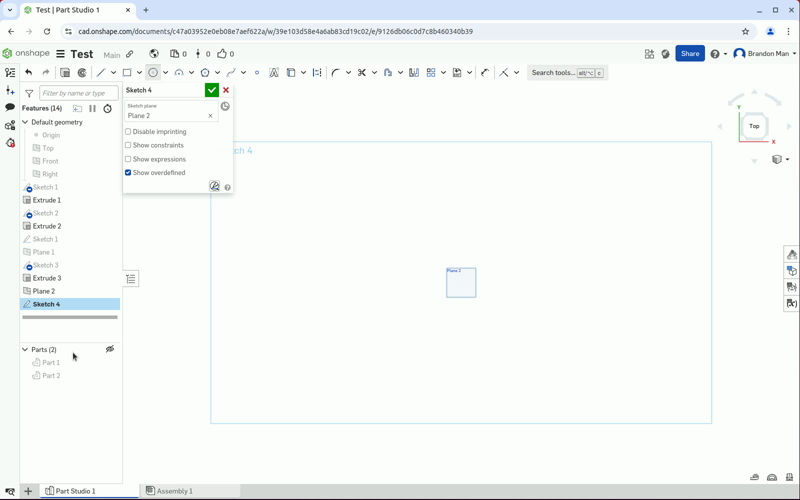
mouse_move(396, 266)
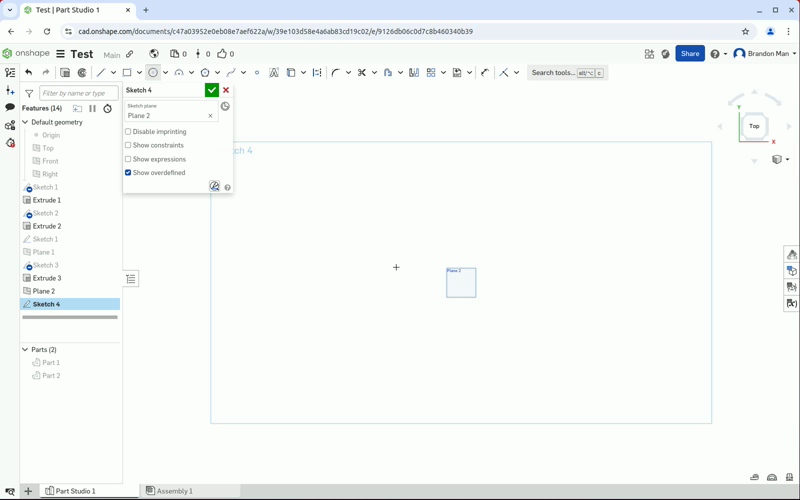
click(396, 266)
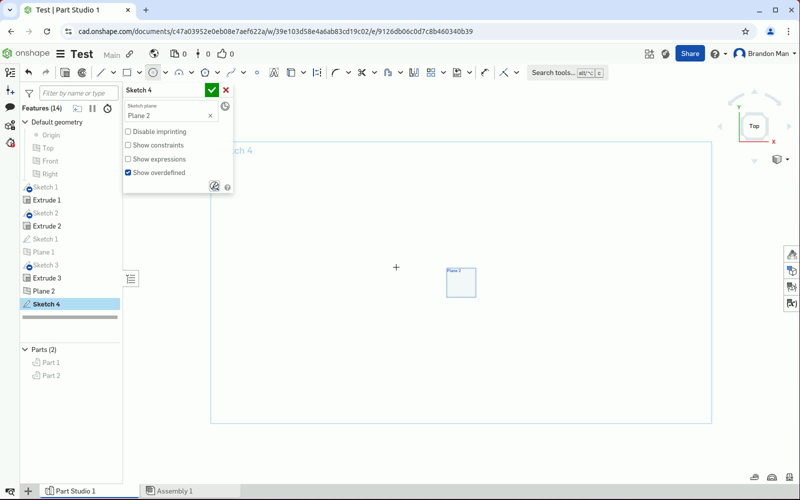
key_up(shift)
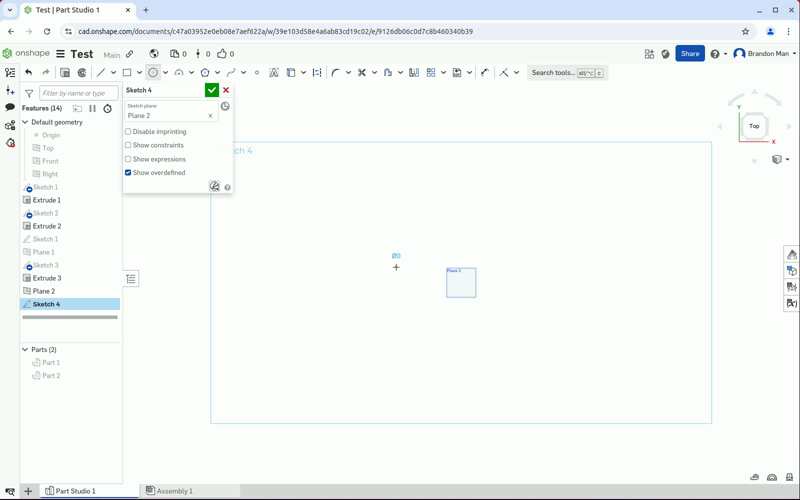
mouse_move(412, 266)
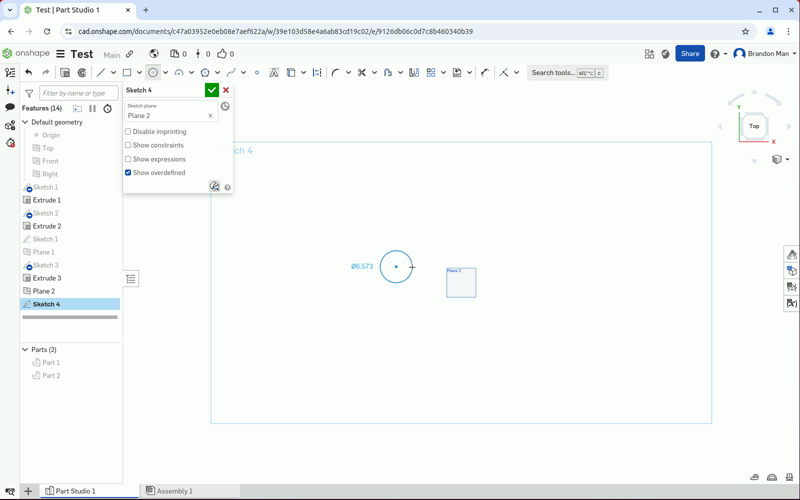
click(412, 266)
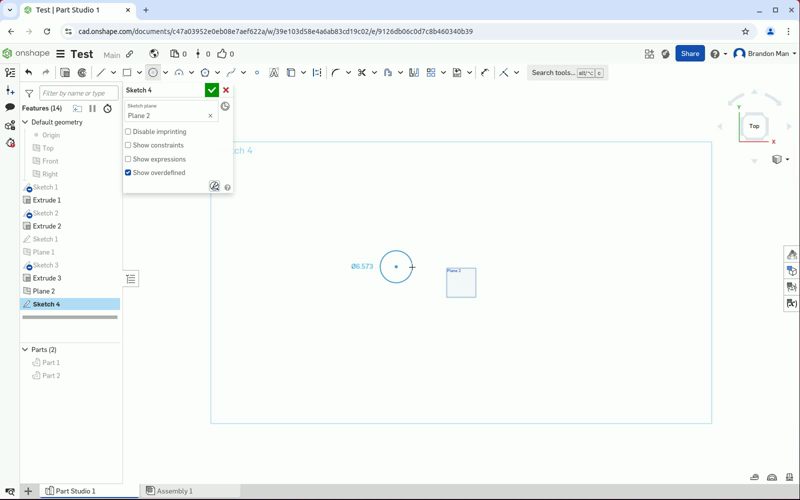
key(esc)
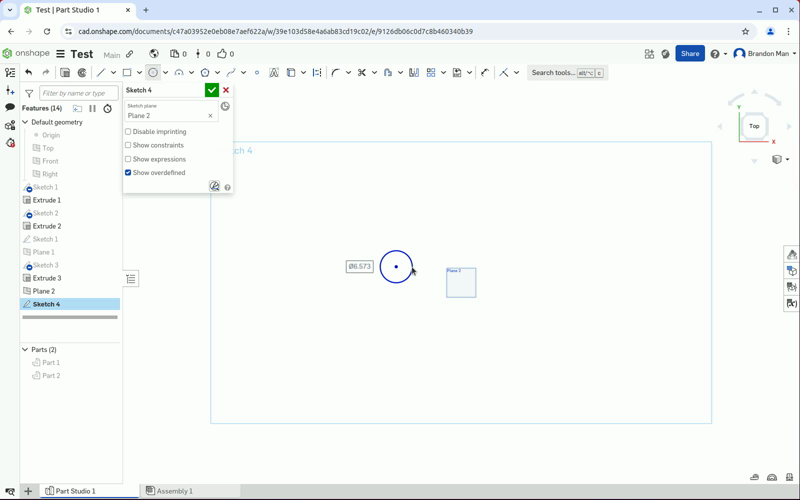
mouse_move(391, 259)
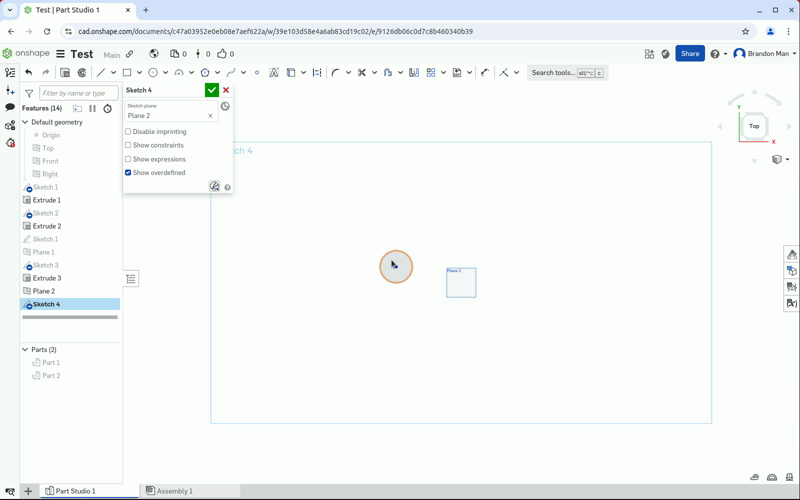
scroll(6)
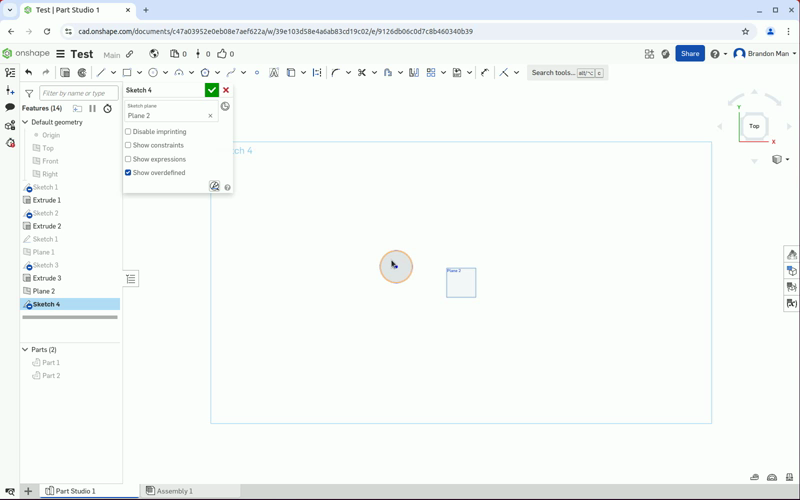
scroll(6)
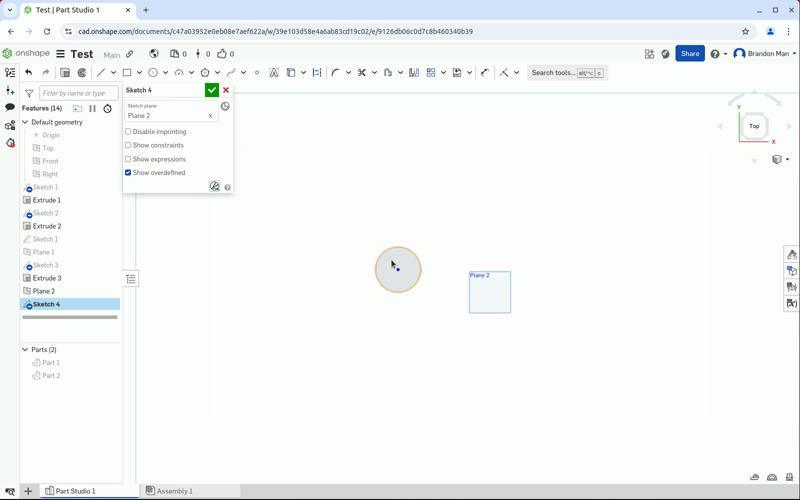
scroll(6)
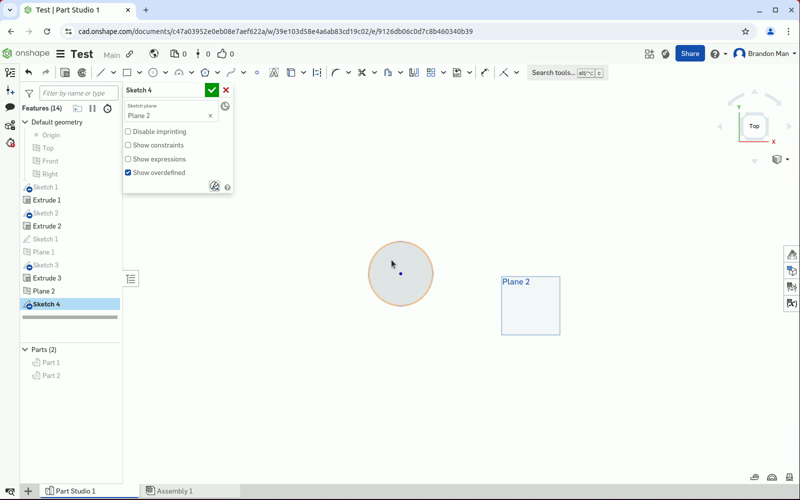
scroll(6)
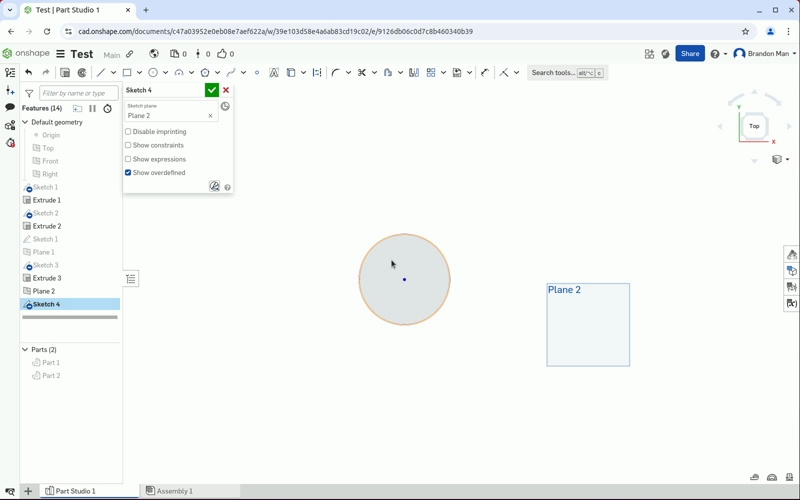
scroll(6)
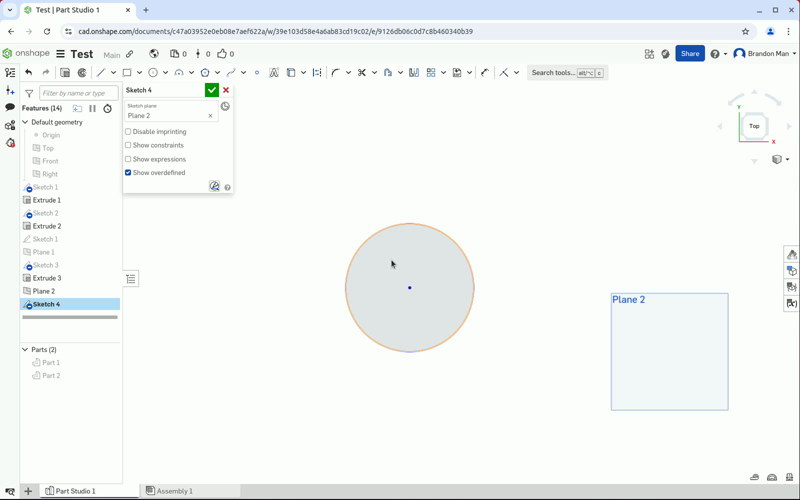
scroll(6)
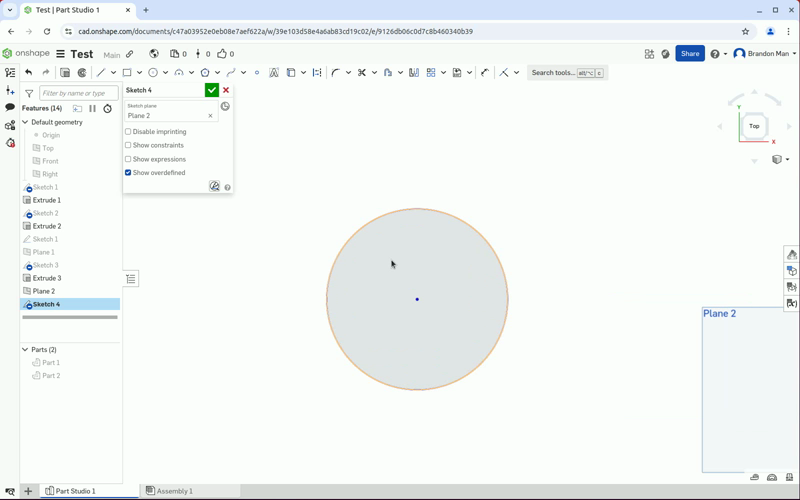
scroll(6)
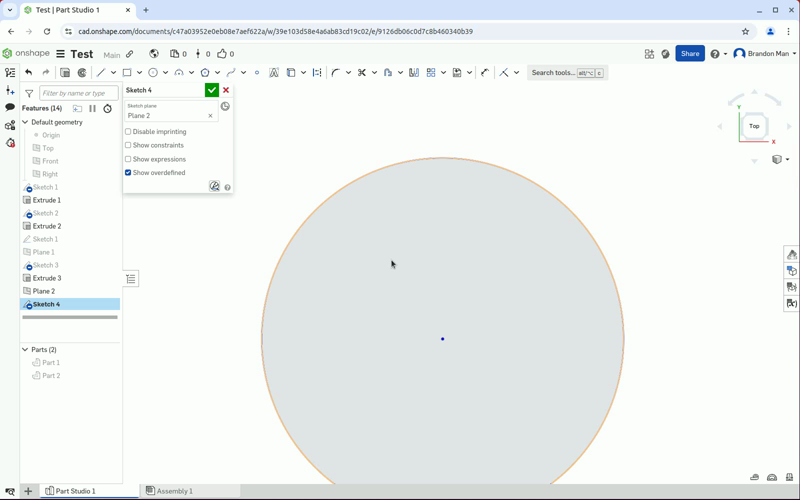
click(391, 259)
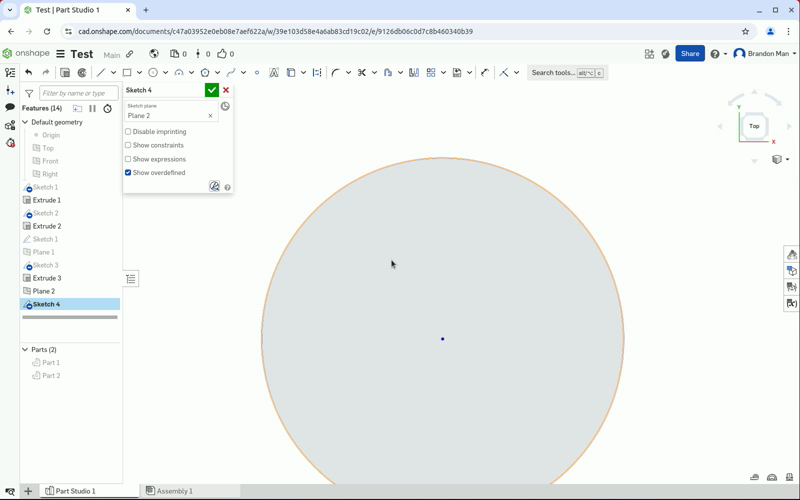
scroll(-6)
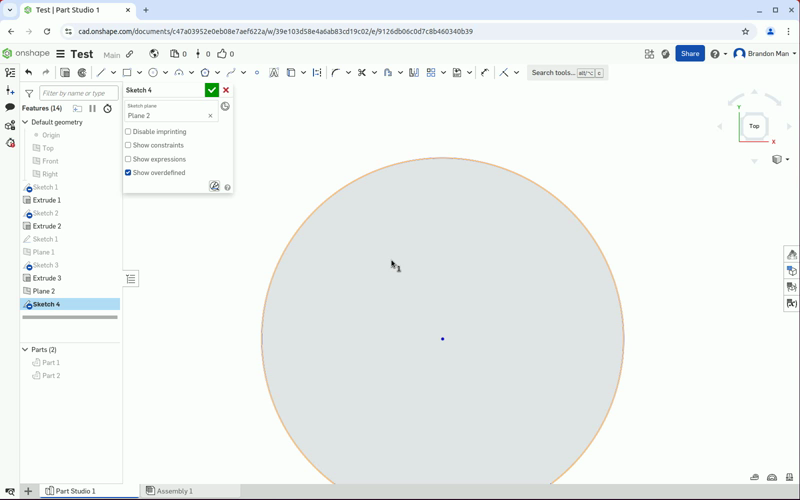
scroll(-6)
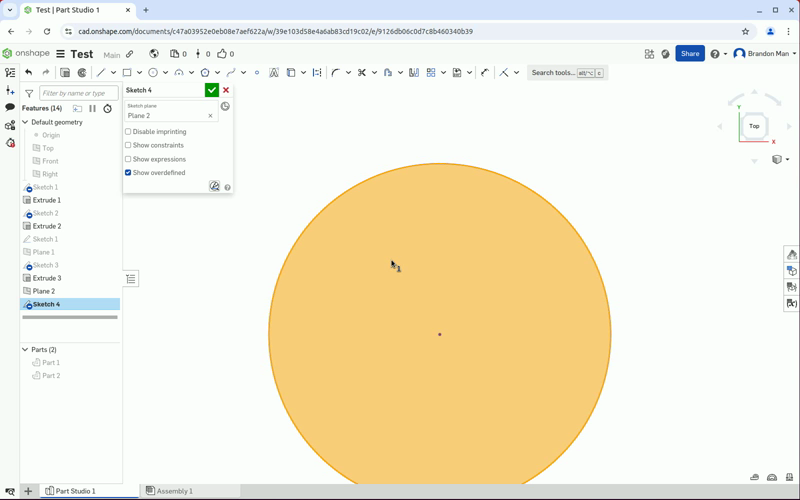
scroll(-6)
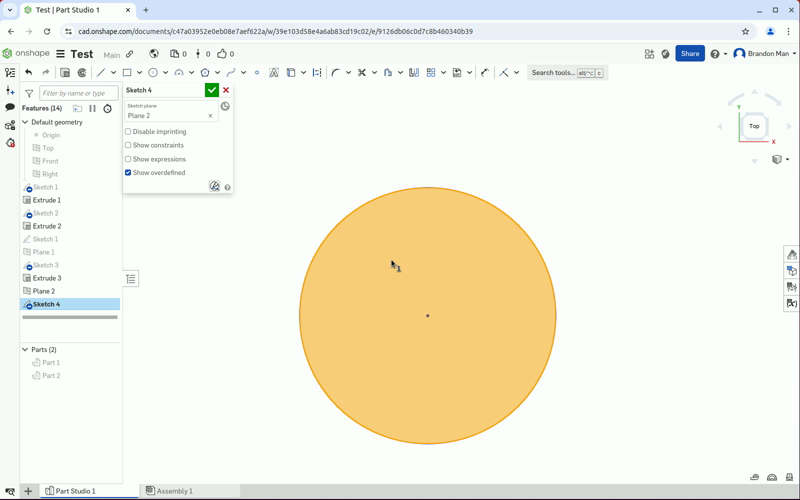
scroll(-6)
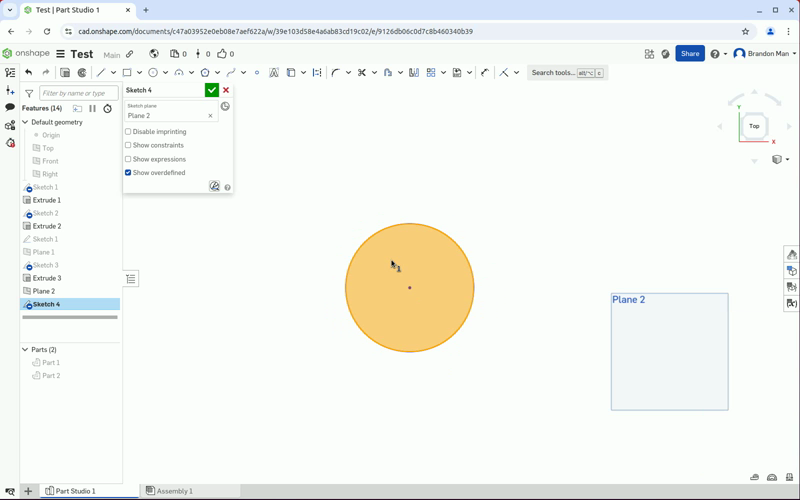
scroll(-6)
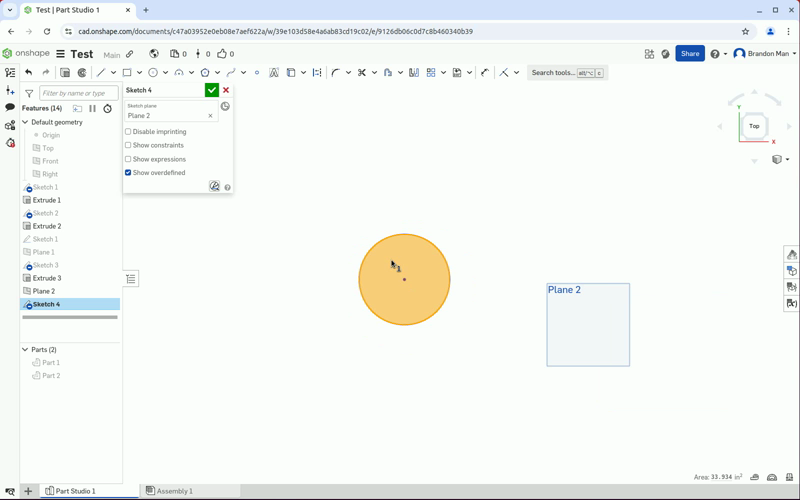
scroll(-6)
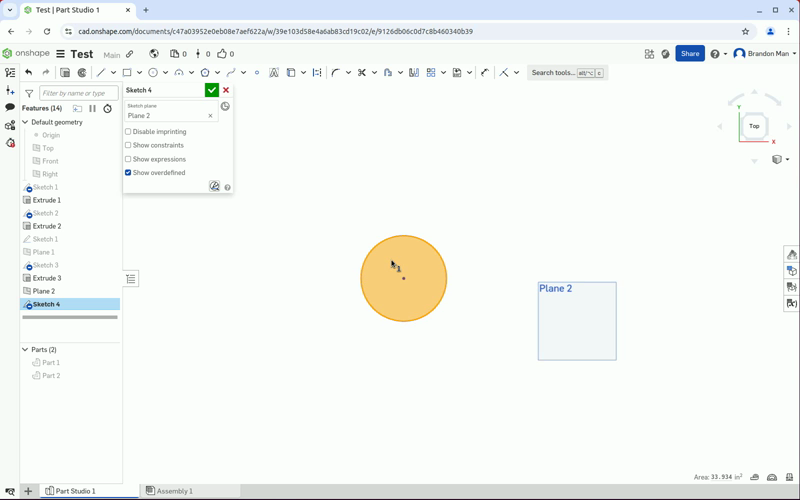
scroll(-6)
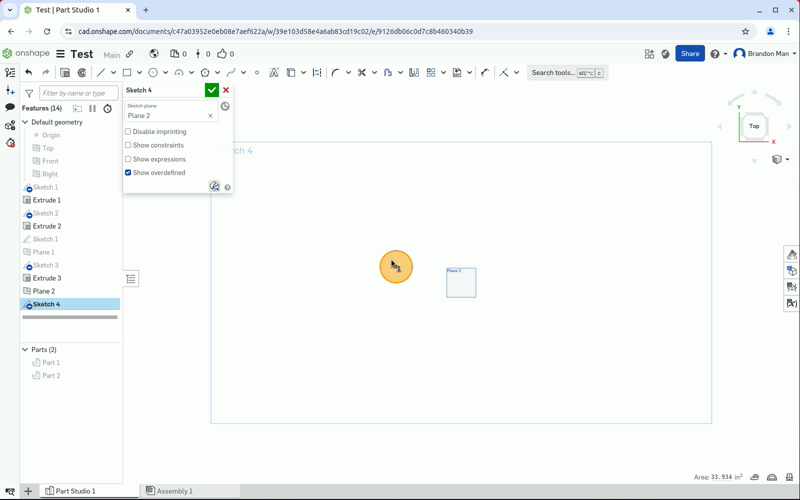
mouse_move(73, 352)
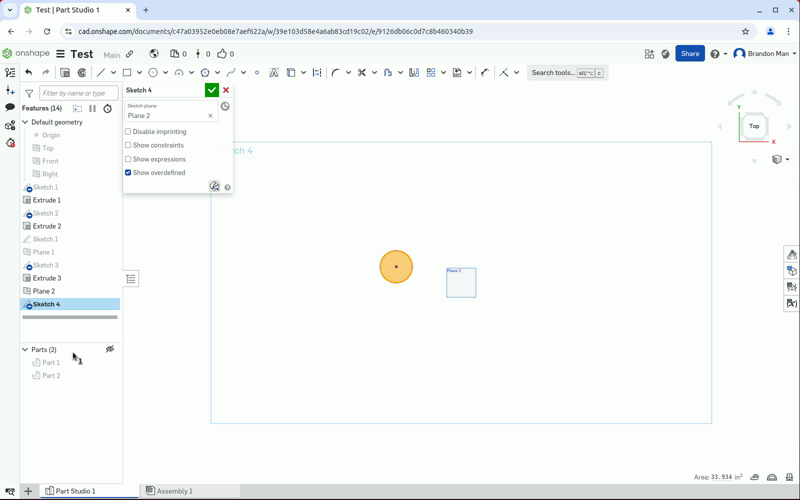
key(shift+y)
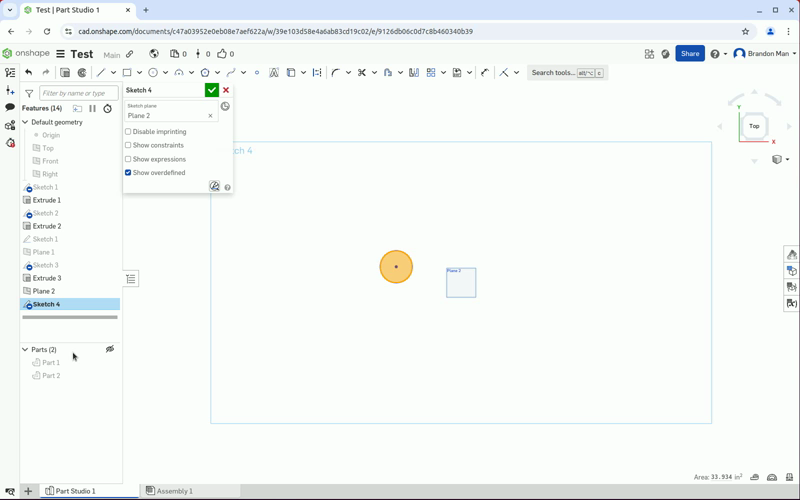
key(shift+e)
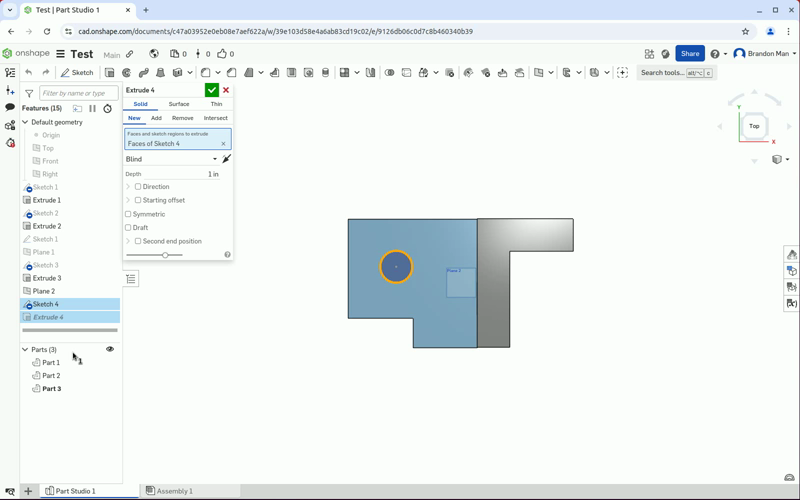
mouse_move(143, 106)
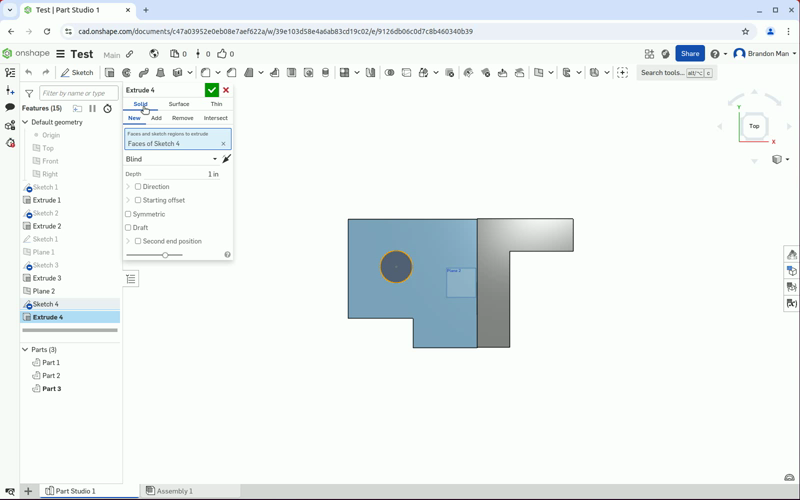
click(143, 106)
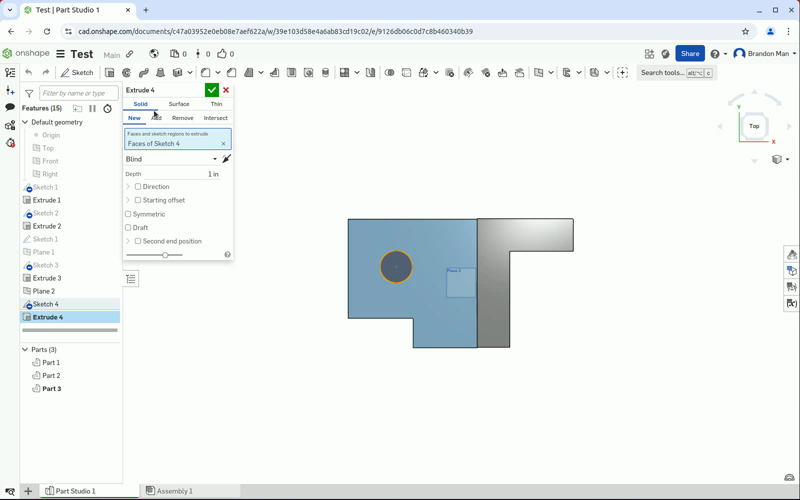
mouse_move(186, 120)
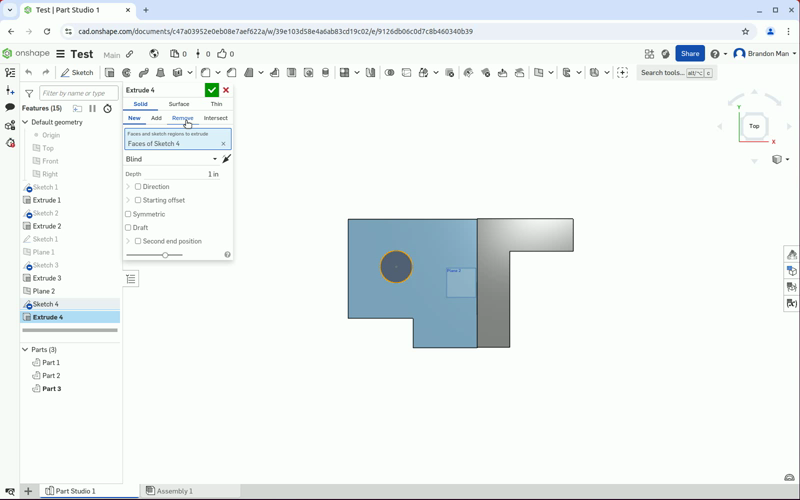
click(186, 120)
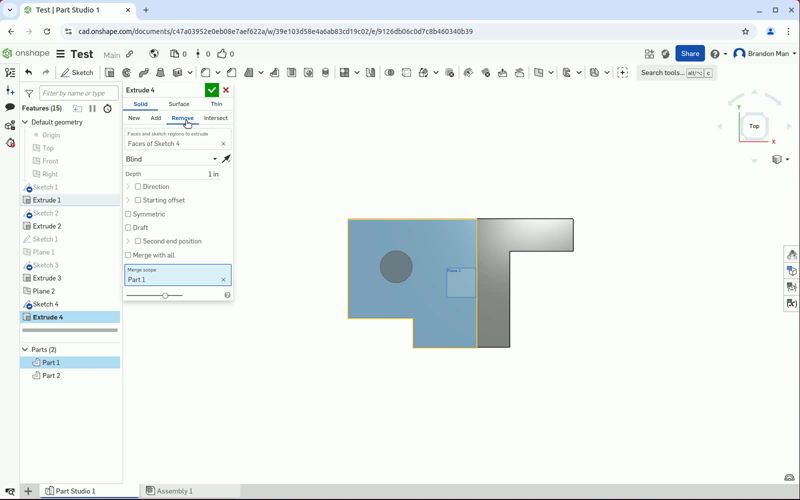
key(tab, 4)
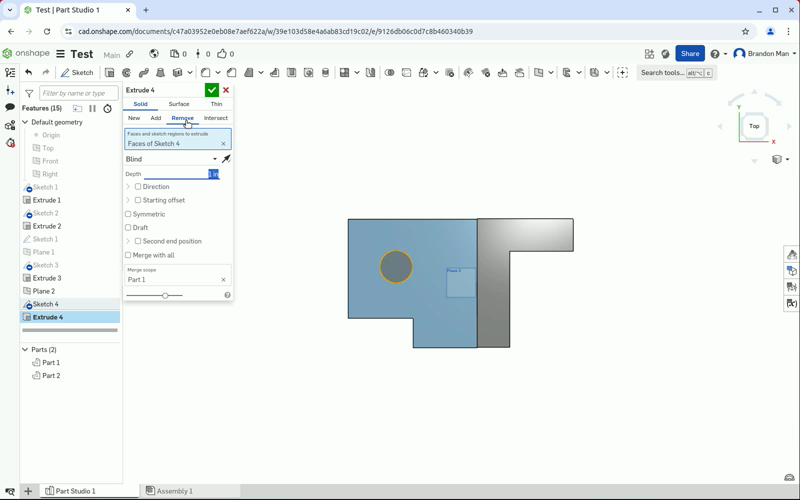
text(16.609)
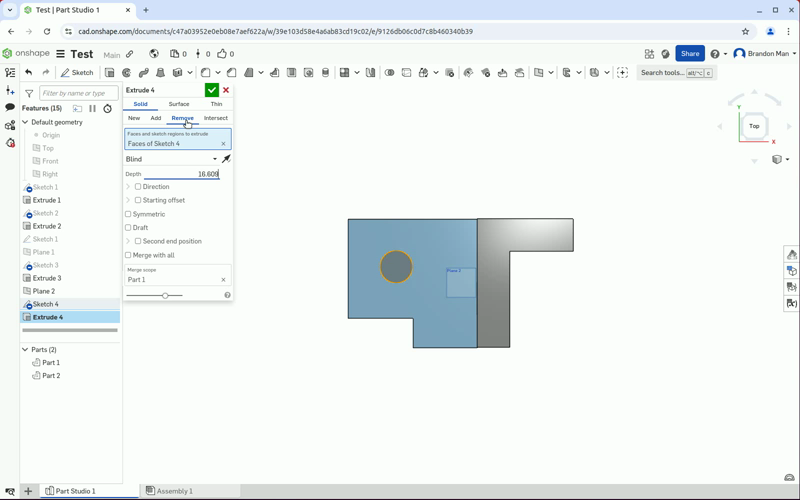
key(tab, 6)
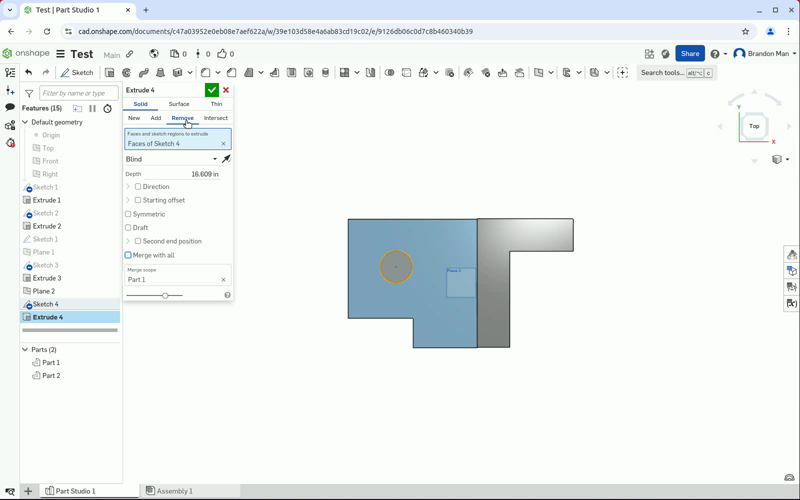
key(space)
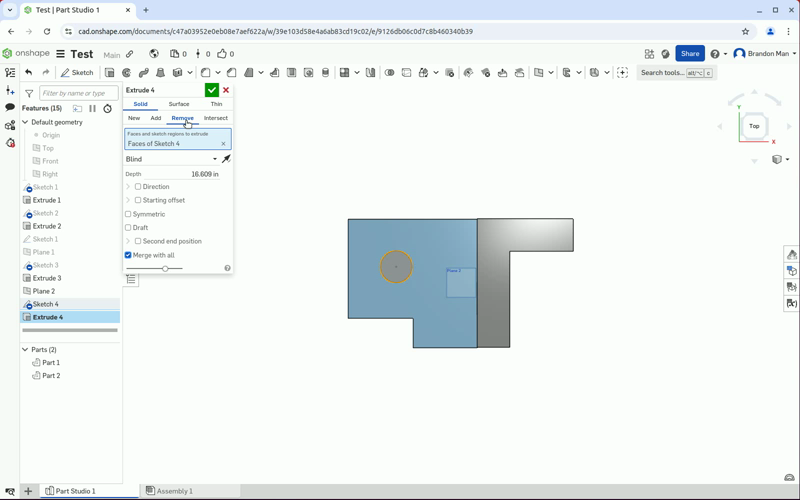
key(enter)
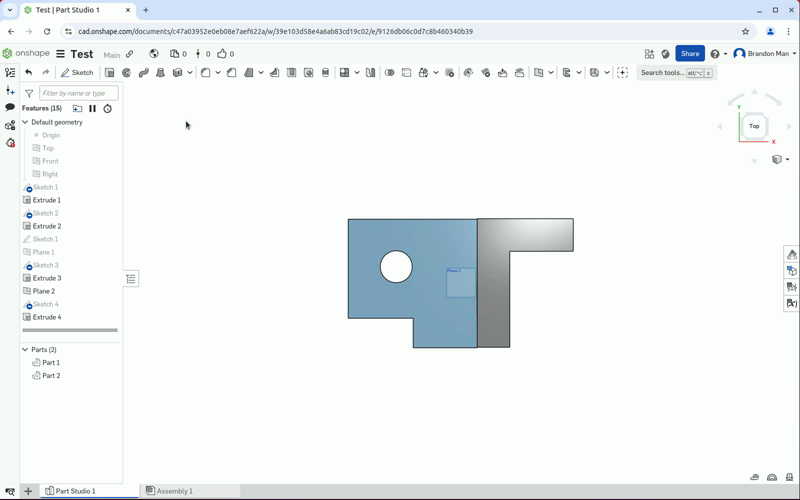
key(shift+h)
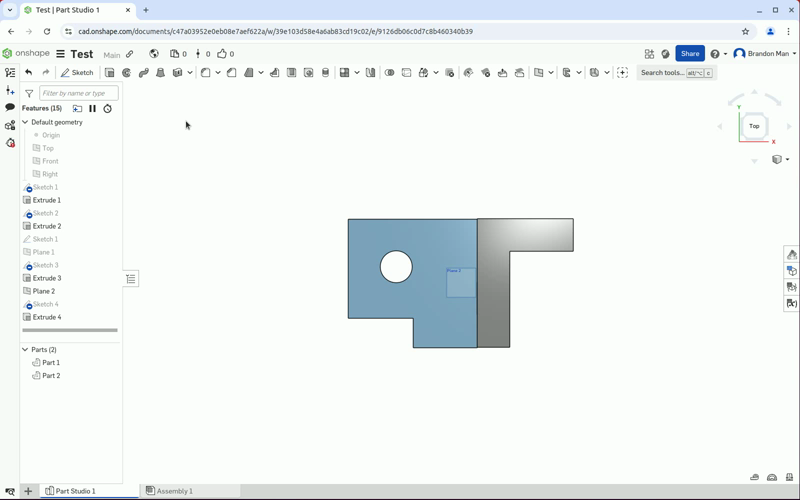
key(shift+h)
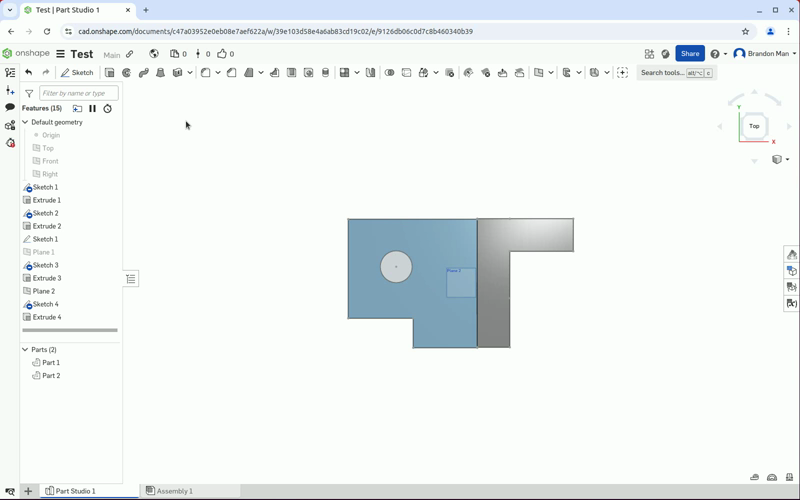
key(shift+7)
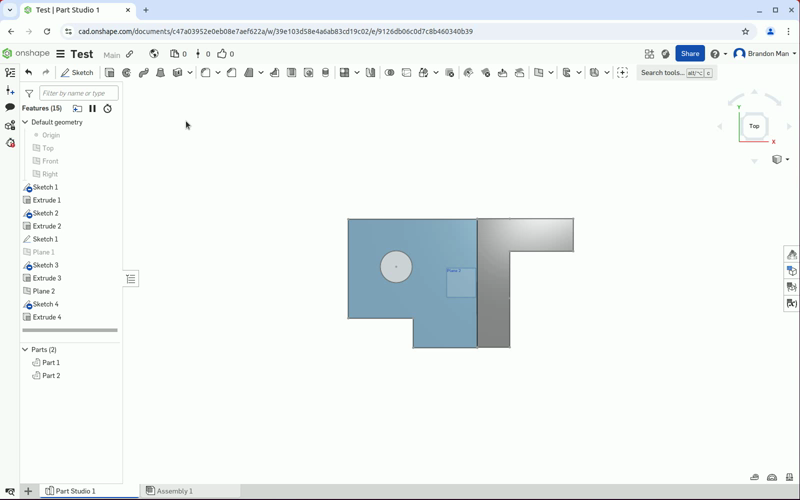
key(up, 3)
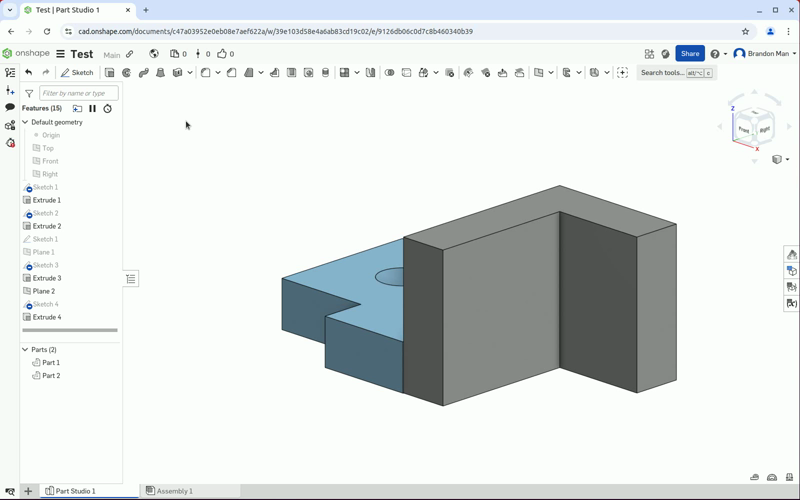
key(left, 3)
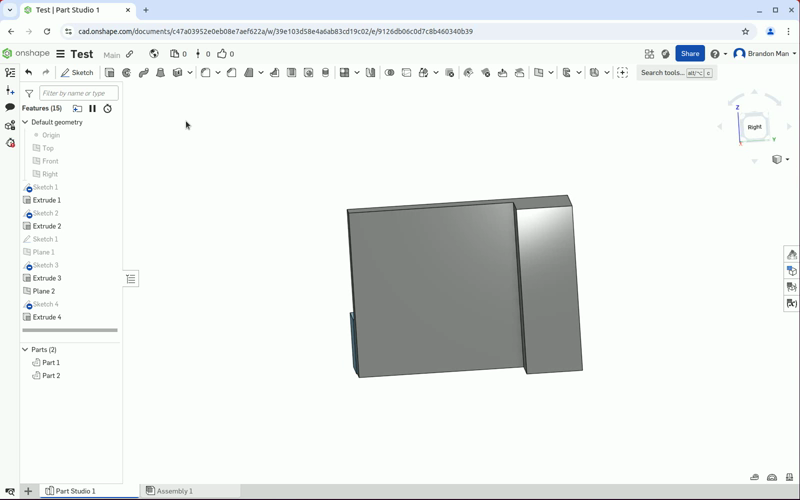
key(right, 3)
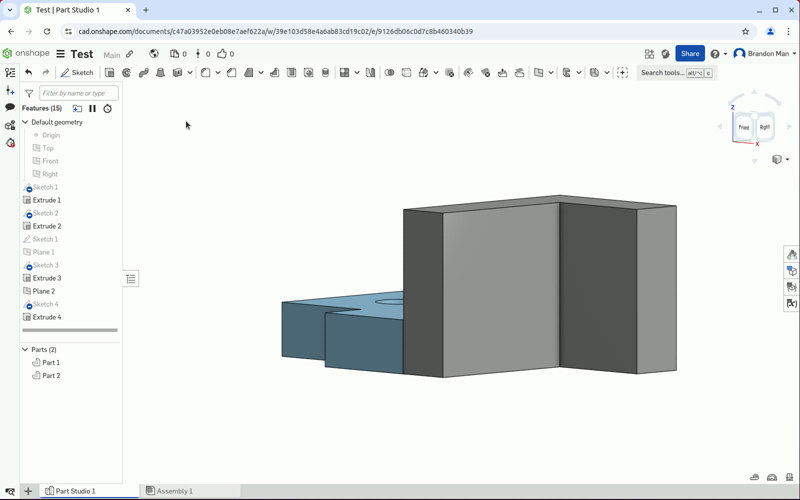
key(down, 3)
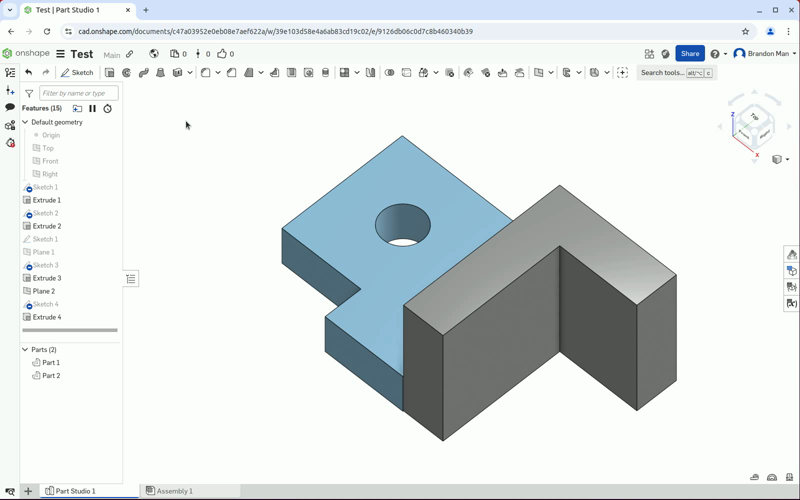
mouse_move(73, 189)
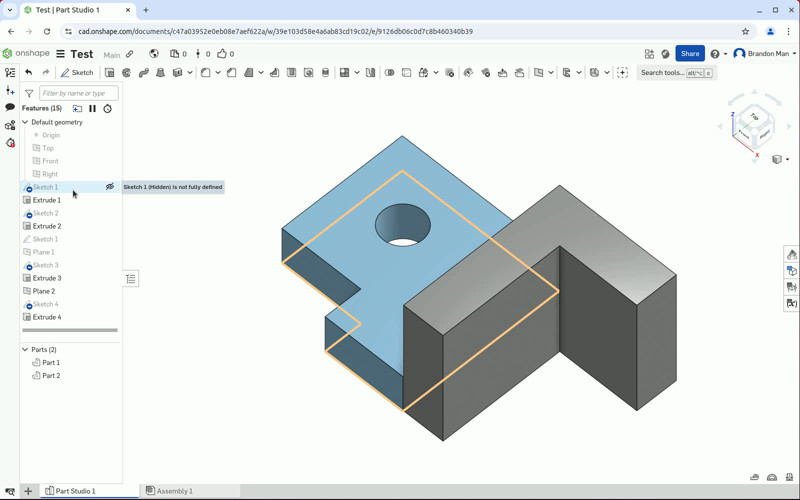
click(73, 189)